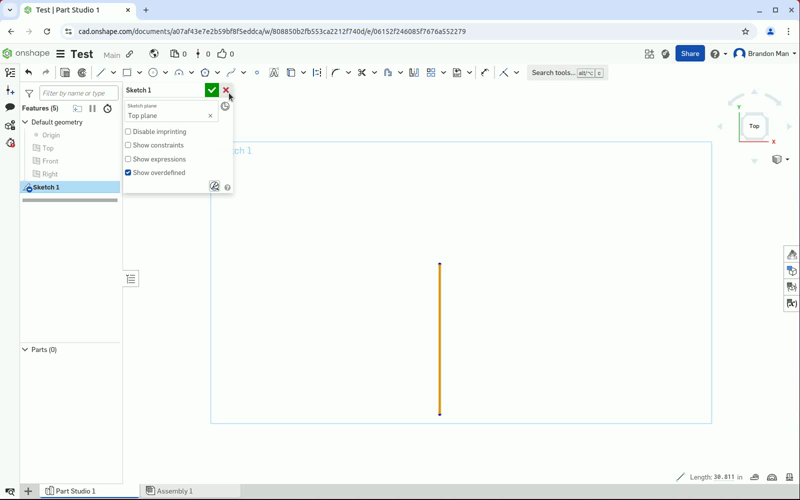
key(shift+h)
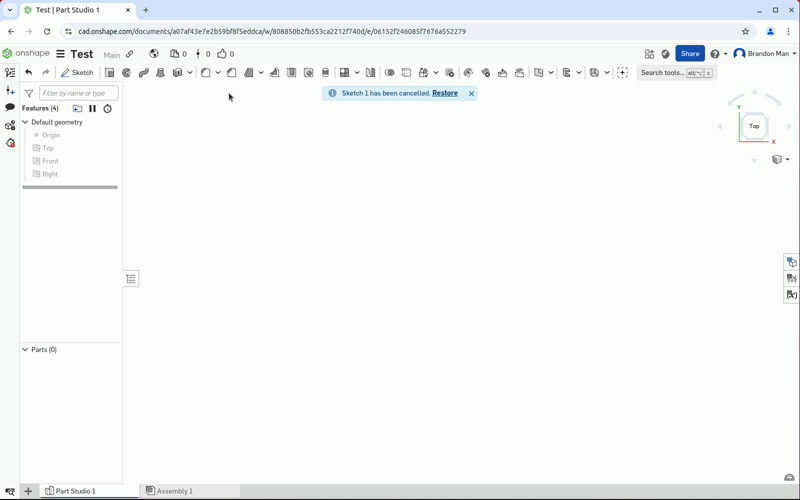
mouse_move(73, 352)
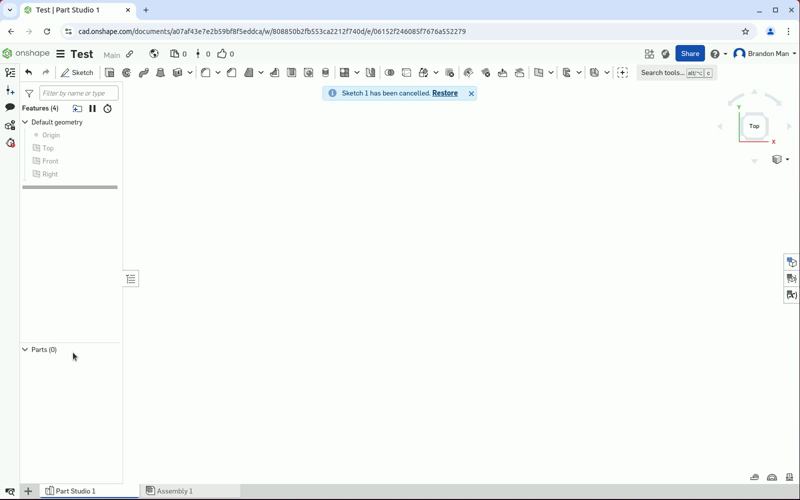
key(y)
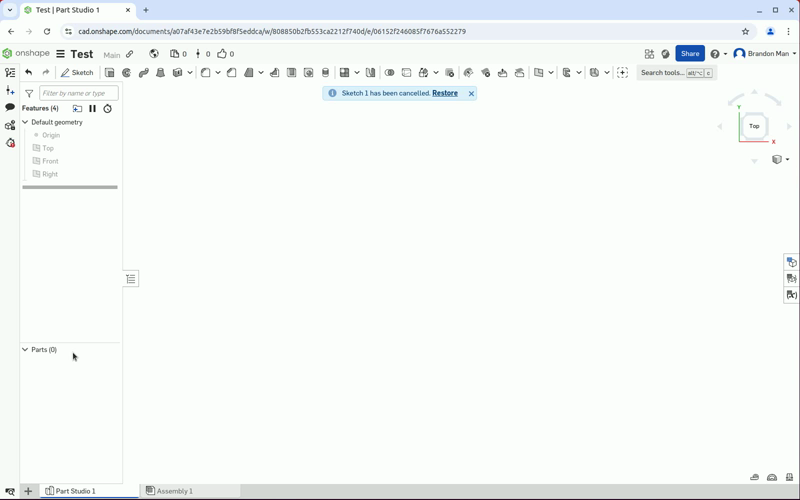
key(shift+p)
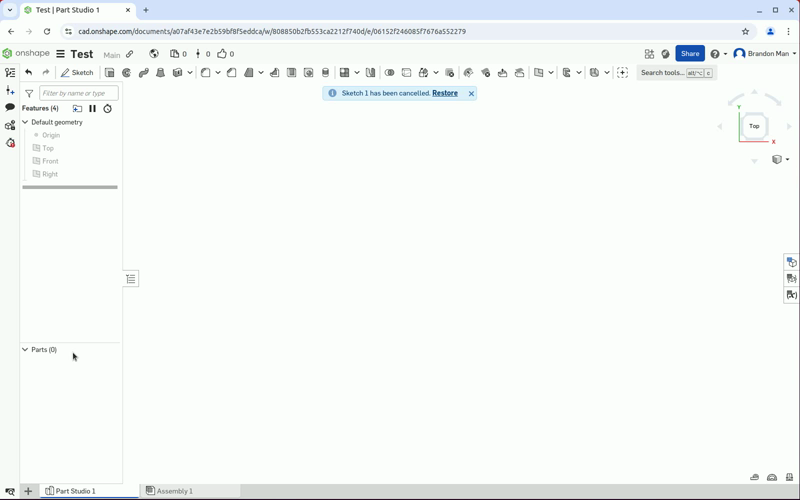
key(space)
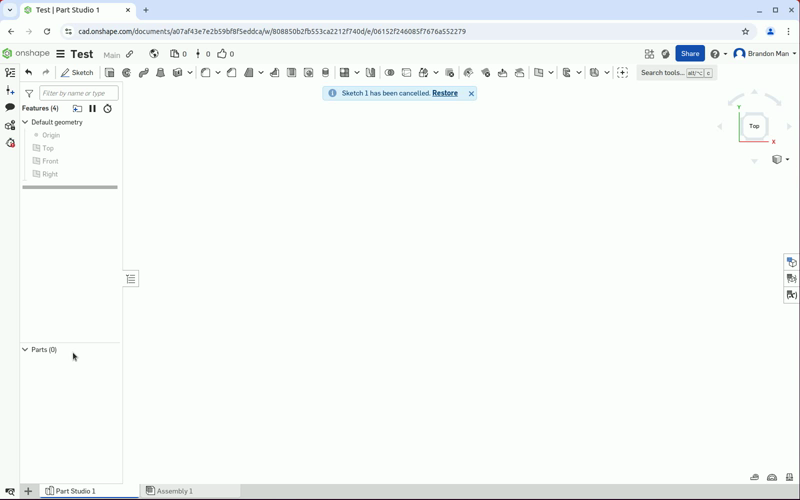
key_down(shift)
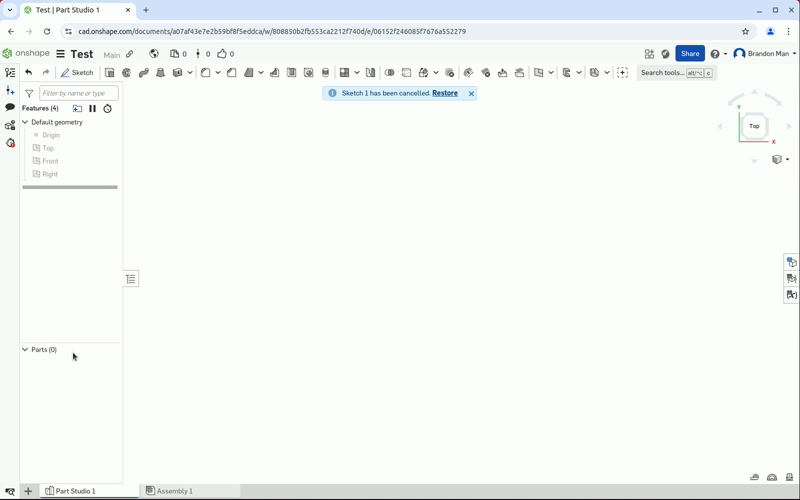
key(up)
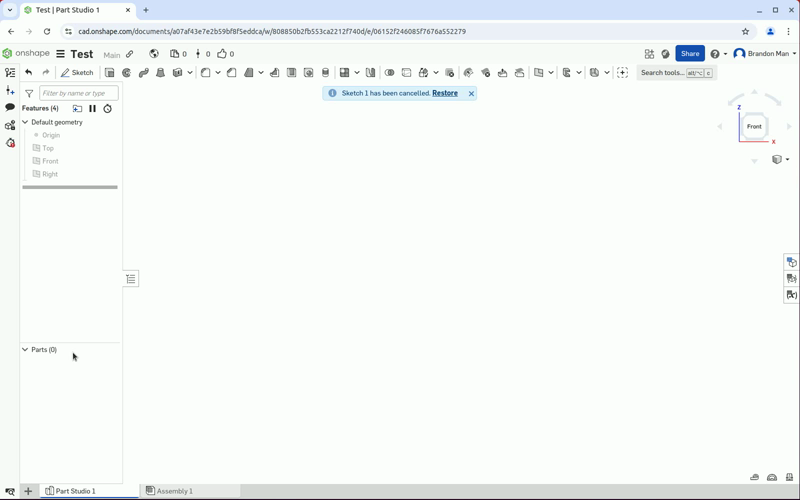
key_up(shift)
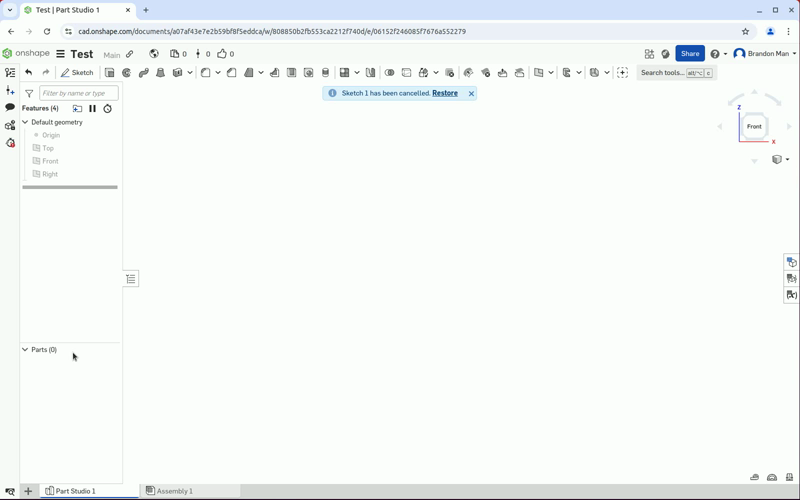
mouse_move(73, 352)
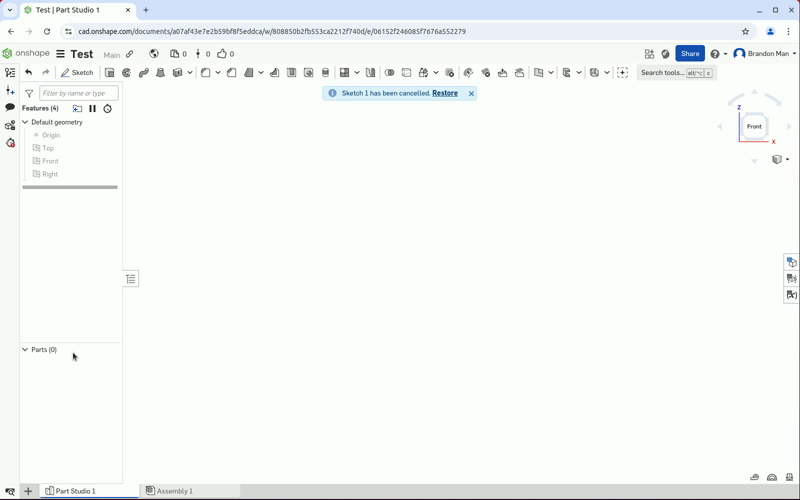
key(shift+y)
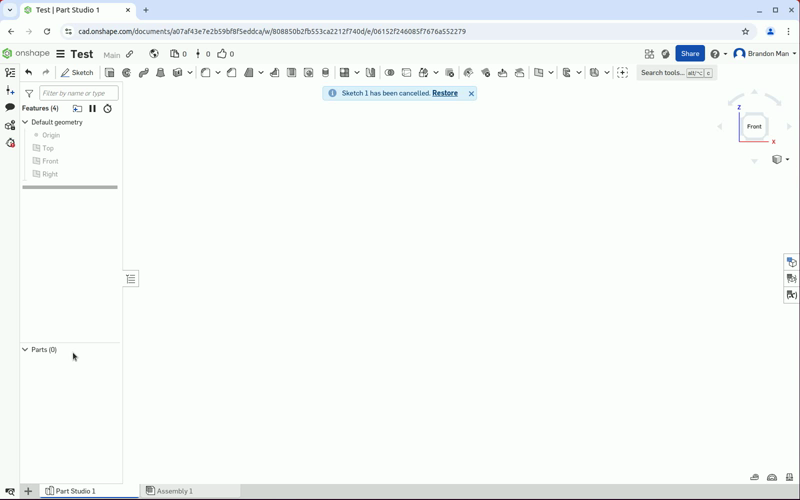
key(shift+s)
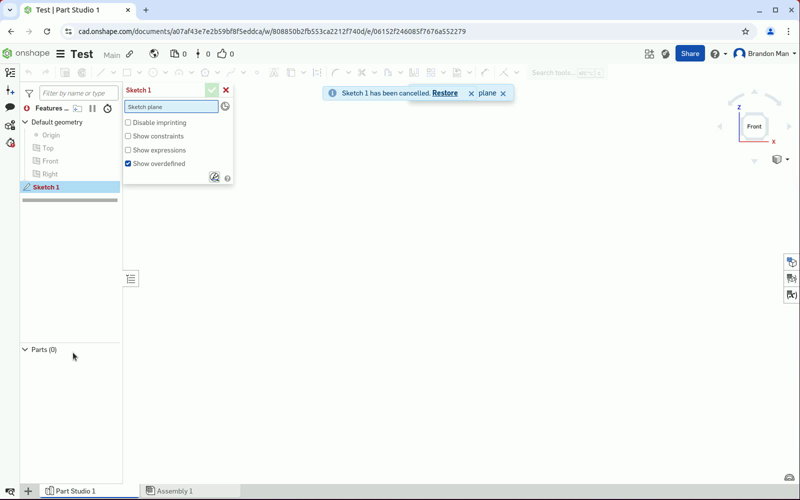
mouse_move(73, 163)
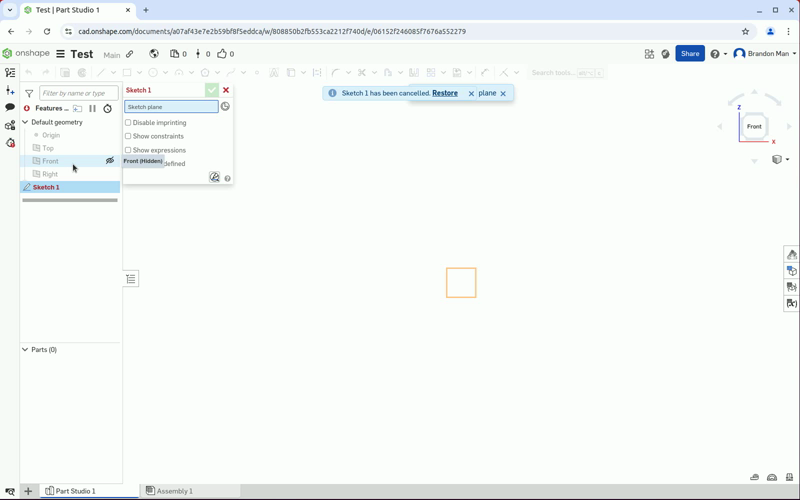
click(73, 163)
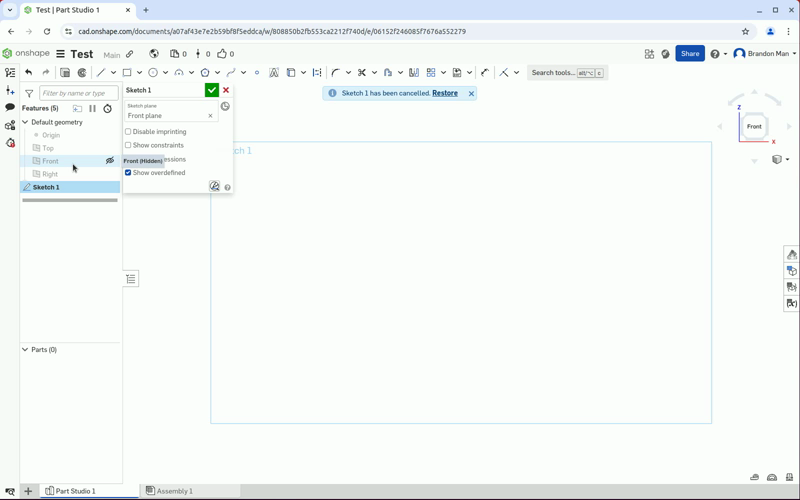
mouse_move(73, 352)
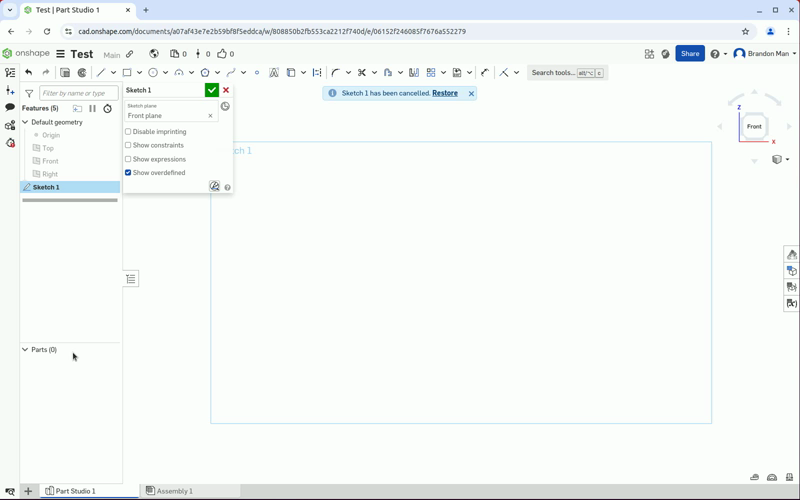
key(y)
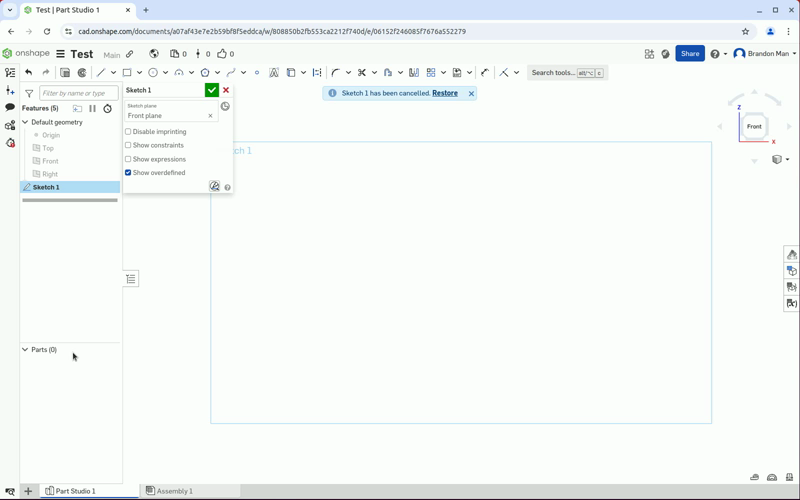
key(l)
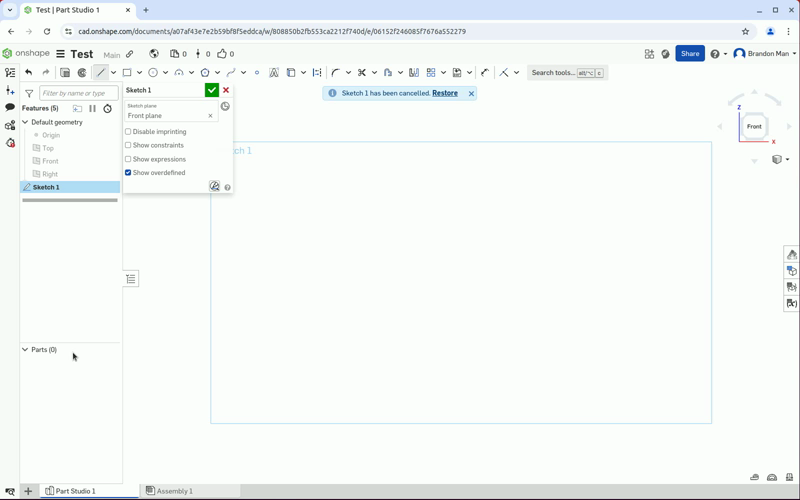
key_down(shift)
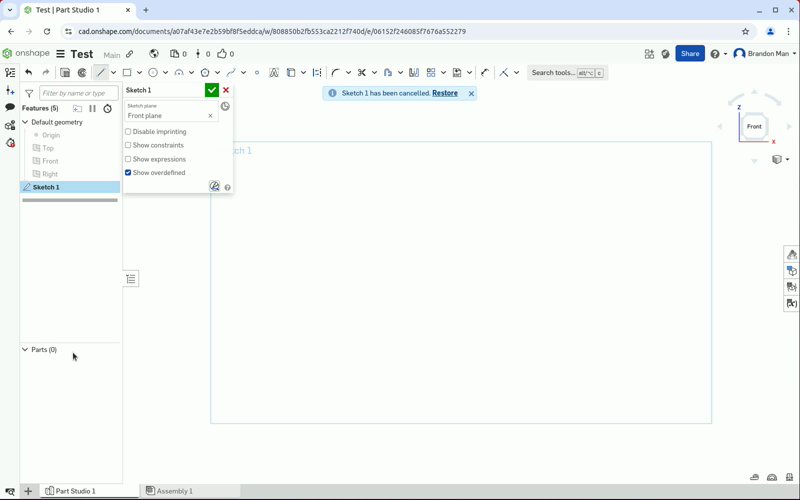
mouse_move(368, 355)
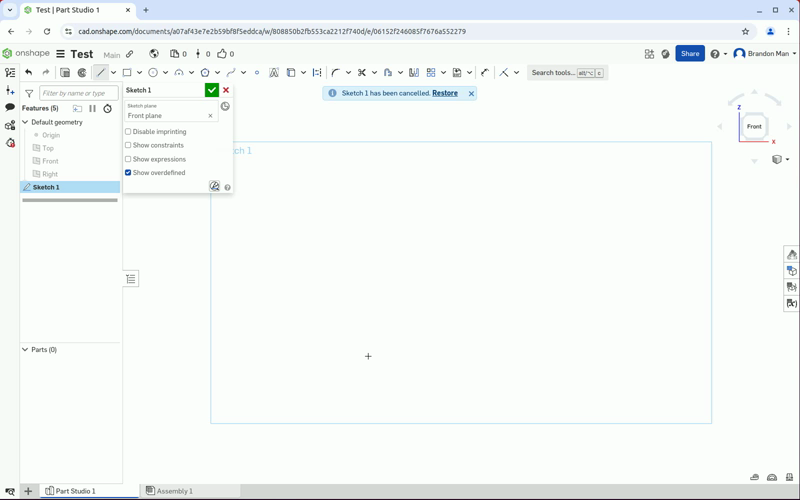
click(368, 355)
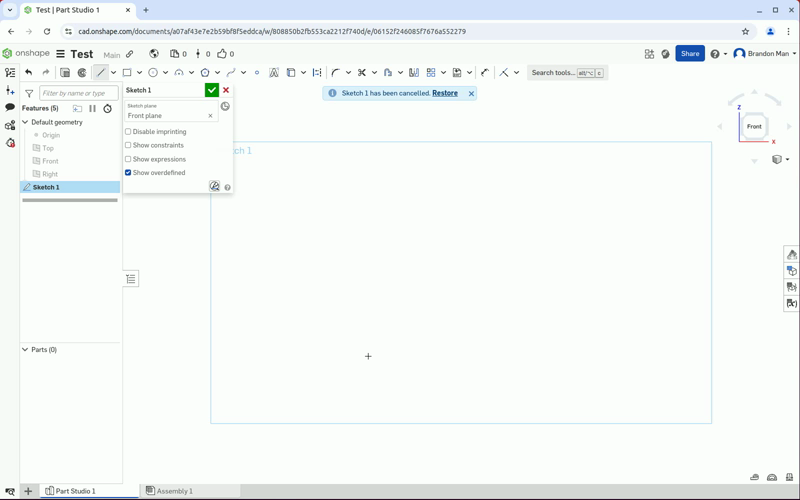
key_up(shift)
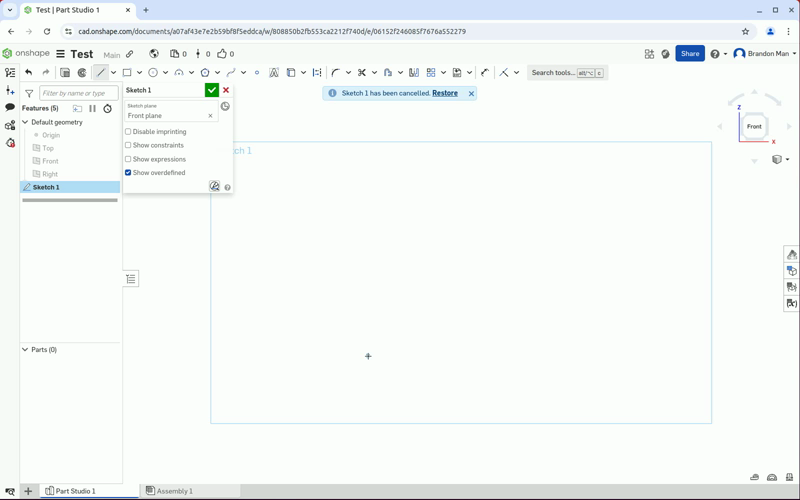
key_down(shift)
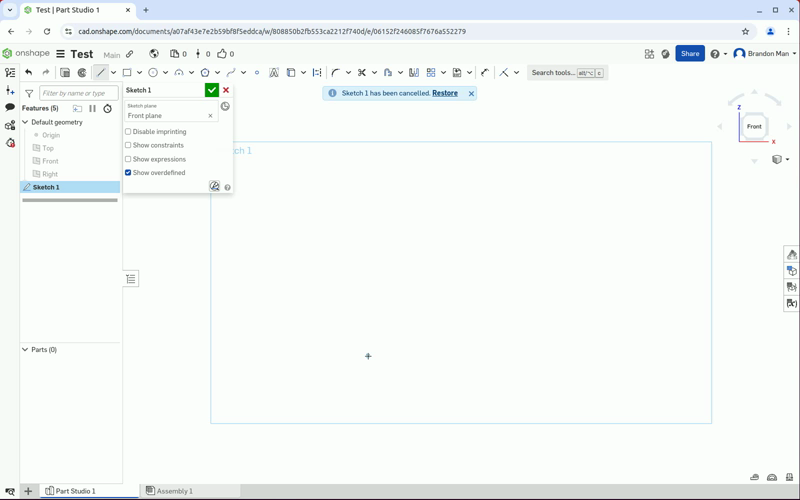
mouse_move(398, 355)
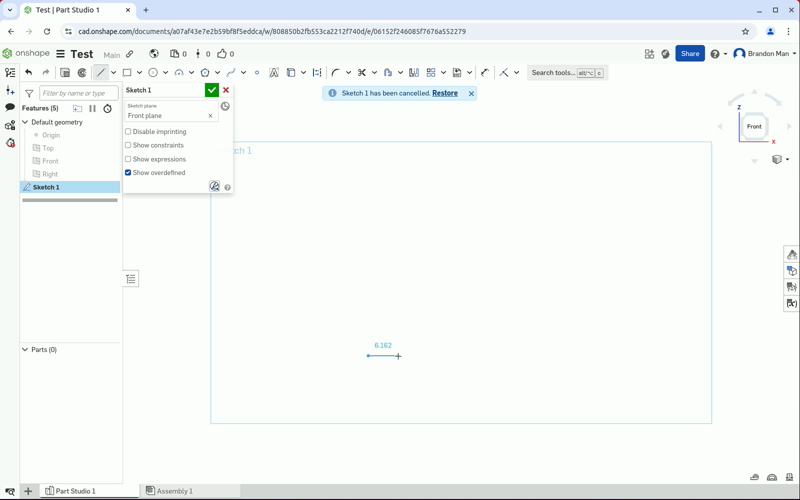
mouse_move(414, 355)
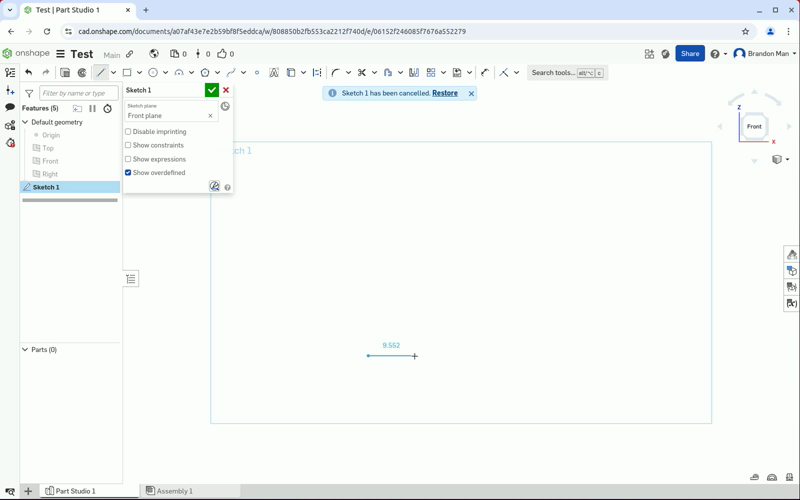
click(414, 355)
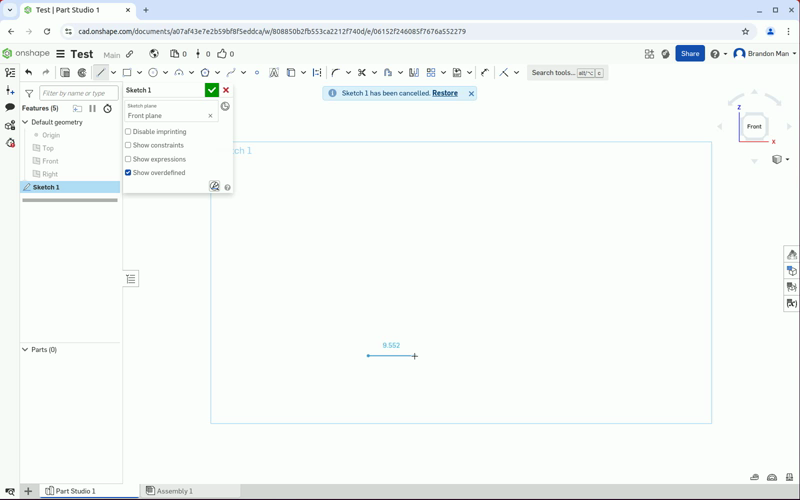
key_up(shift)
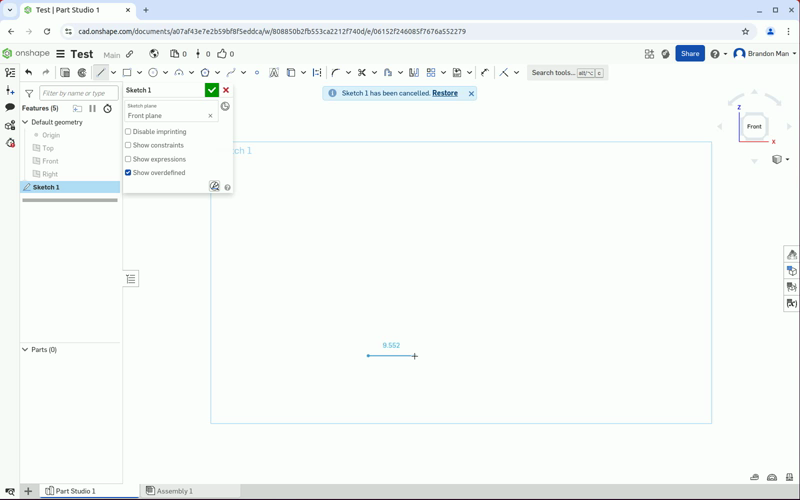
key_down(shift)
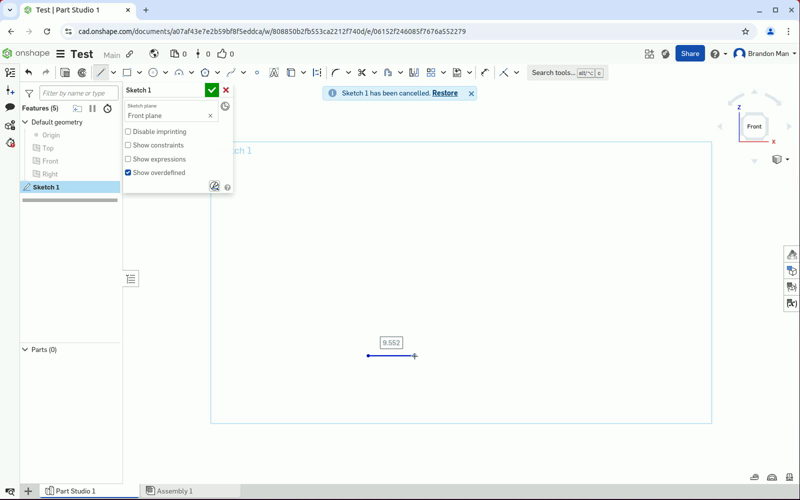
mouse_move(444, 355)
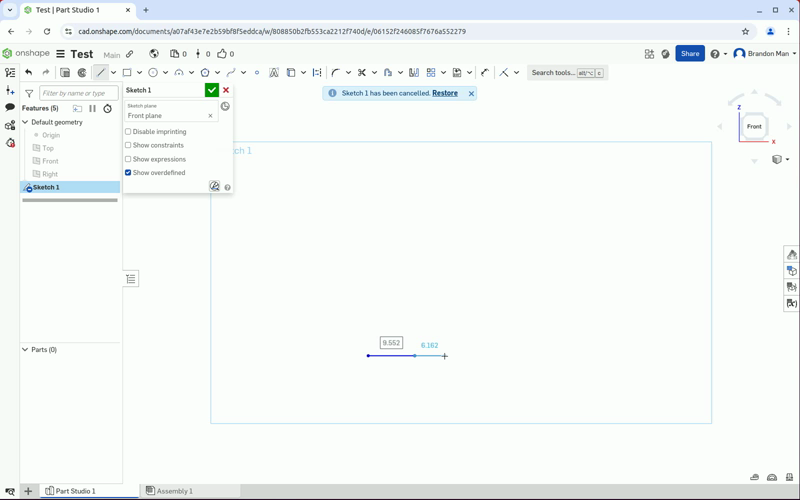
mouse_move(461, 355)
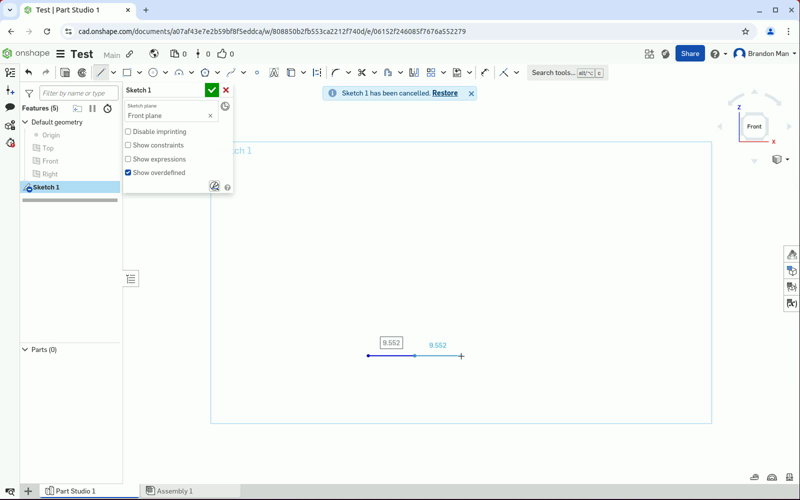
click(461, 355)
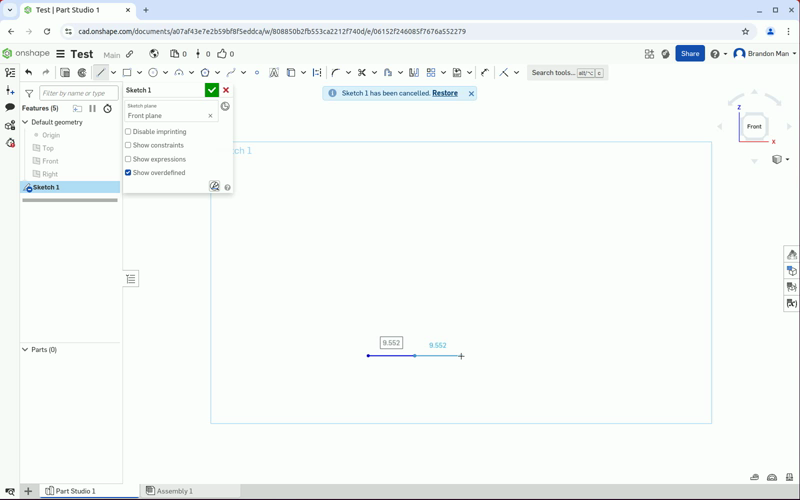
key_up(shift)
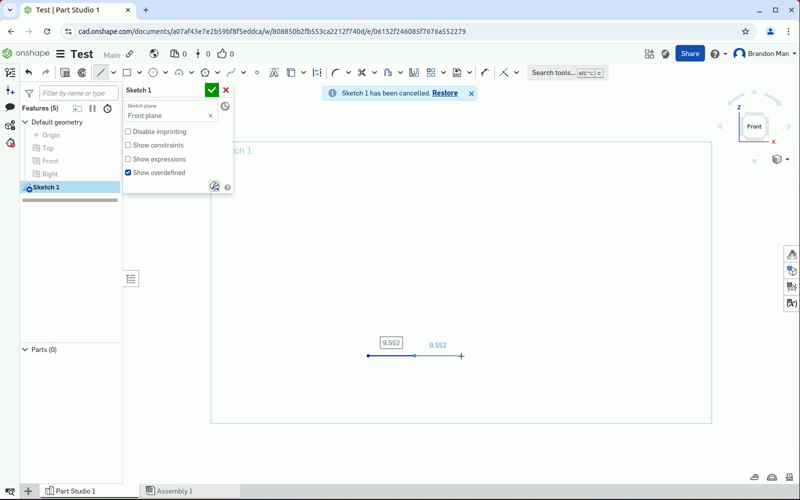
key_down(shift)
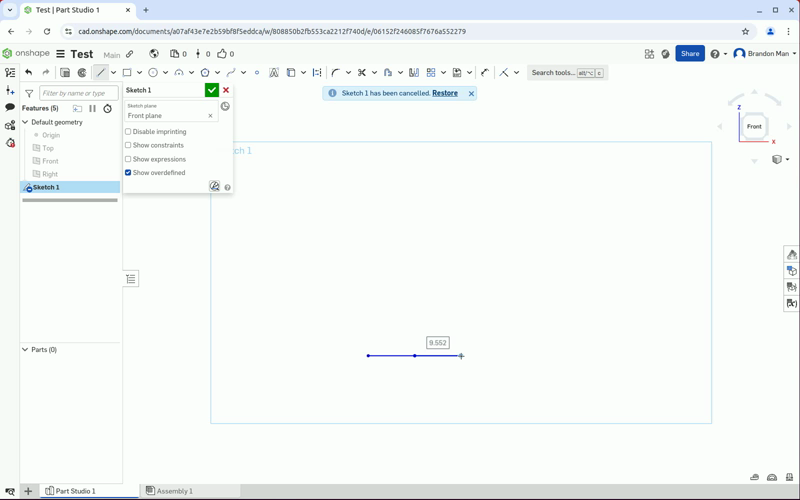
mouse_move(491, 355)
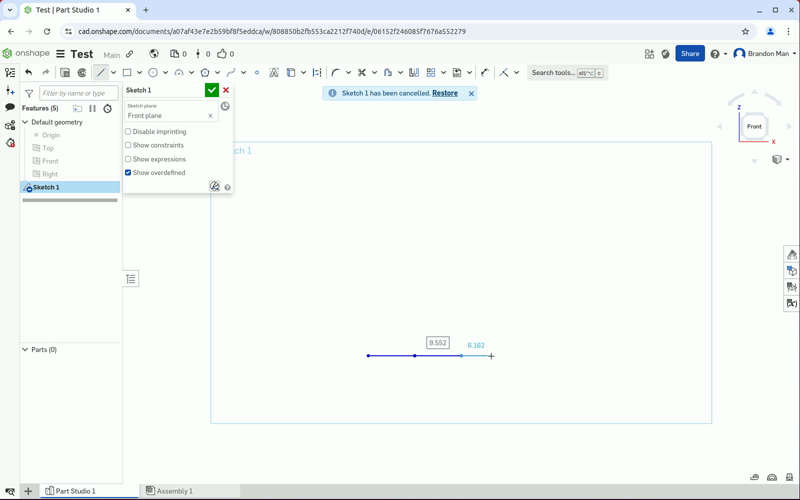
mouse_move(506, 355)
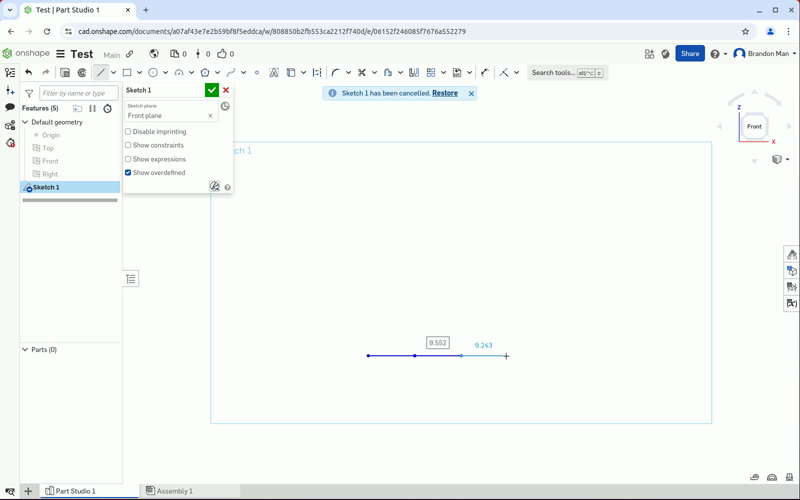
click(506, 355)
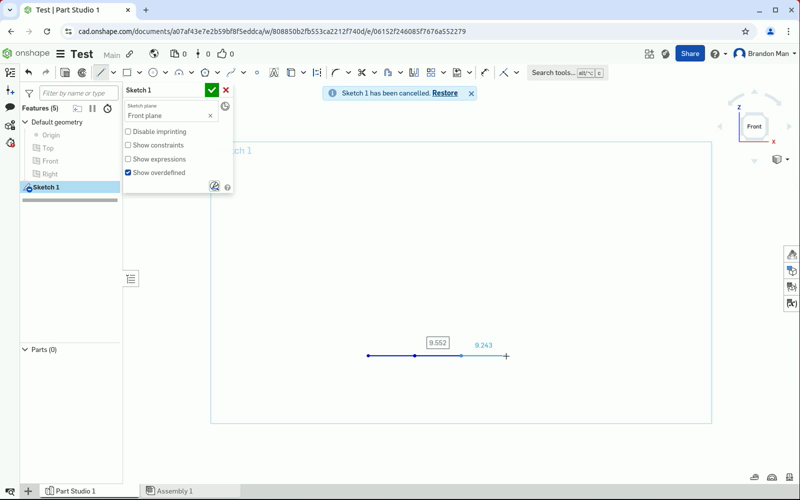
key_up(shift)
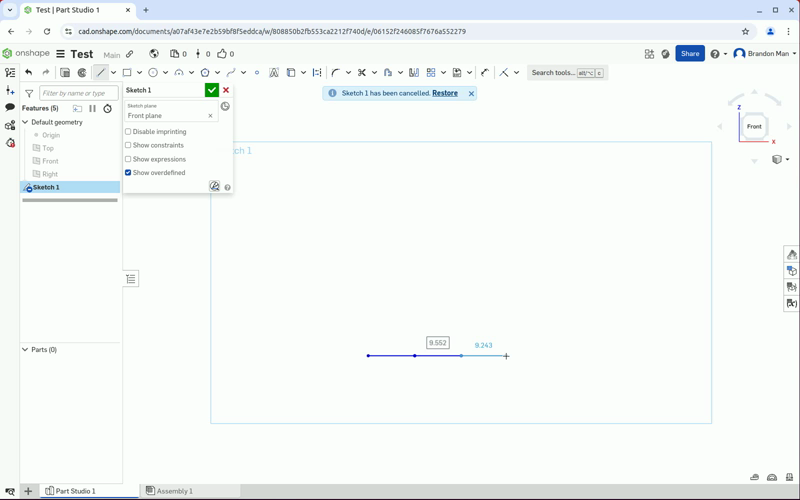
key_down(shift)
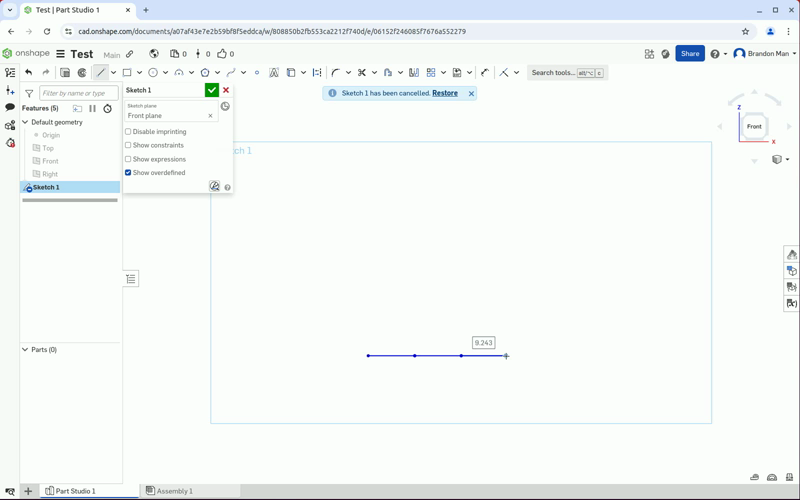
mouse_move(536, 355)
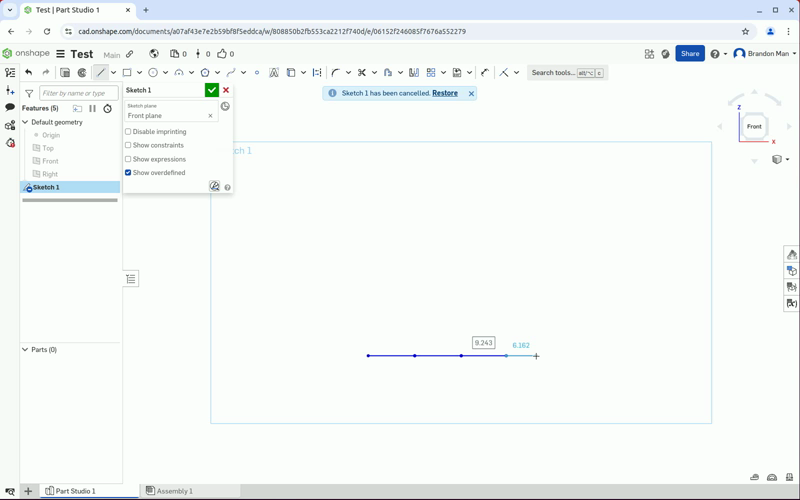
mouse_move(552, 355)
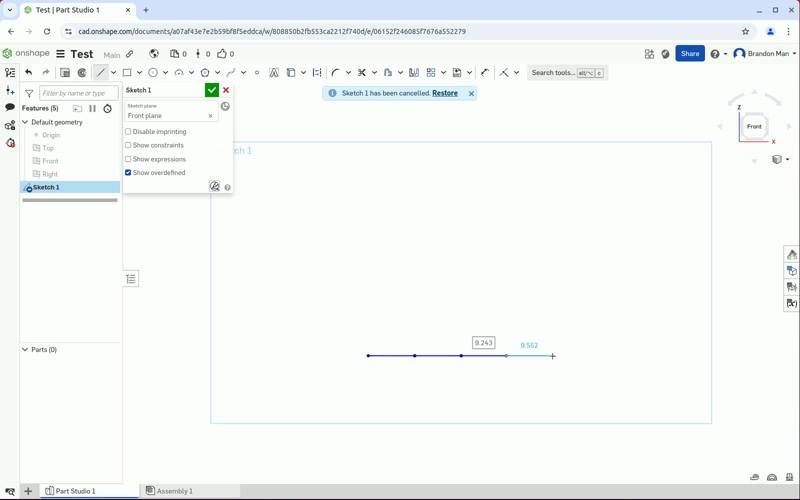
click(552, 355)
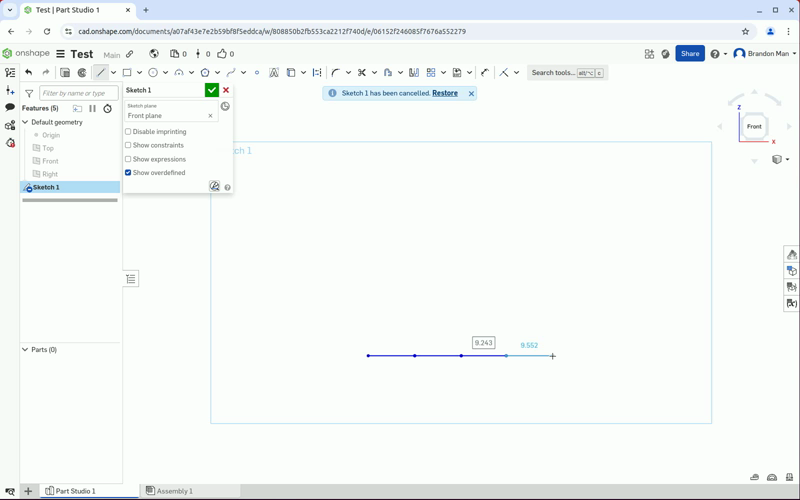
key_up(shift)
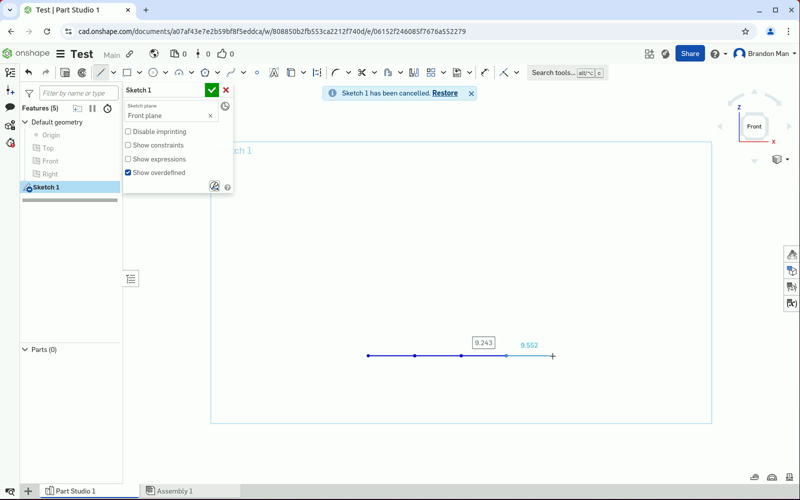
key_down(shift)
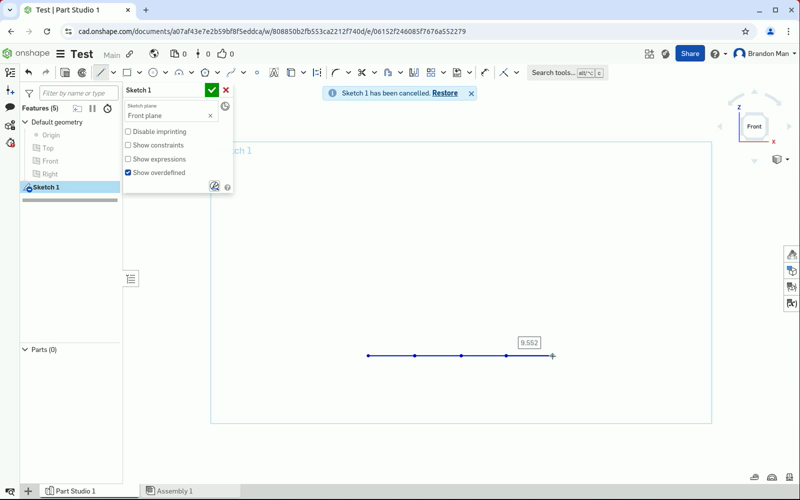
mouse_move(552, 170)
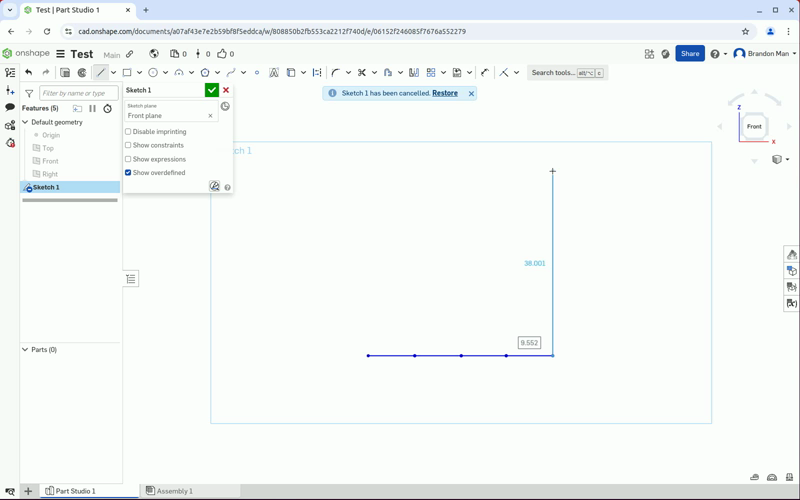
click(552, 170)
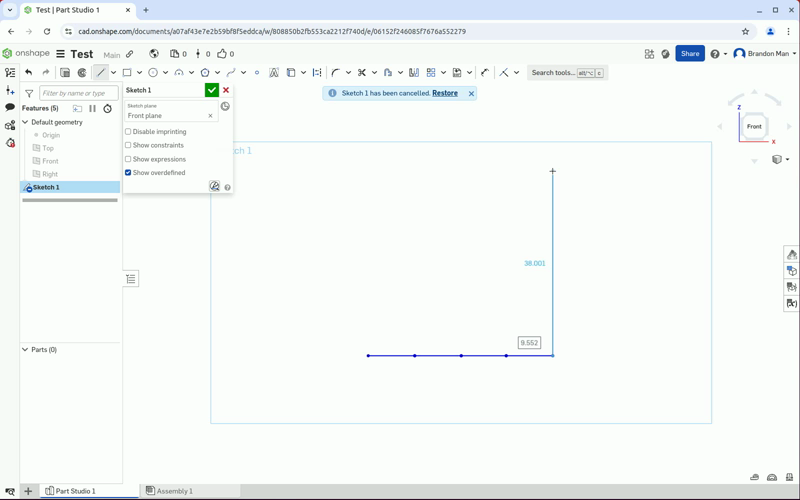
key_up(shift)
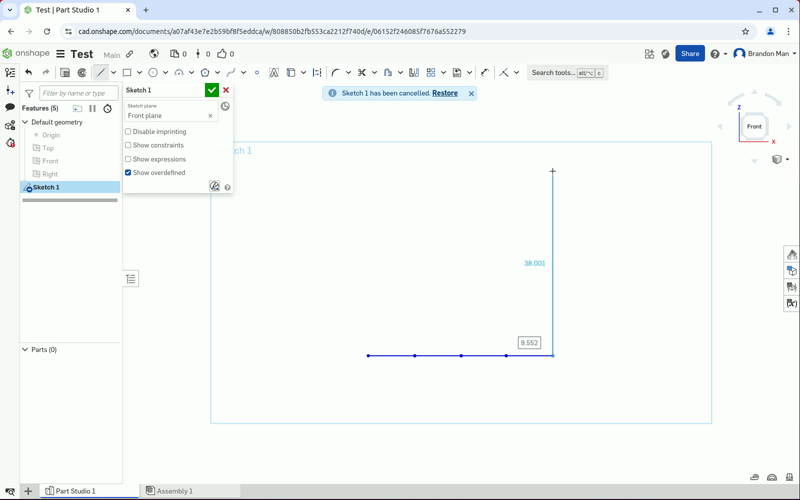
key_down(shift)
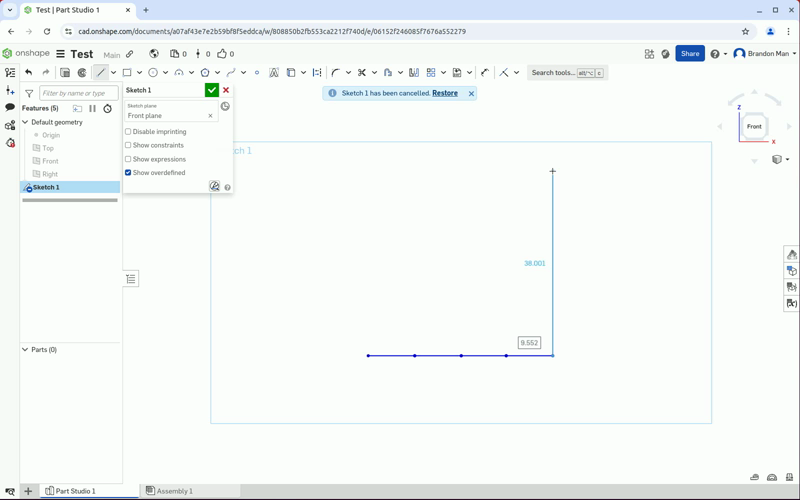
mouse_move(368, 170)
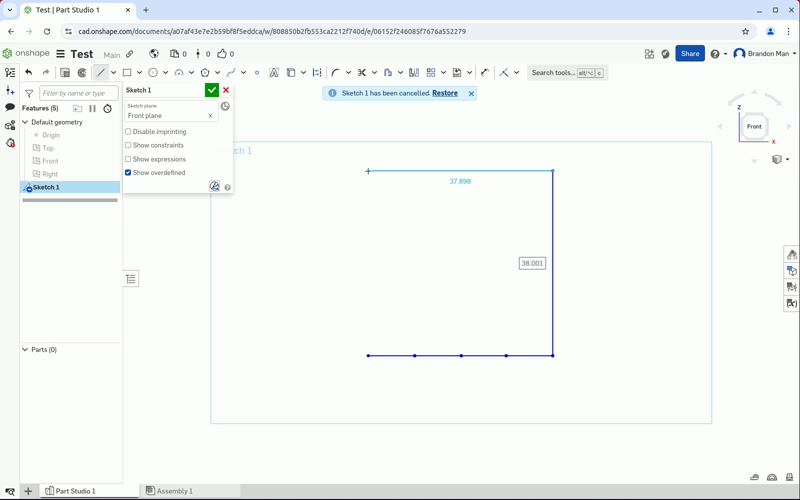
click(368, 170)
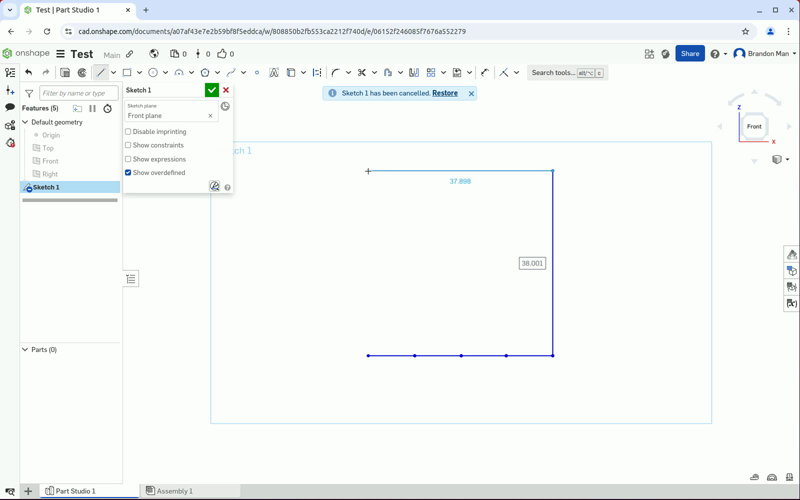
key_up(shift)
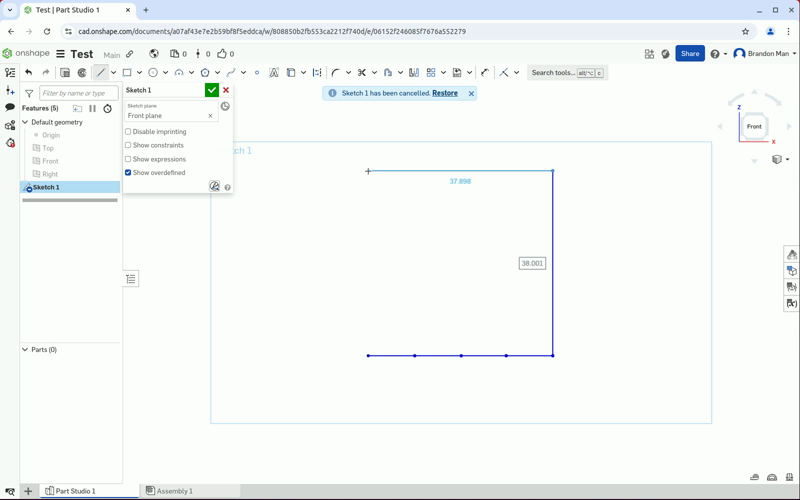
key_down(shift)
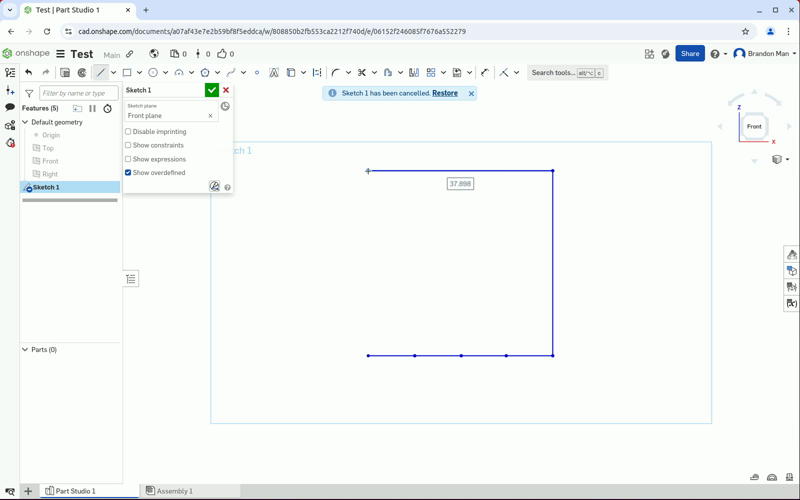
mouse_move(368, 355)
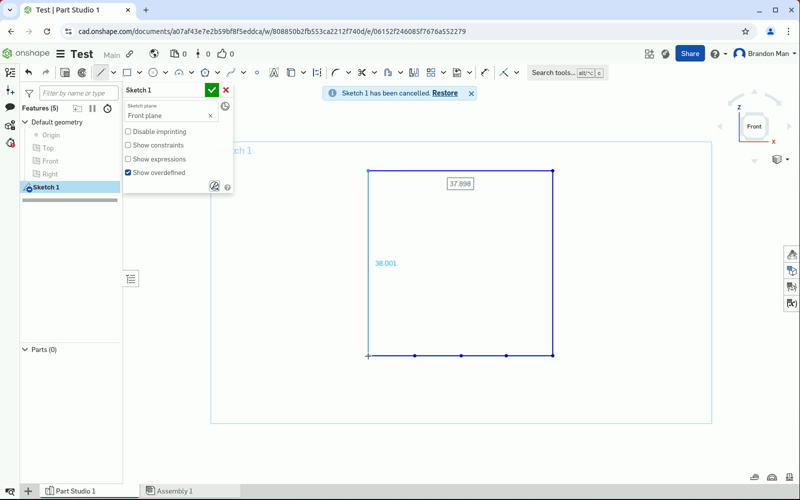
key_up(shift)
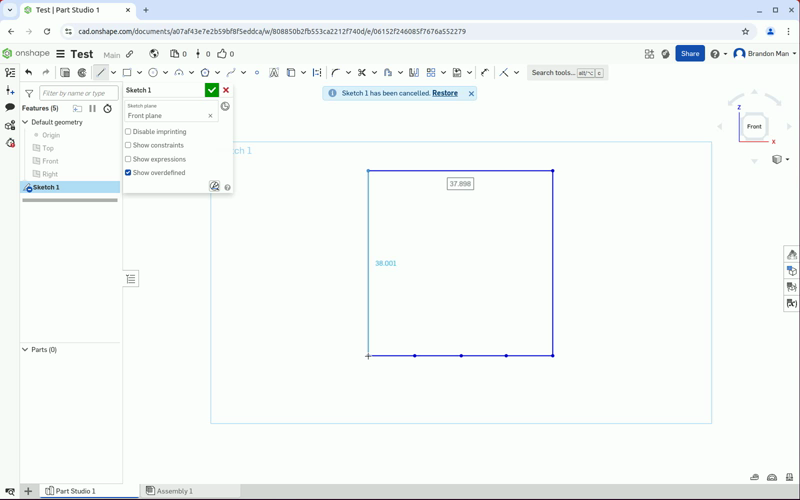
click(368, 355)
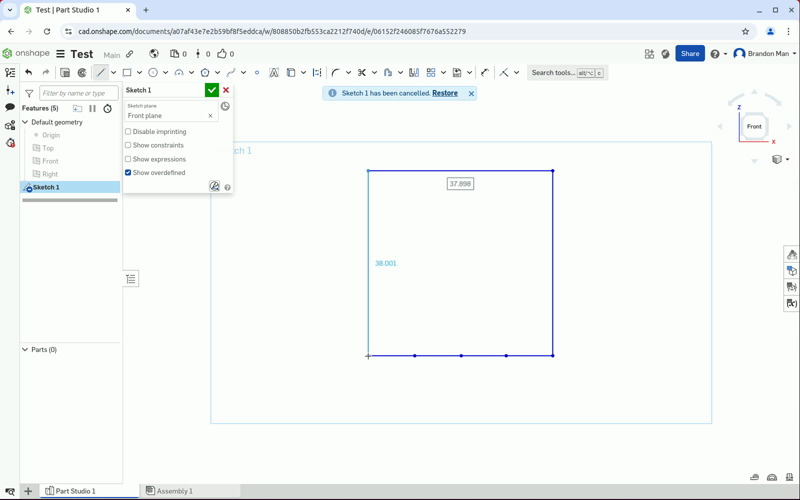
key(esc)
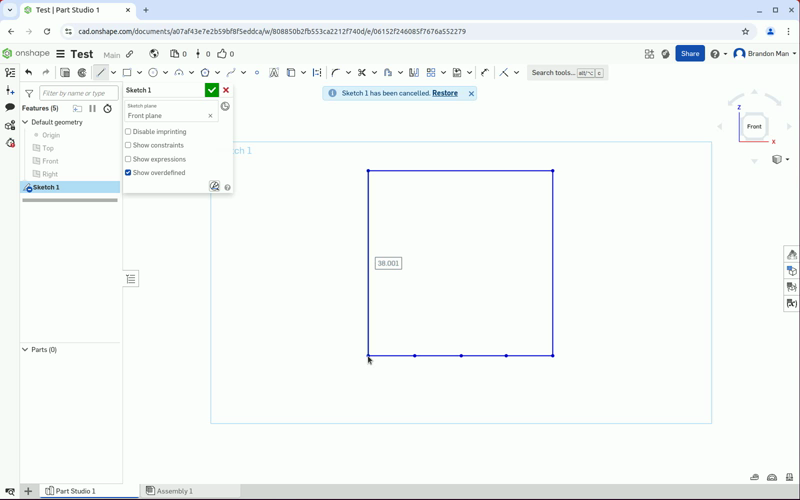
mouse_move(407, 308)
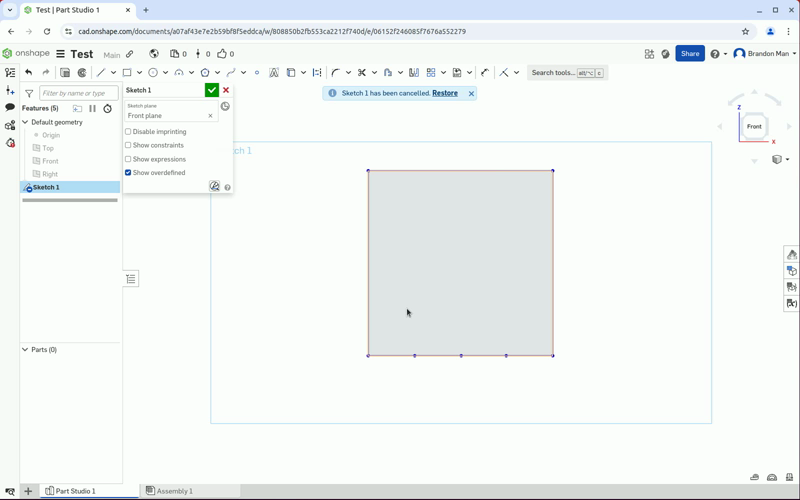
click(407, 308)
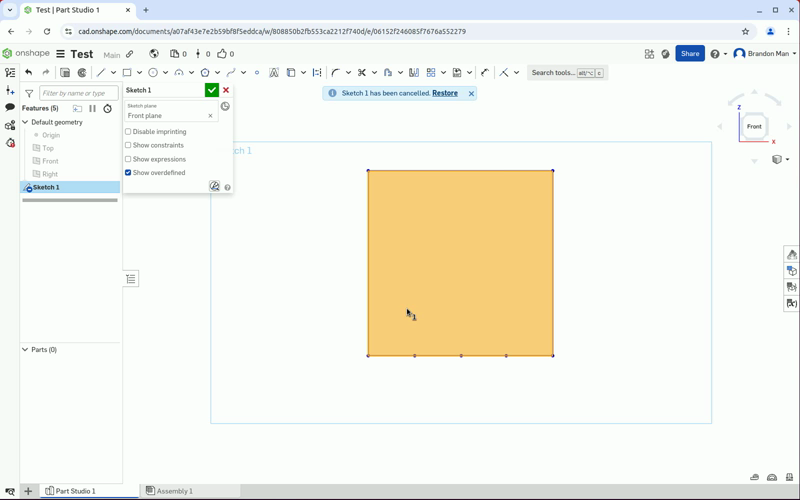
mouse_move(73, 352)
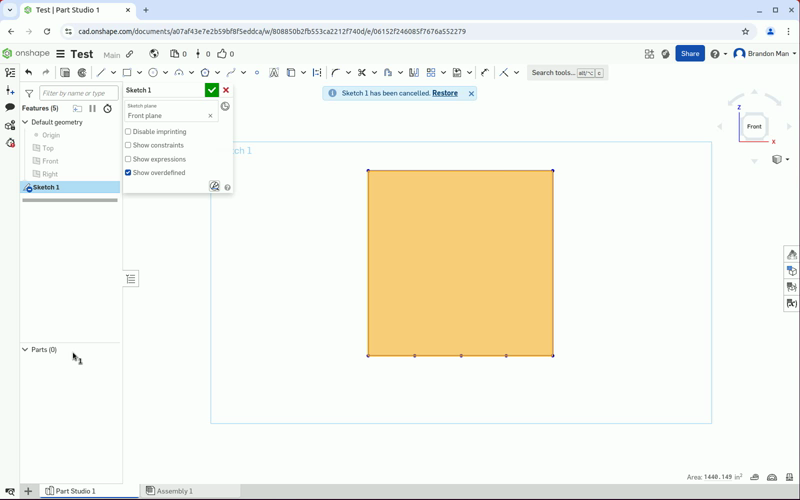
key(shift+y)
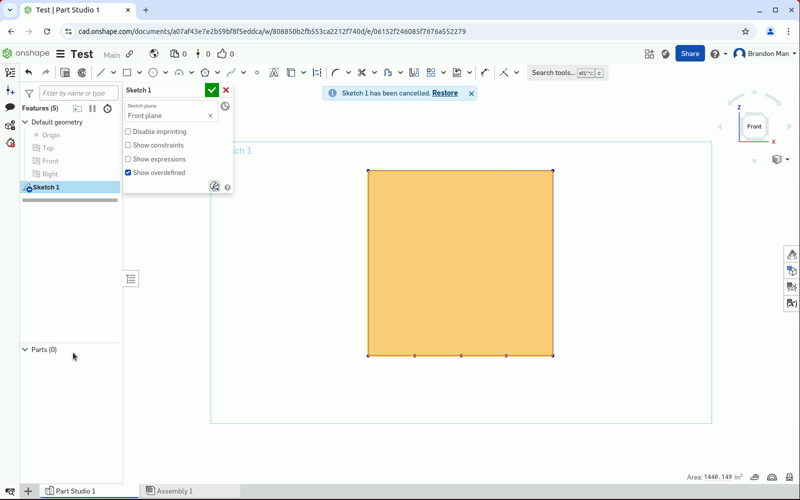
key(shift+e)
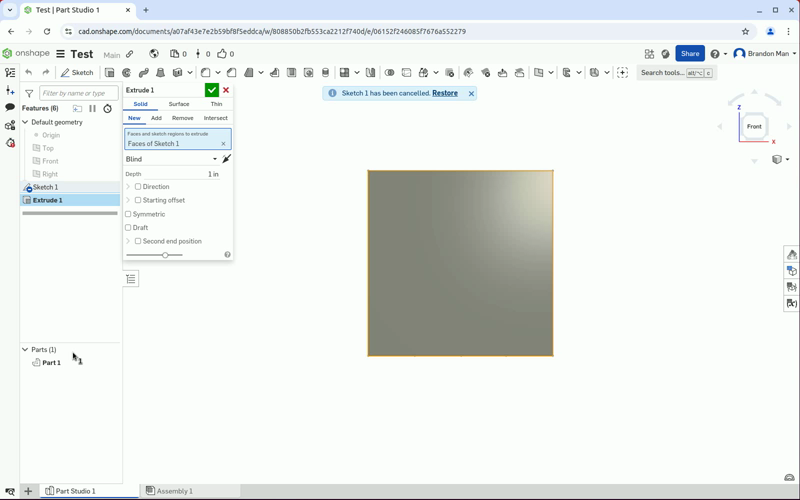
mouse_move(143, 106)
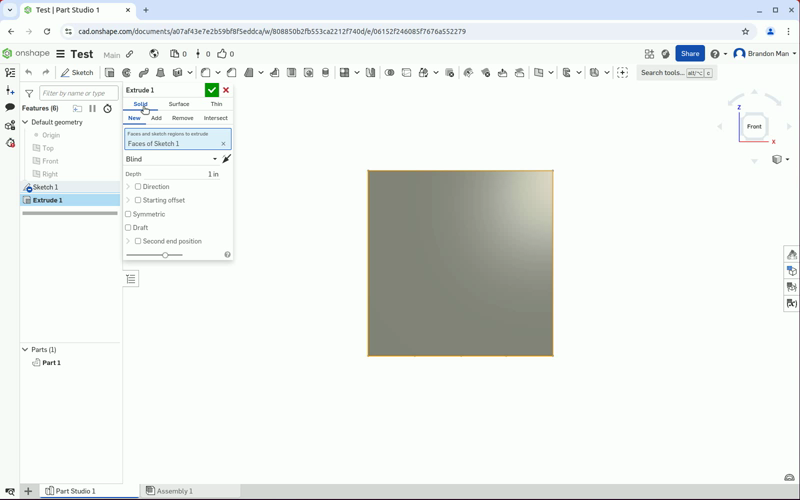
click(143, 106)
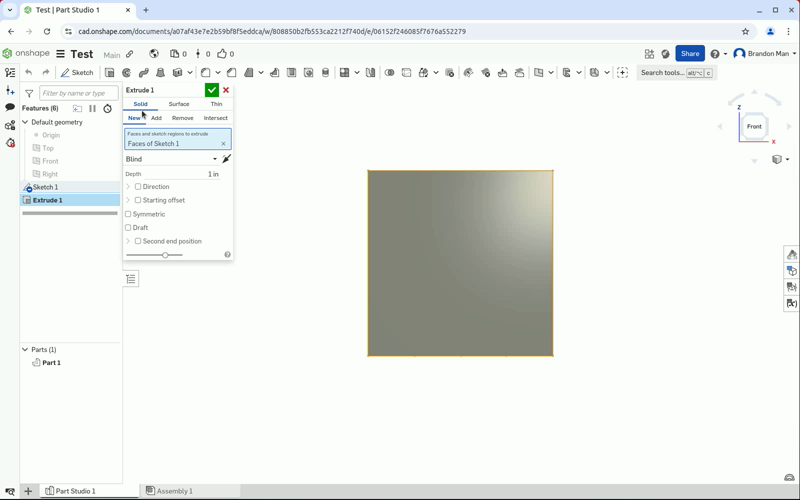
mouse_move(137, 120)
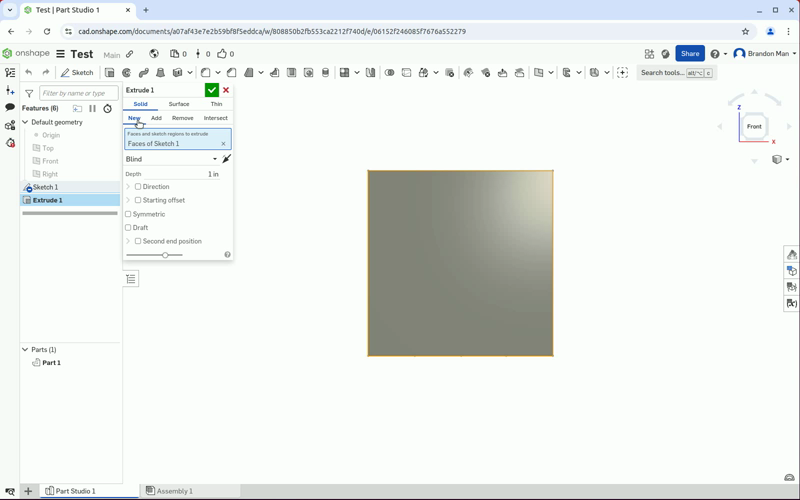
click(137, 120)
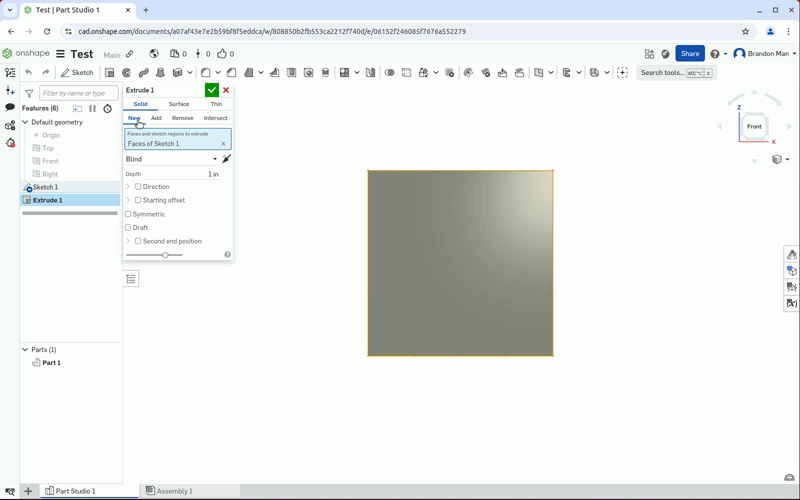
key(tab, 4)
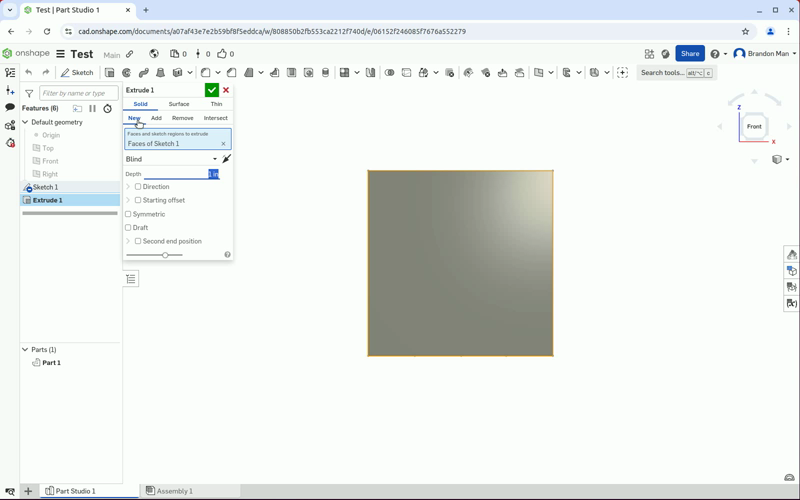
text(1.204)
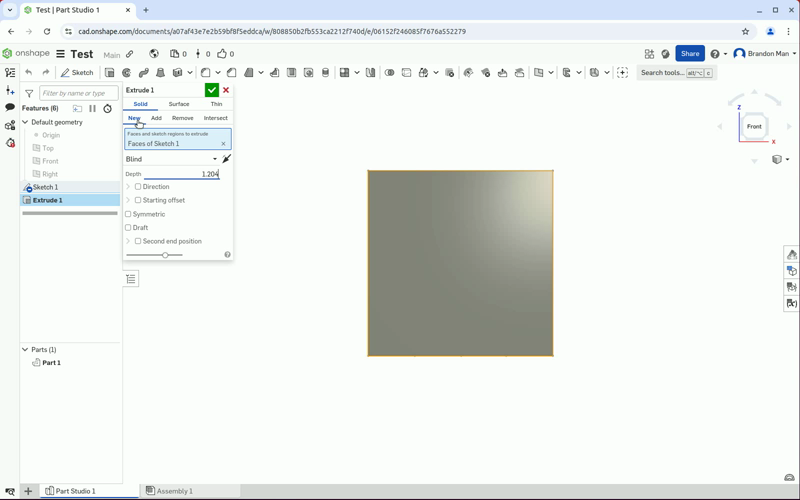
key(enter)
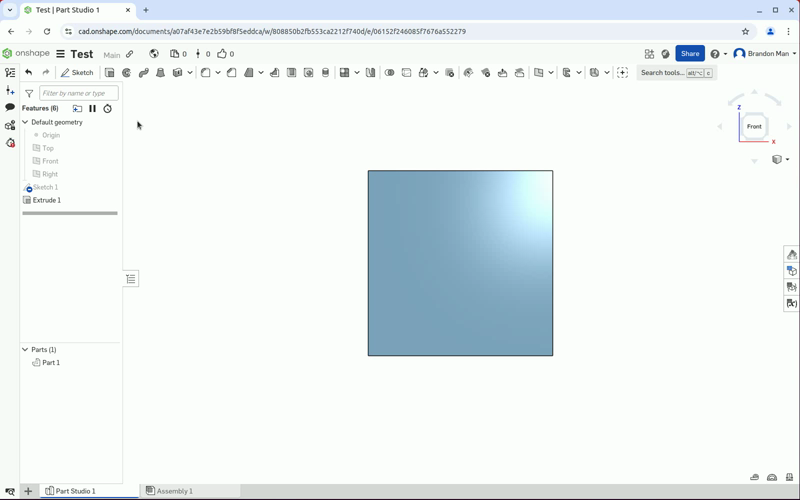
key(shift+h)
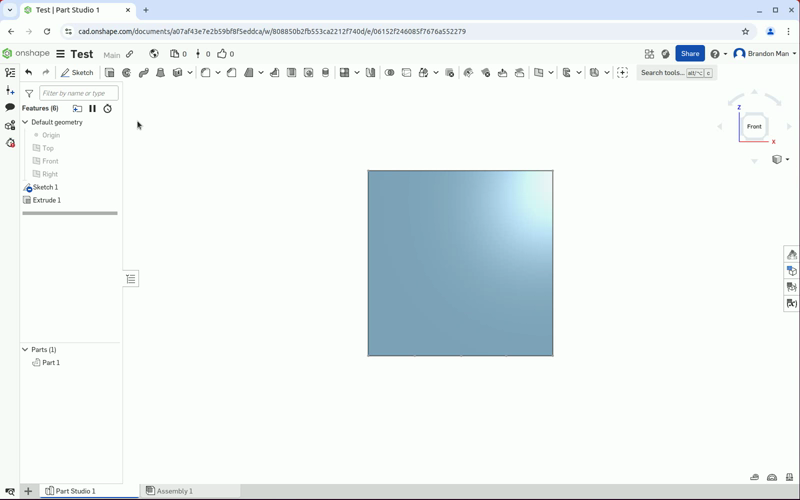
key(shift+h)
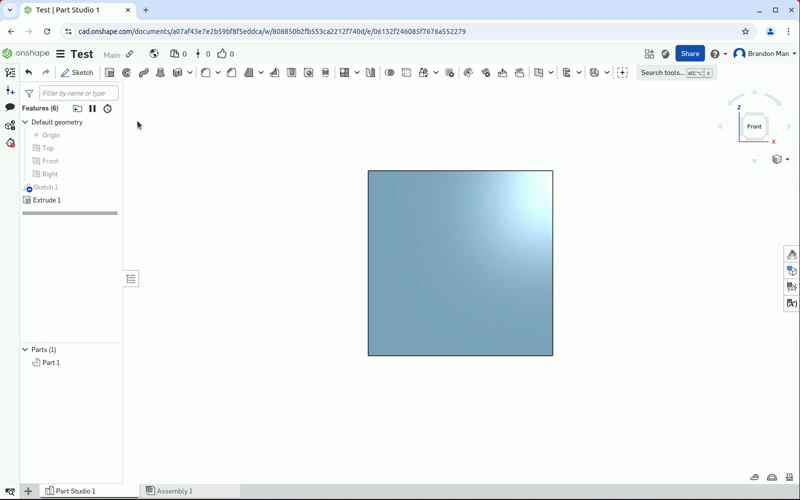
mouse_move(73, 189)
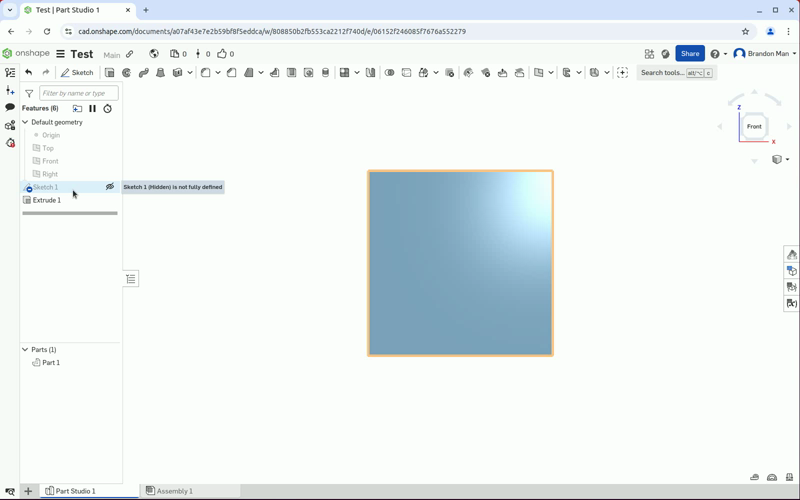
click(73, 189)
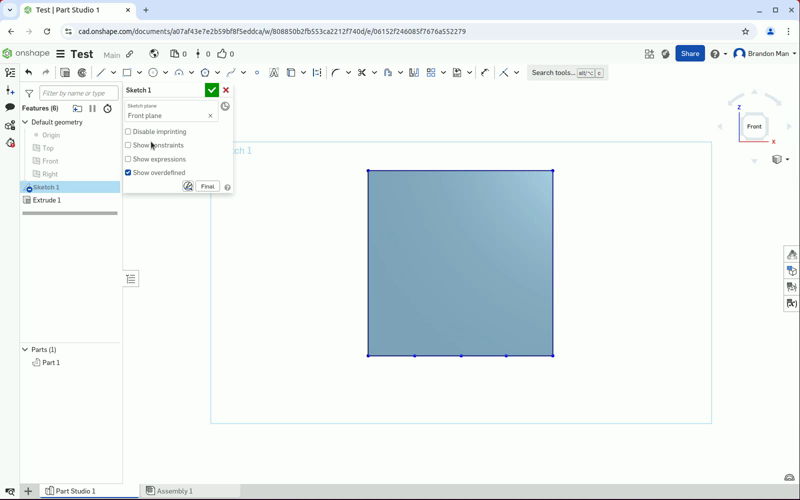
mouse_move(229, 92)
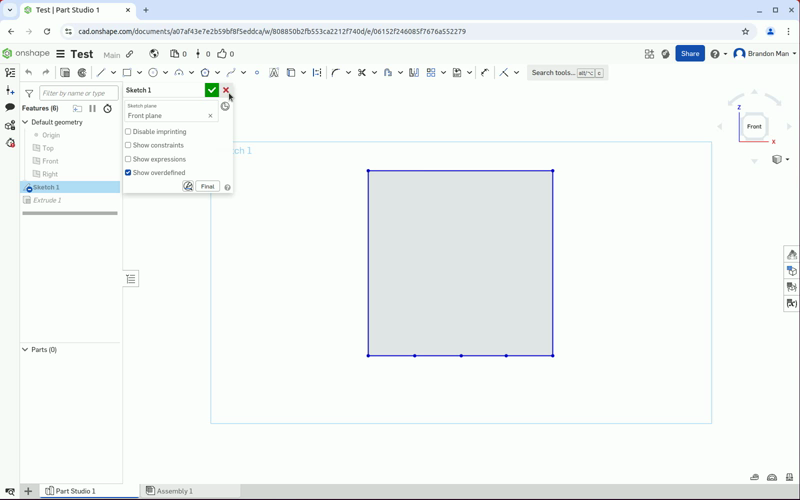
click(229, 92)
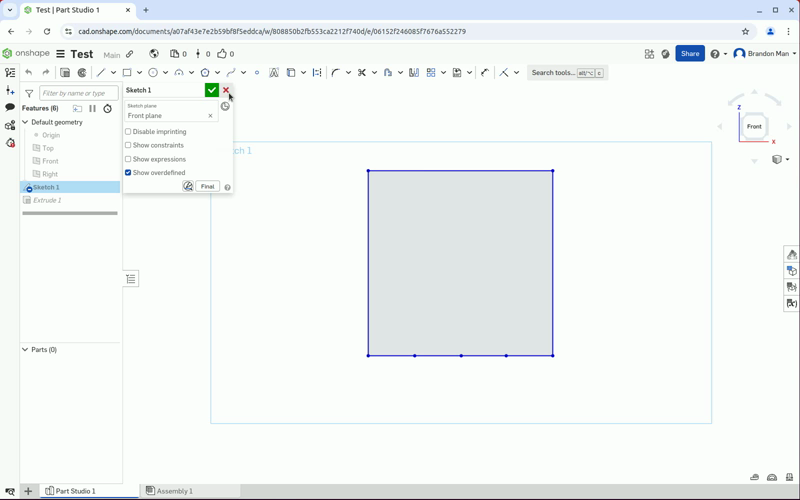
key(shift+s)
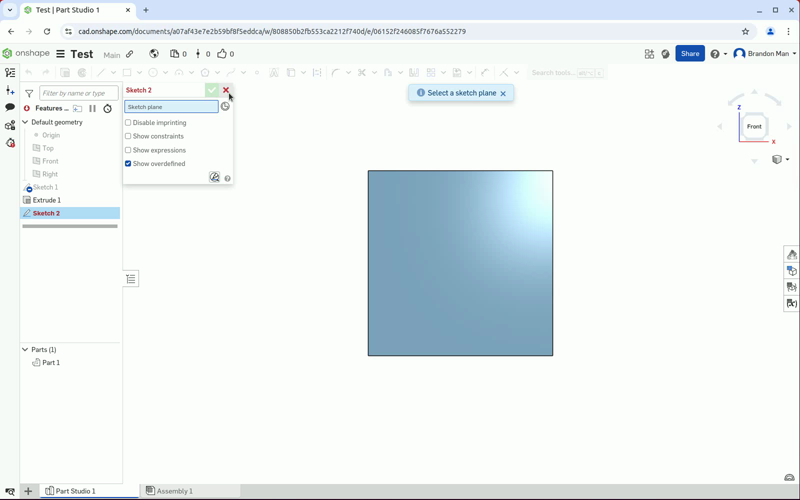
mouse_move(73, 163)
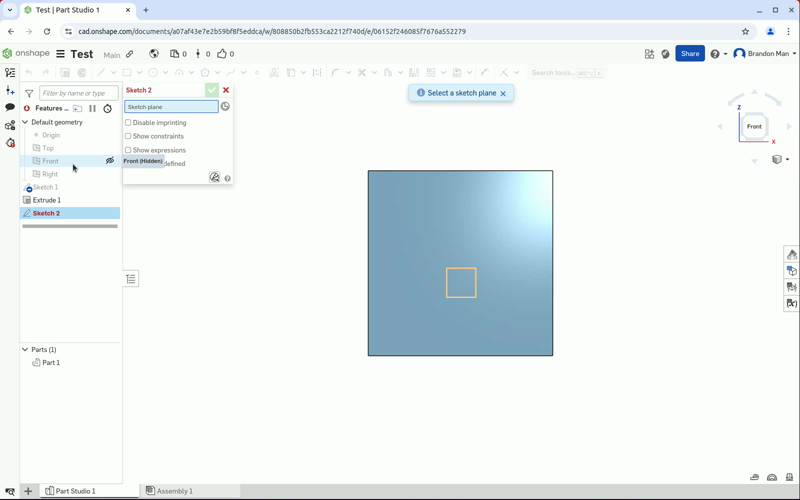
click(73, 163)
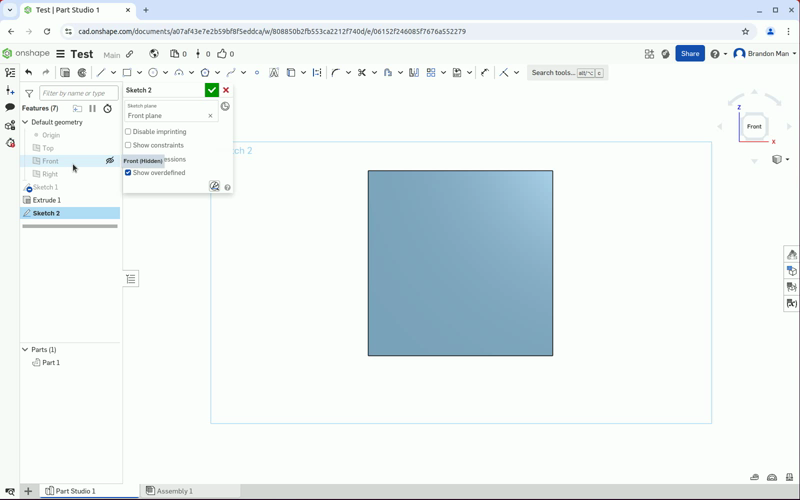
mouse_move(73, 352)
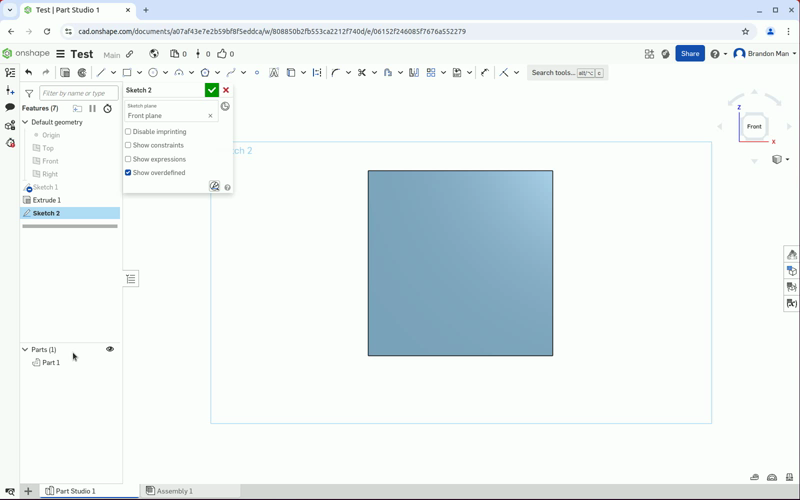
key(y)
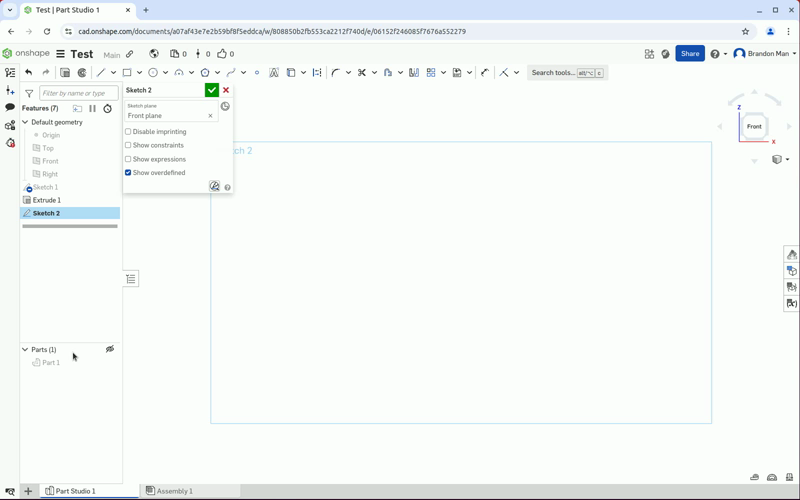
key(l)
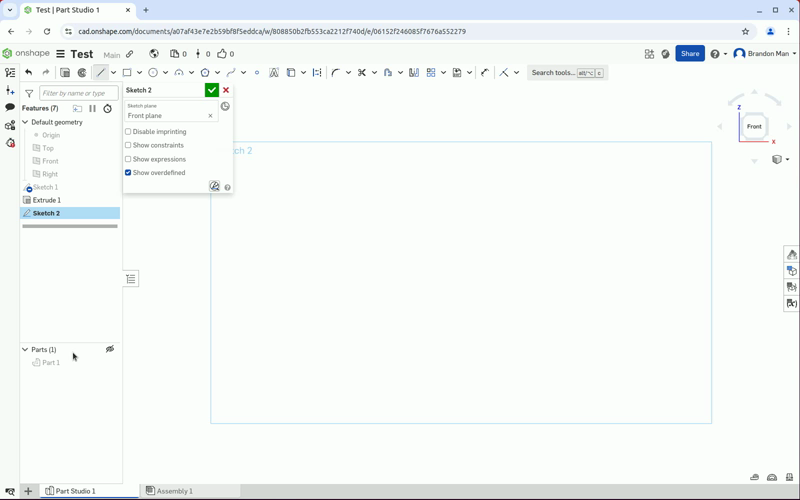
key_down(shift)
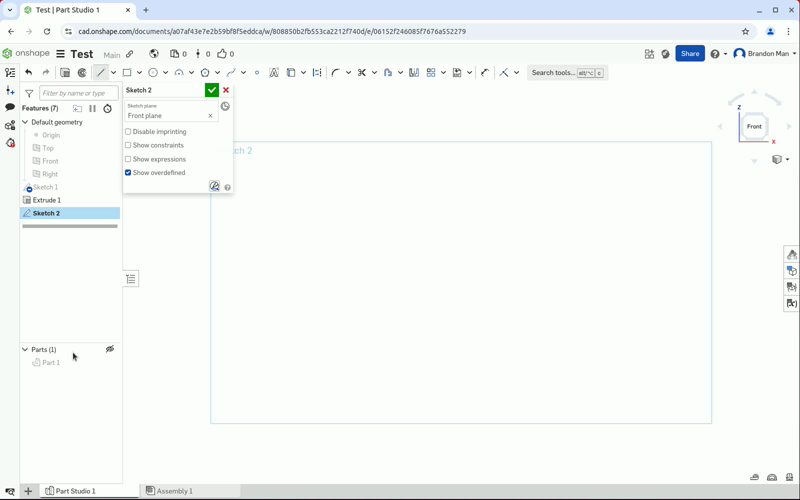
mouse_move(414, 361)
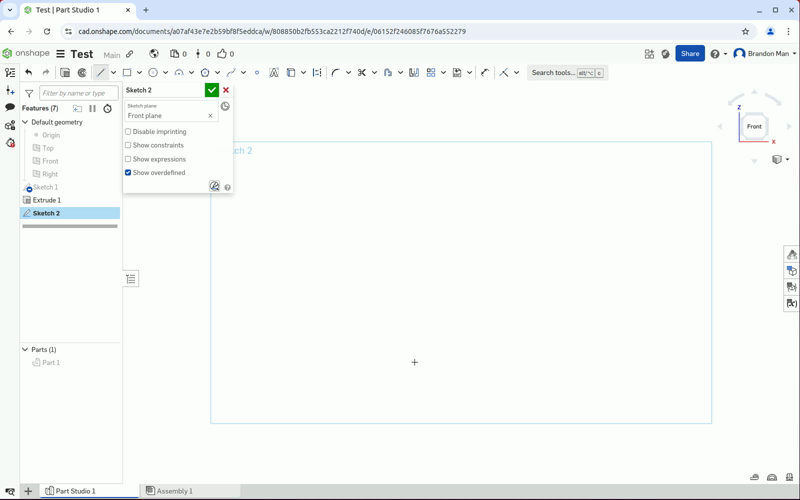
click(414, 361)
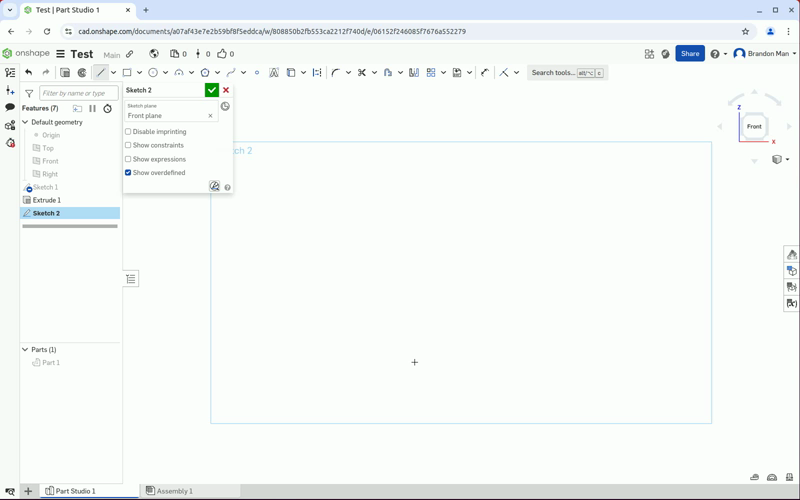
key_up(shift)
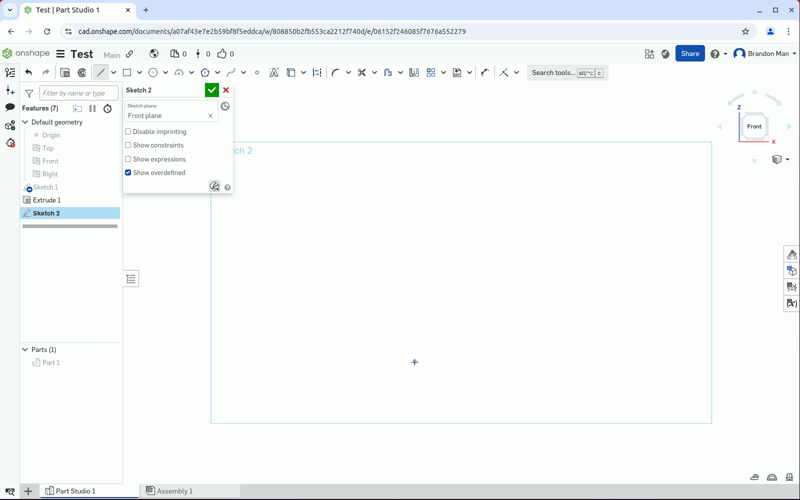
key_down(shift)
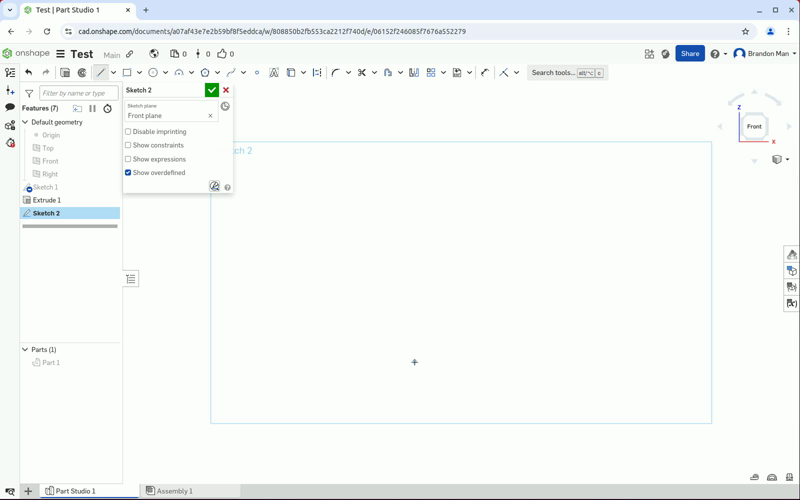
mouse_move(444, 361)
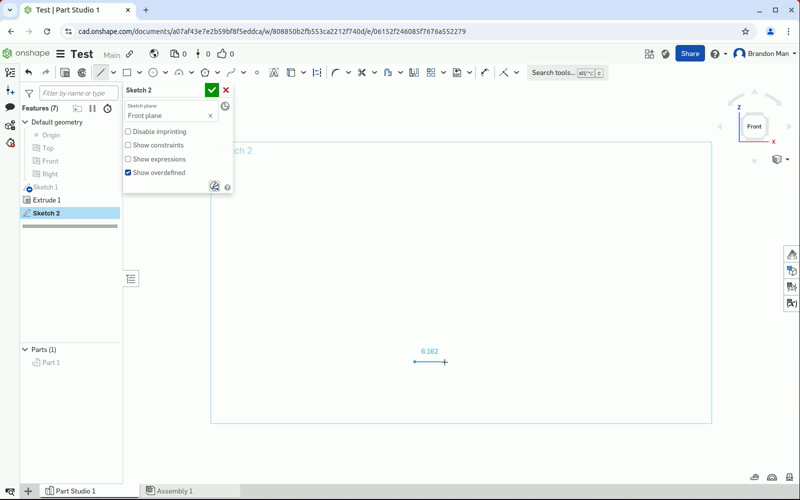
mouse_move(461, 361)
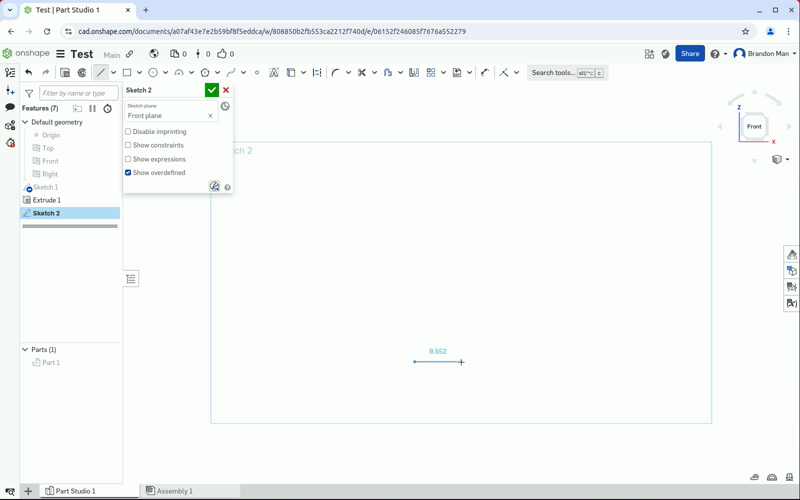
click(461, 361)
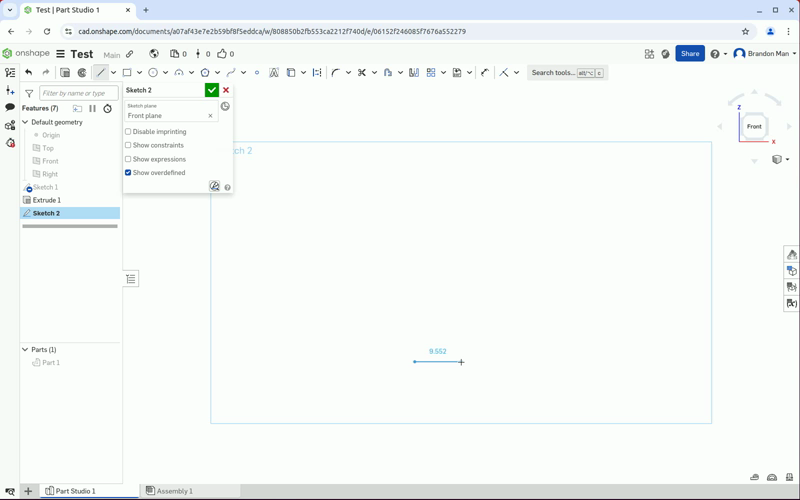
key_up(shift)
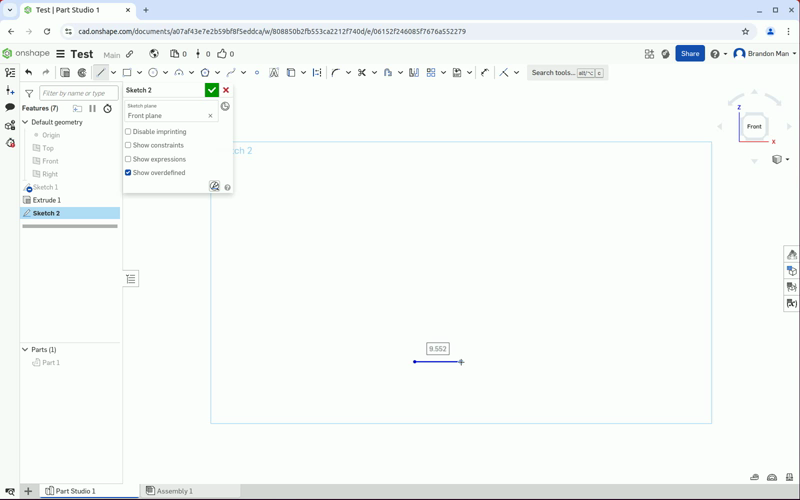
key_down(shift)
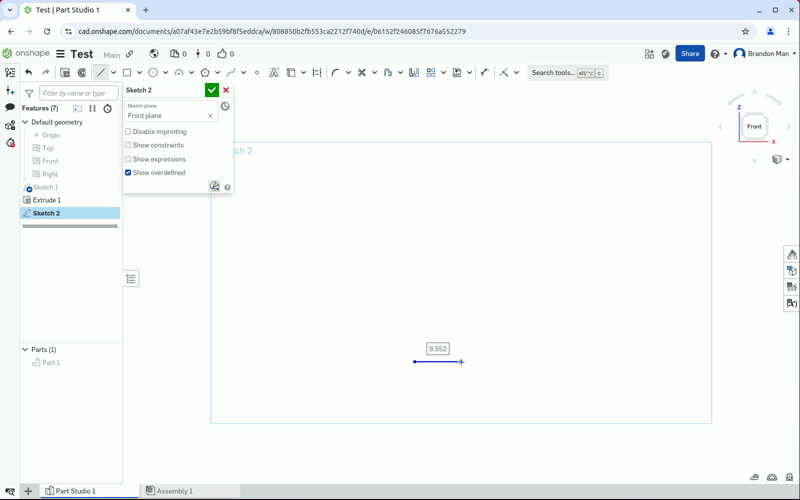
mouse_move(491, 361)
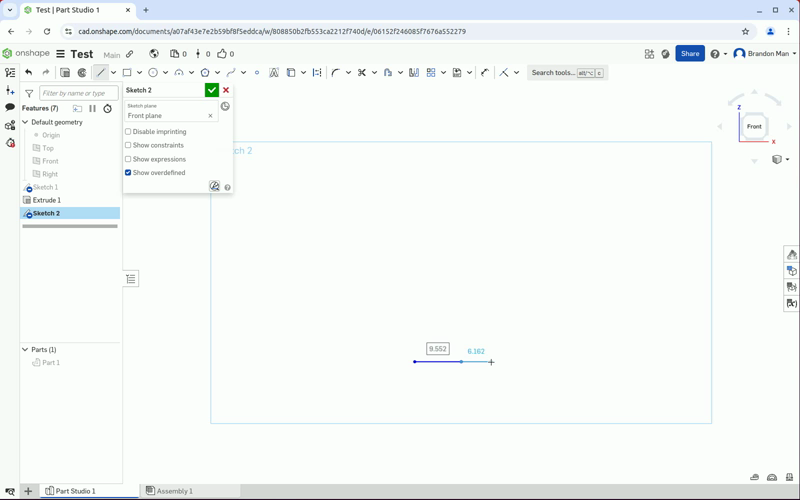
mouse_move(461, 355)
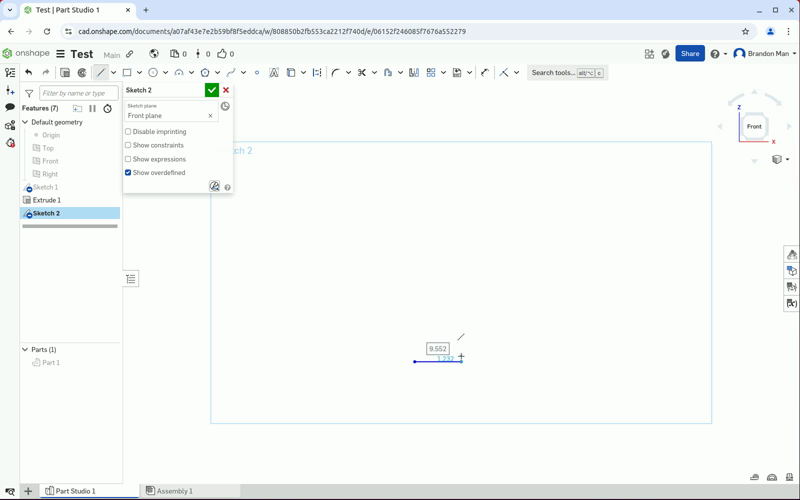
scroll(6)
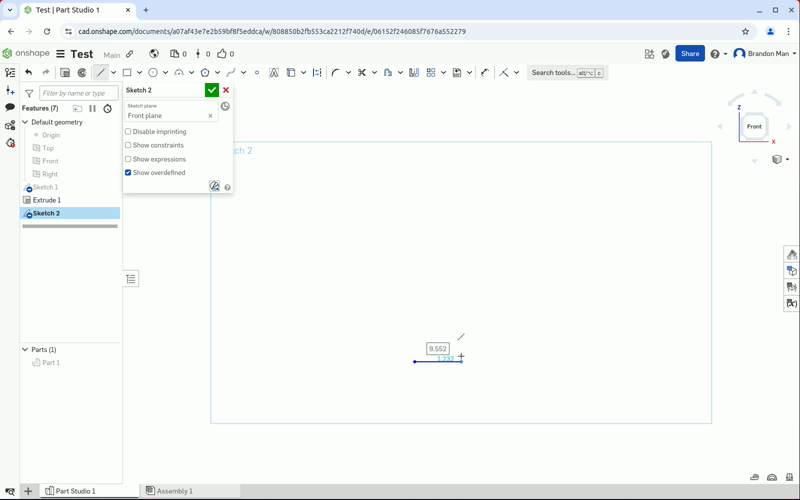
scroll(6)
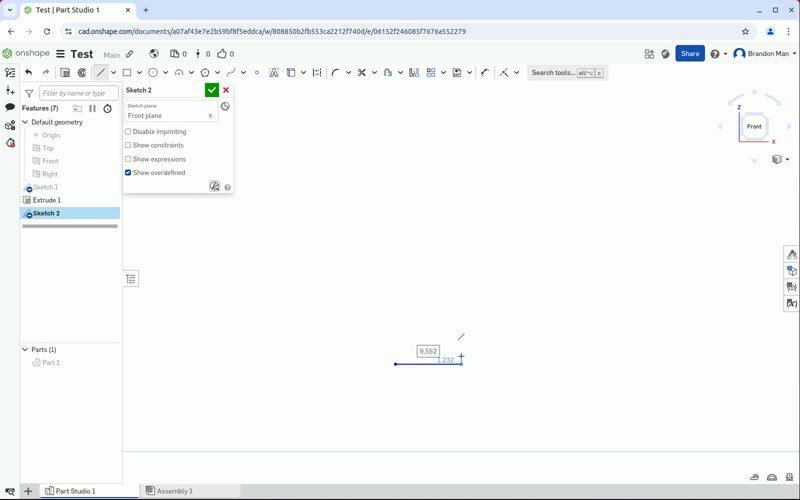
scroll(6)
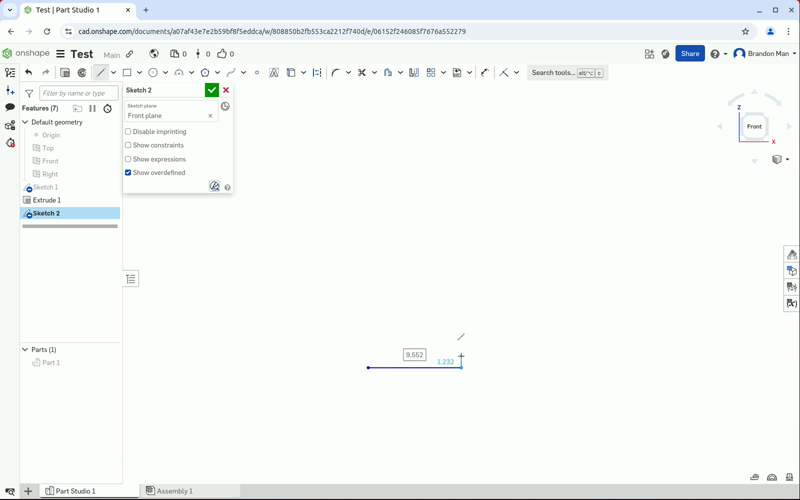
scroll(6)
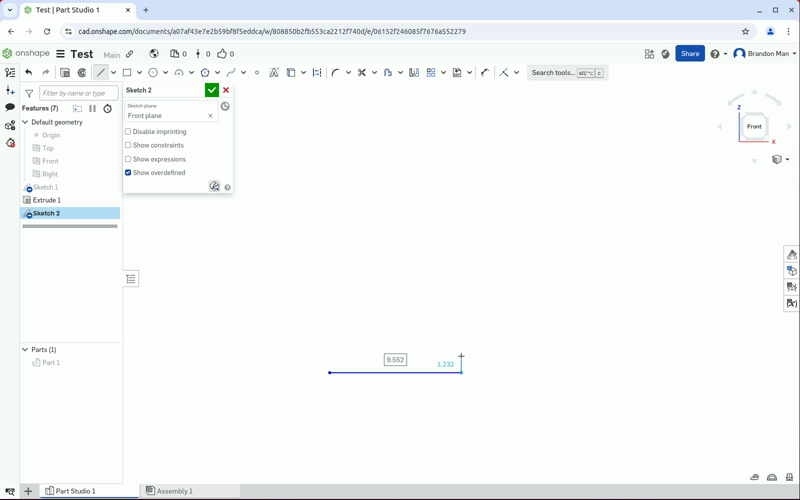
scroll(6)
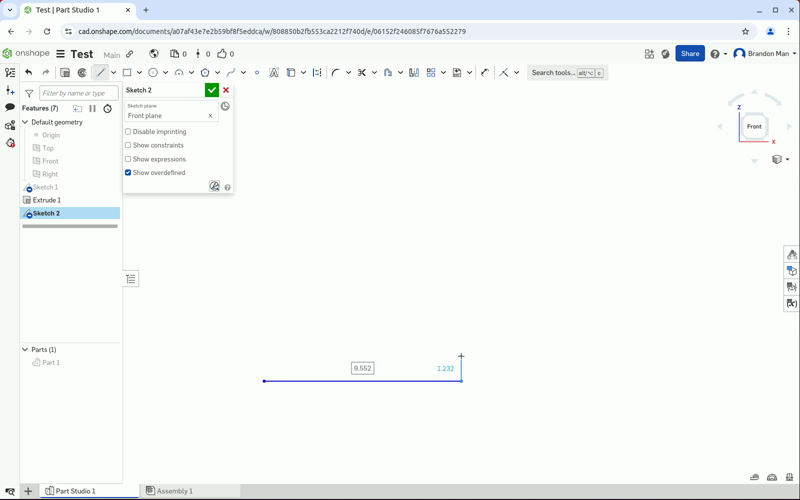
scroll(6)
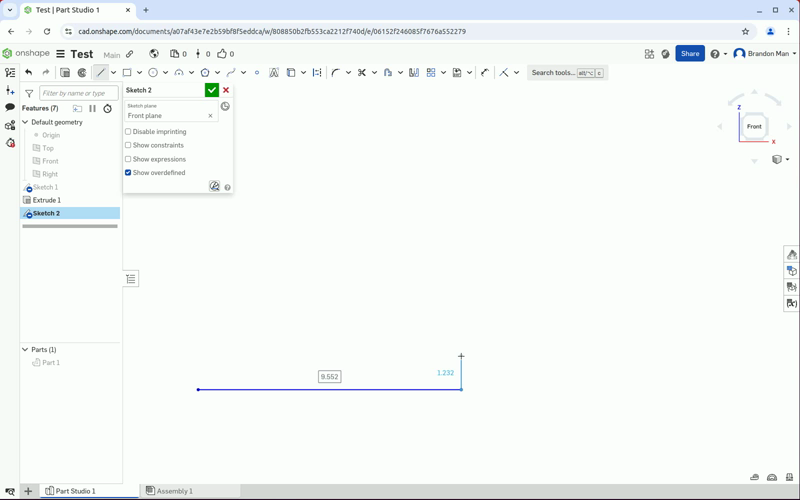
scroll(6)
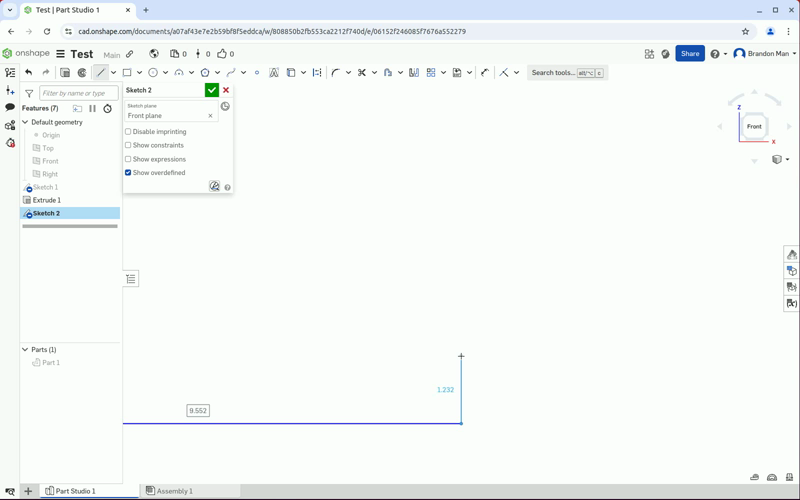
click(461, 355)
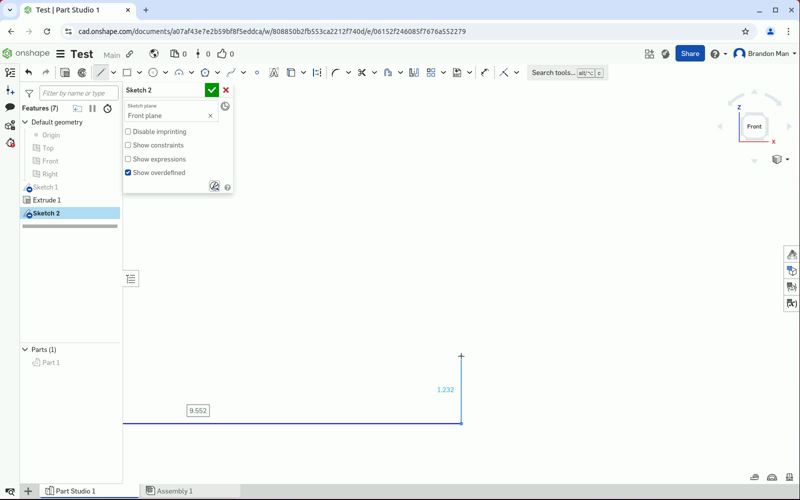
scroll(-6)
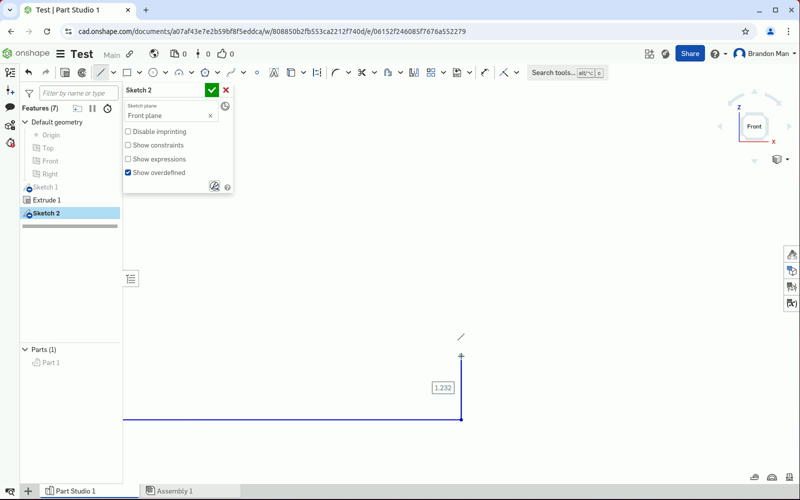
scroll(-6)
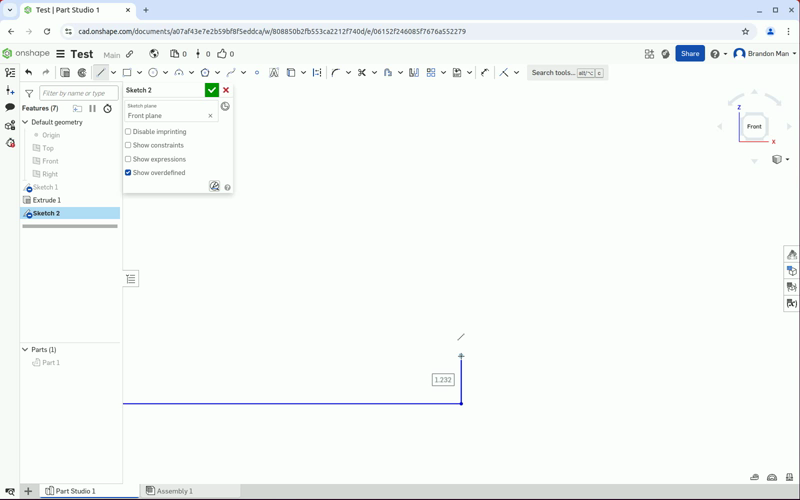
scroll(-6)
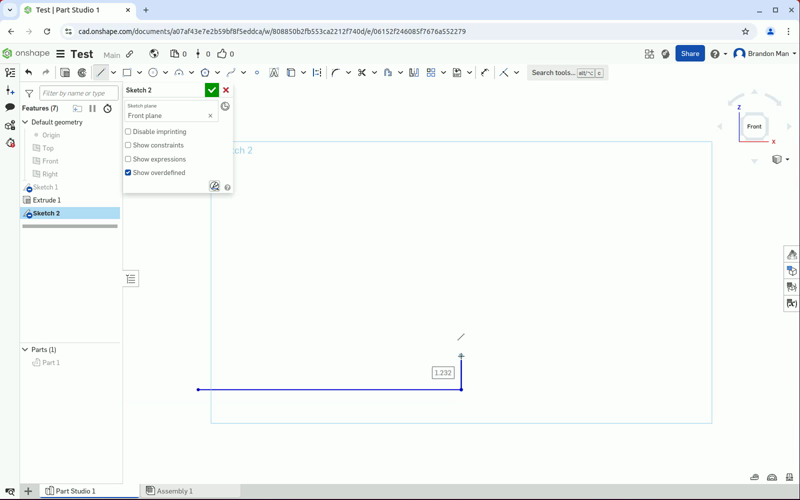
scroll(-6)
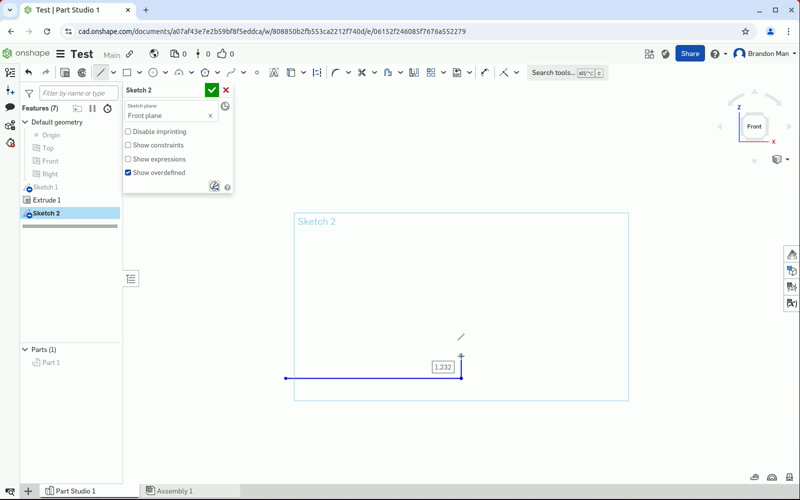
scroll(-6)
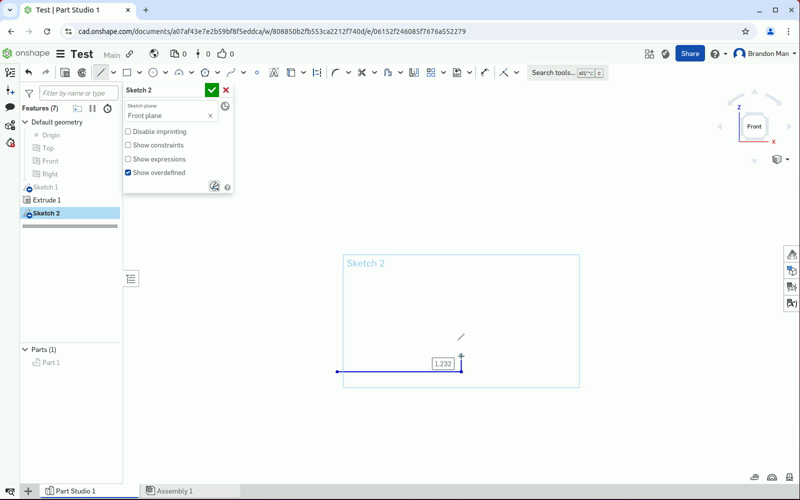
scroll(-6)
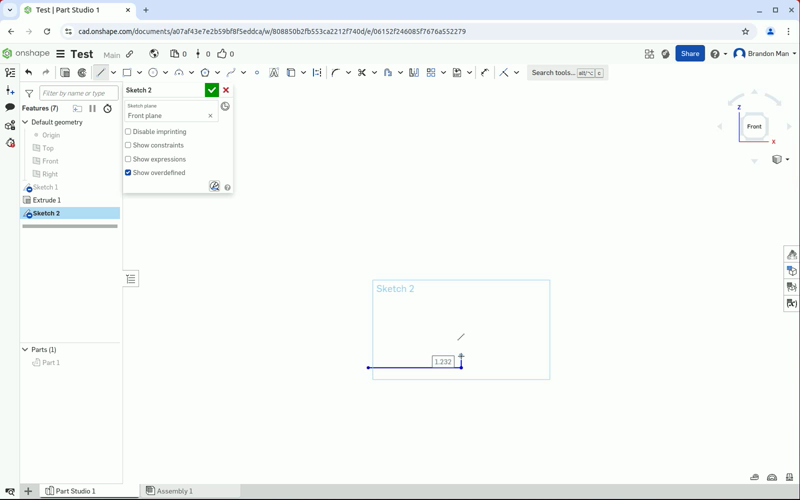
scroll(-6)
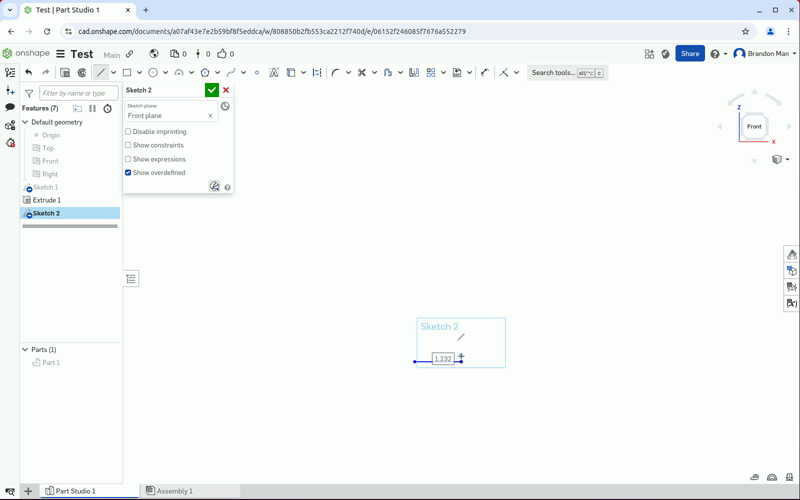
key_up(shift)
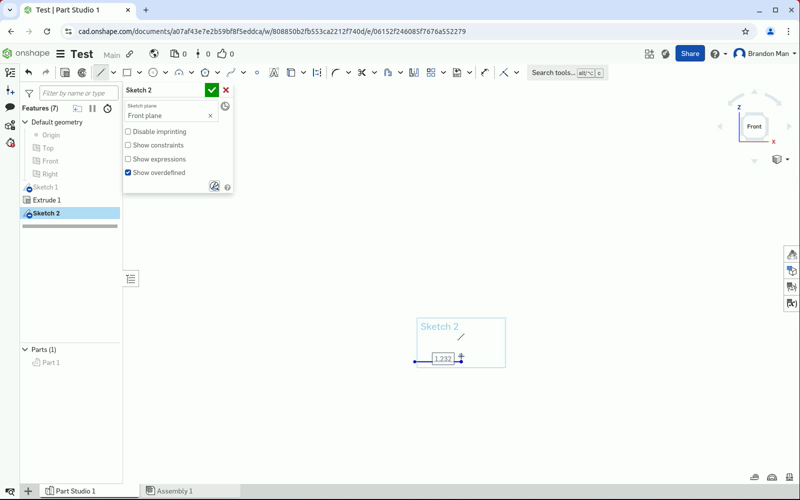
key_down(shift)
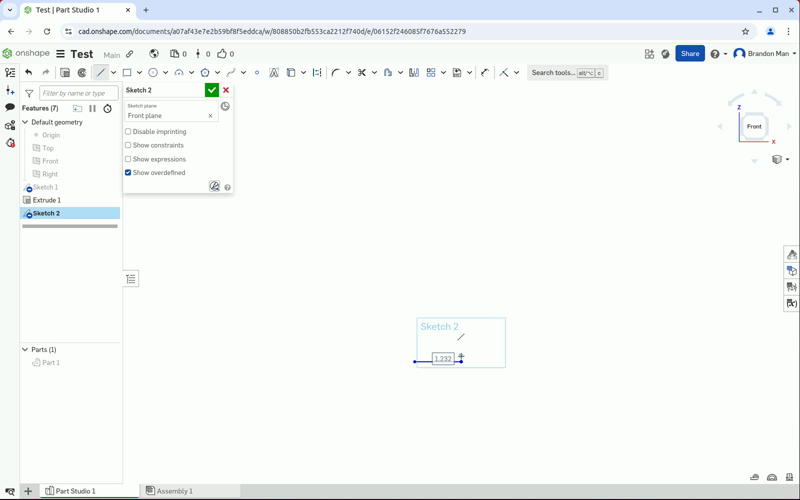
mouse_move(491, 355)
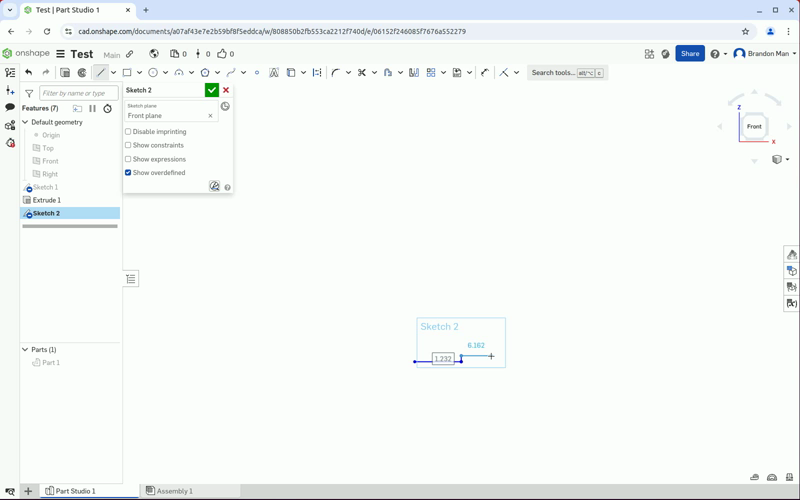
mouse_move(414, 355)
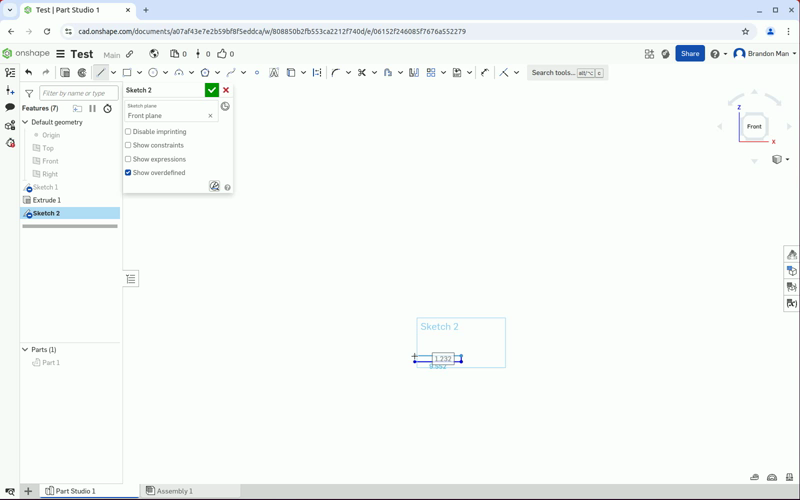
click(414, 355)
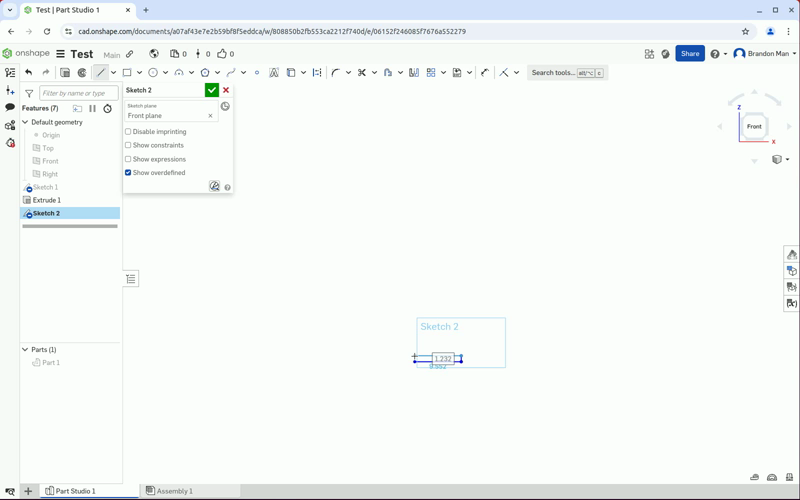
key_up(shift)
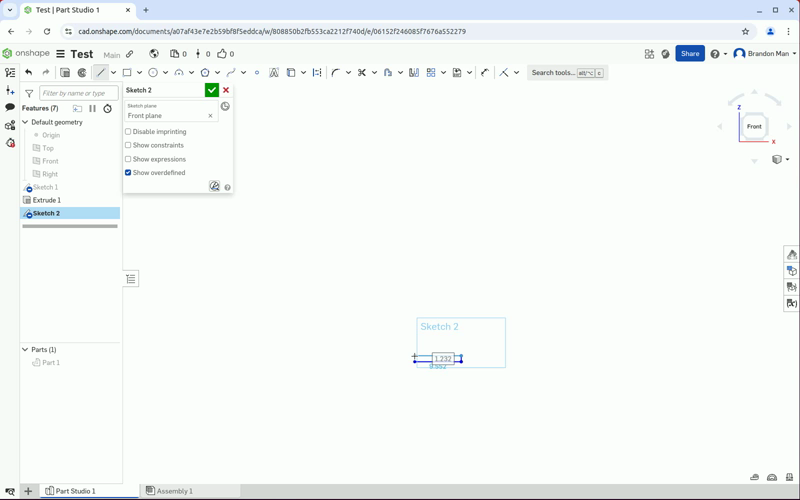
mouse_move(444, 355)
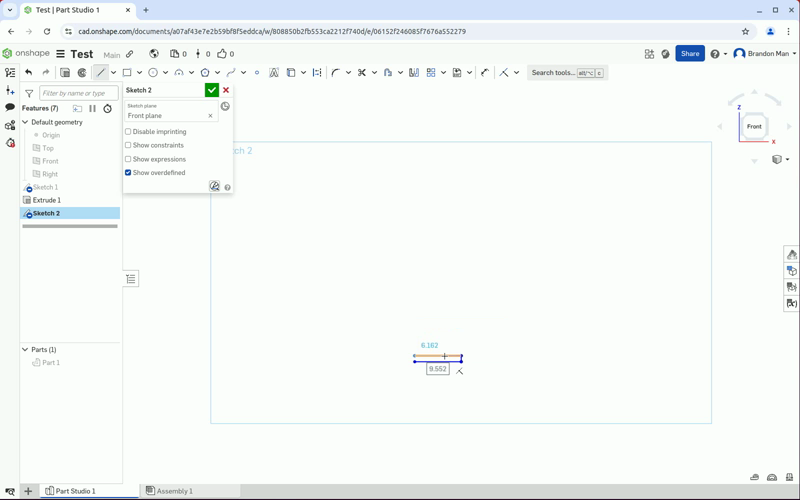
key_down(shift)
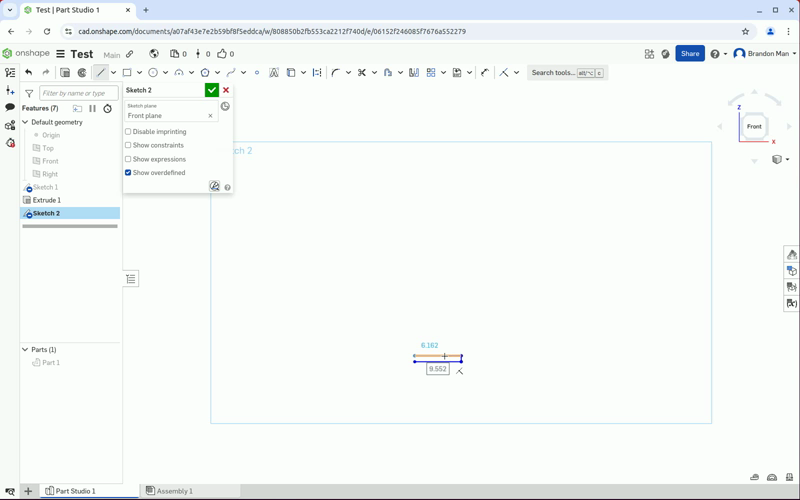
mouse_move(414, 361)
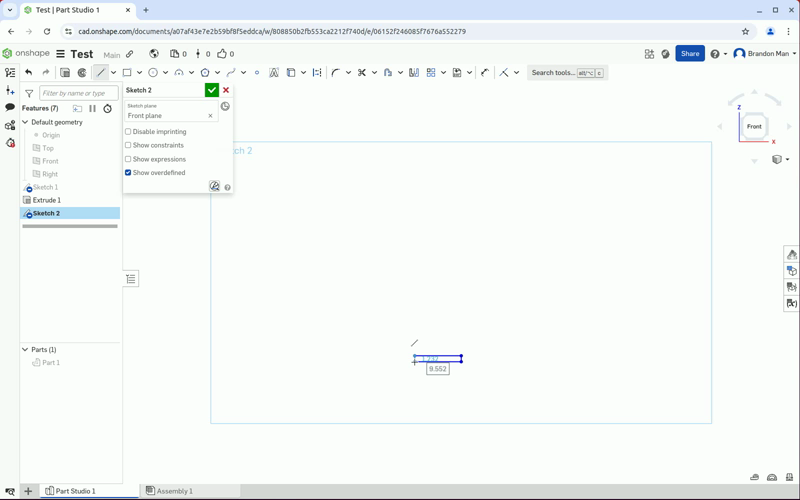
scroll(6)
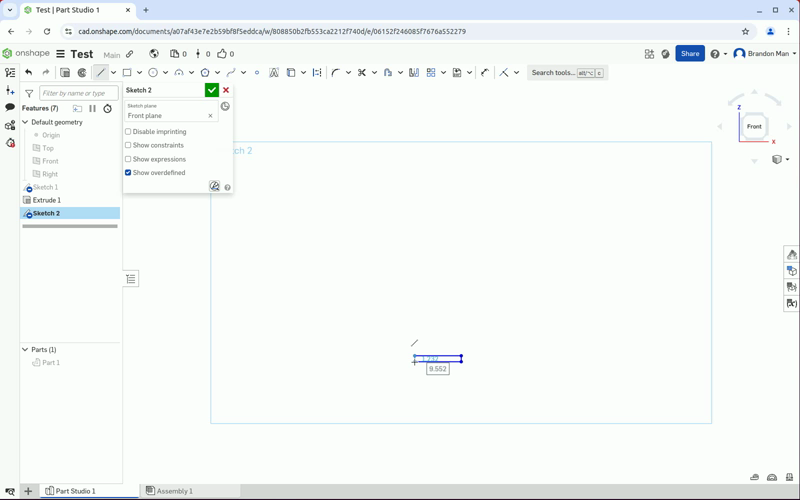
scroll(6)
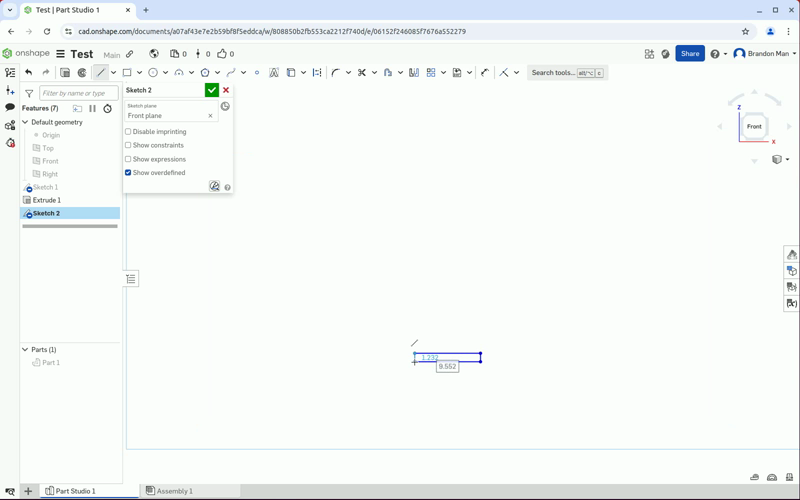
scroll(6)
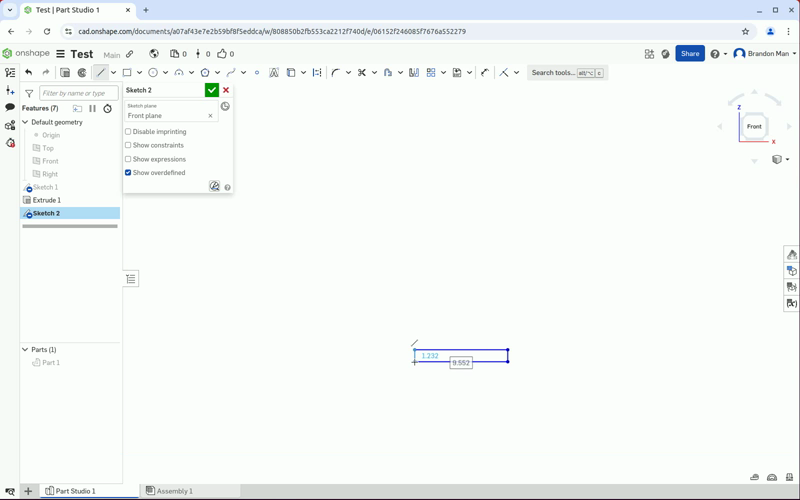
scroll(6)
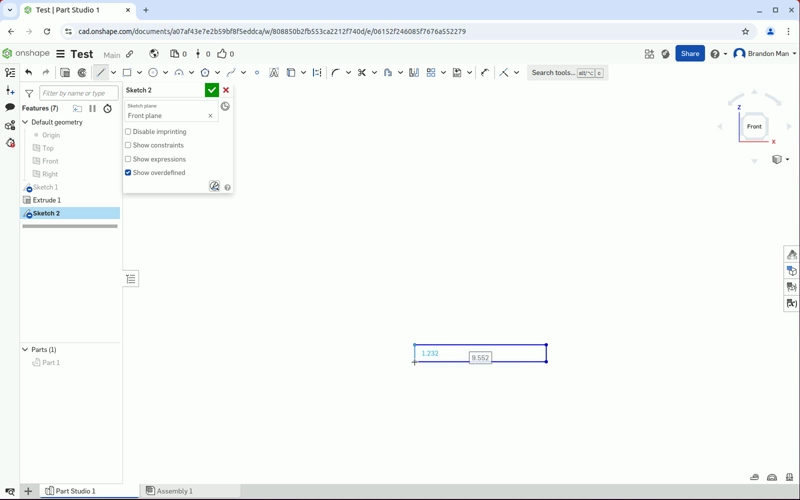
scroll(6)
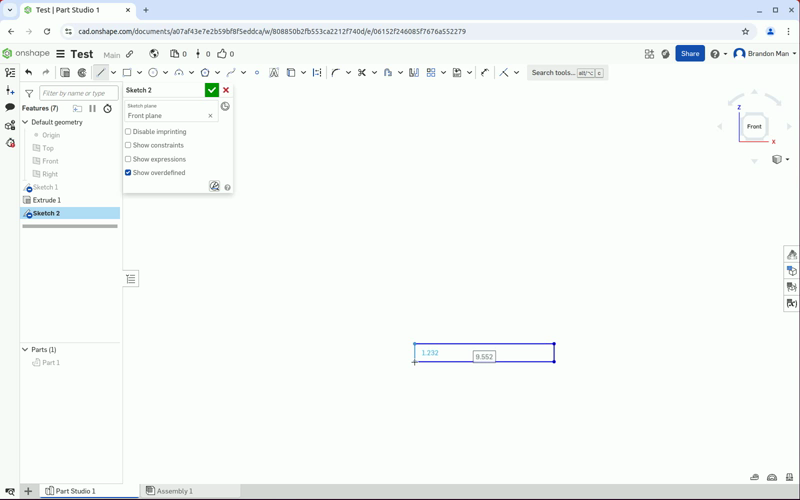
scroll(6)
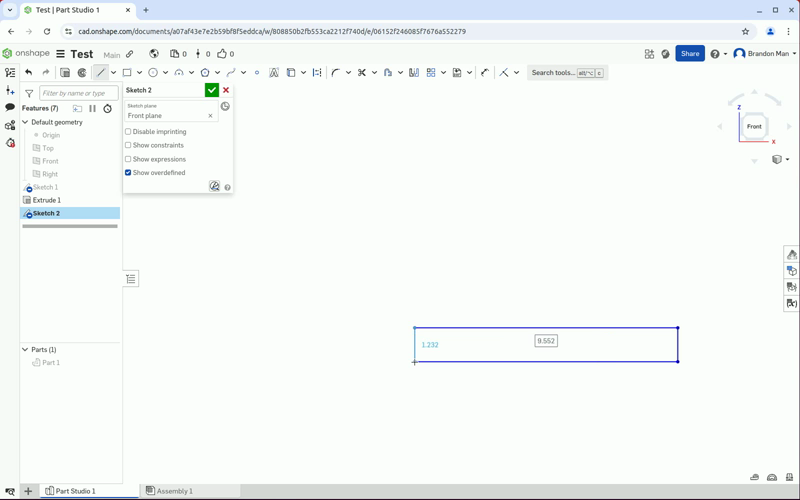
scroll(6)
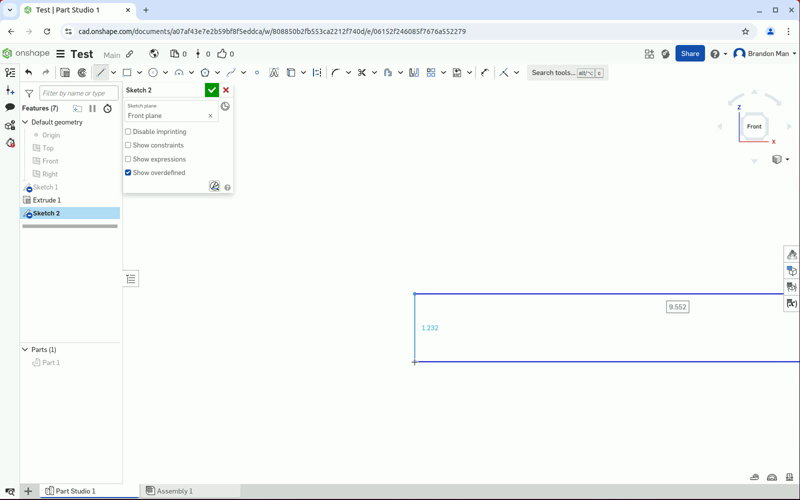
key_up(shift)
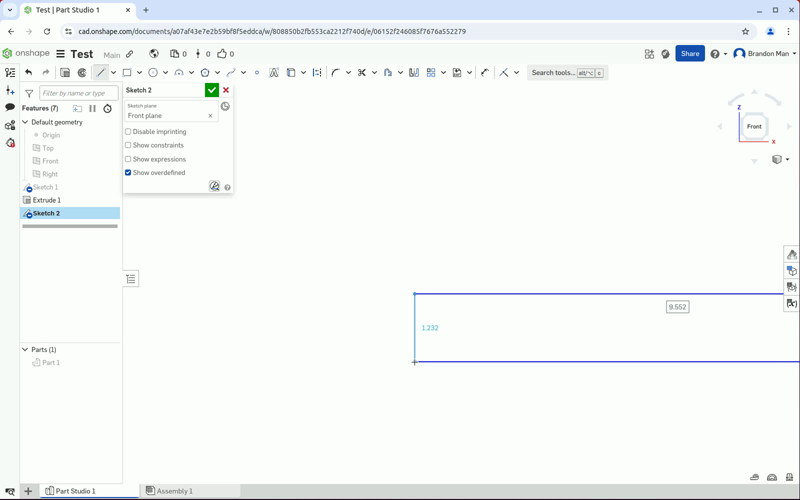
click(414, 361)
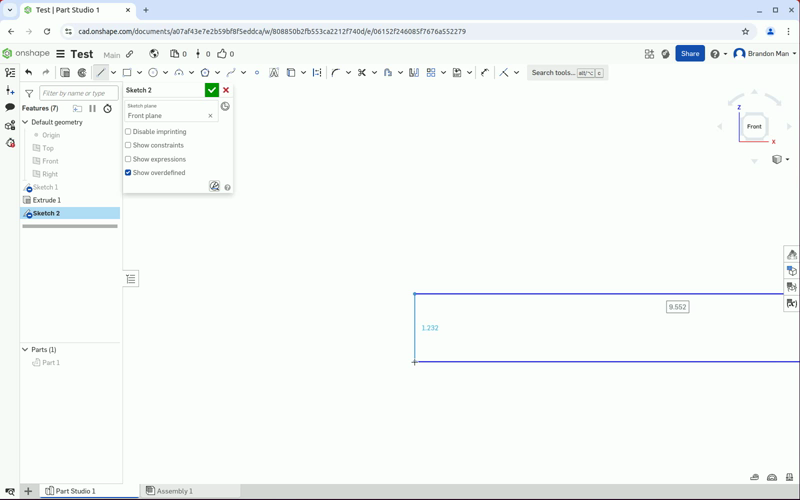
scroll(-6)
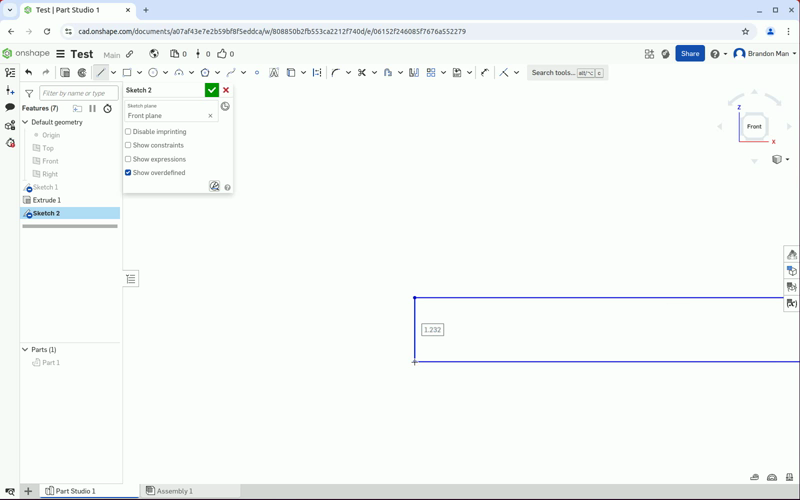
scroll(-6)
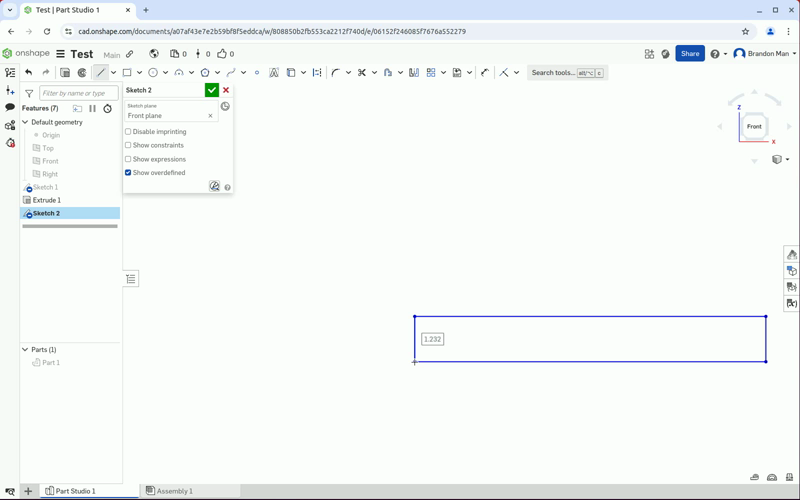
scroll(-6)
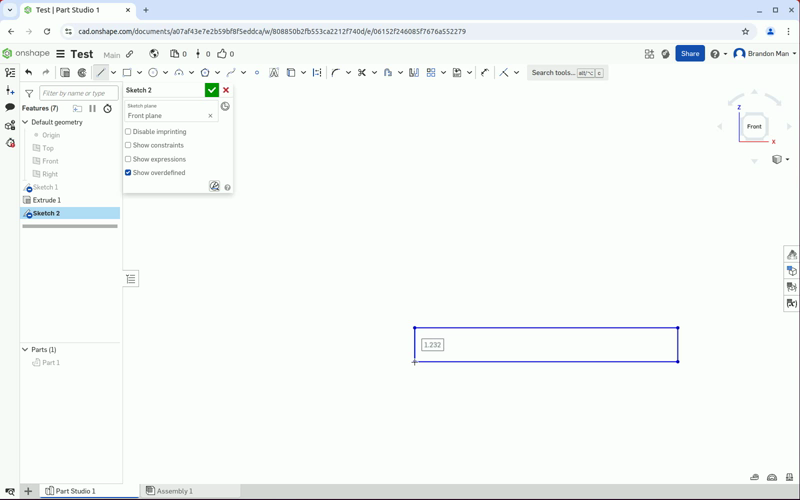
scroll(-6)
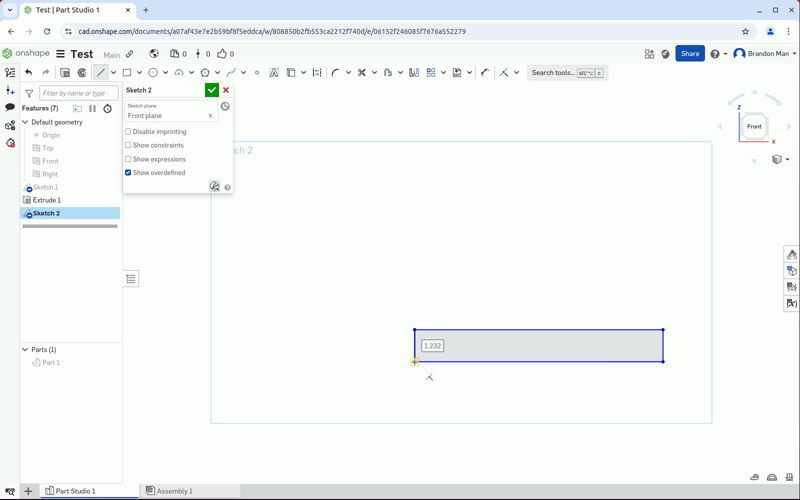
scroll(-6)
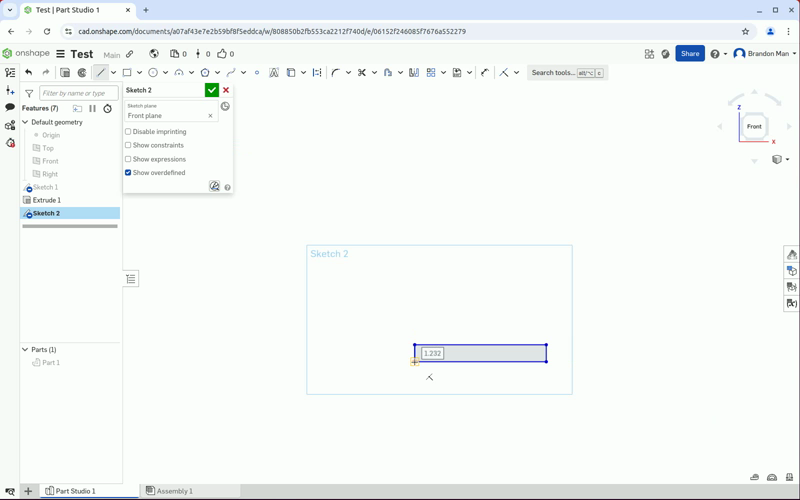
scroll(-6)
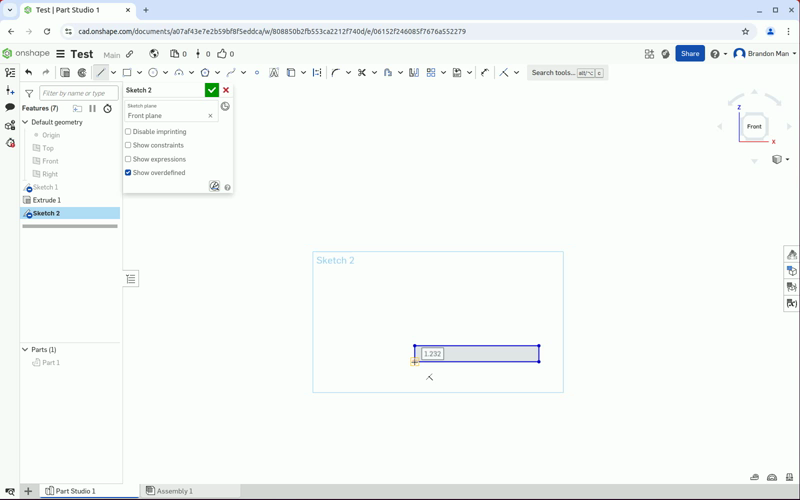
scroll(-6)
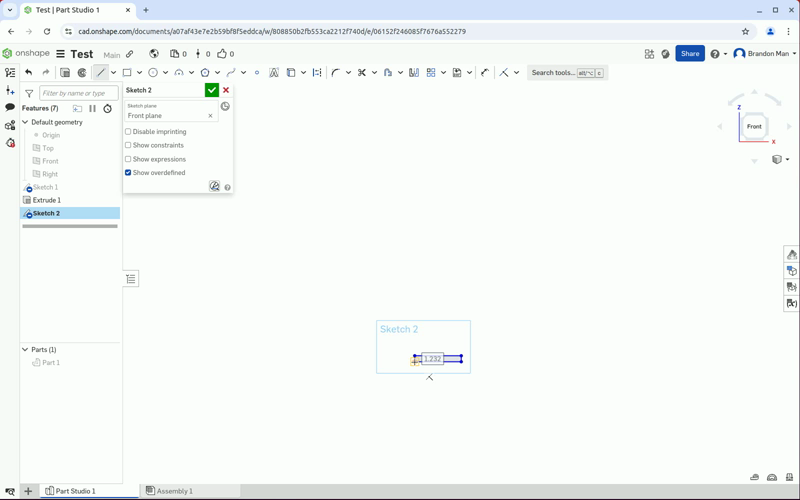
key(esc)
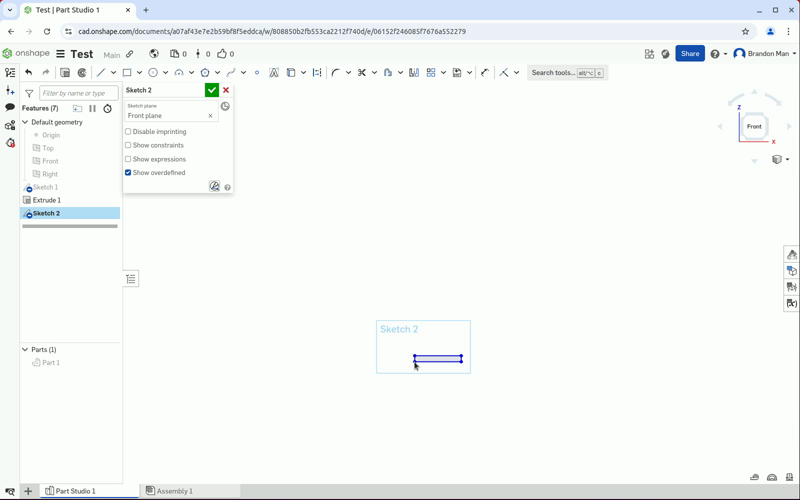
mouse_move(417, 361)
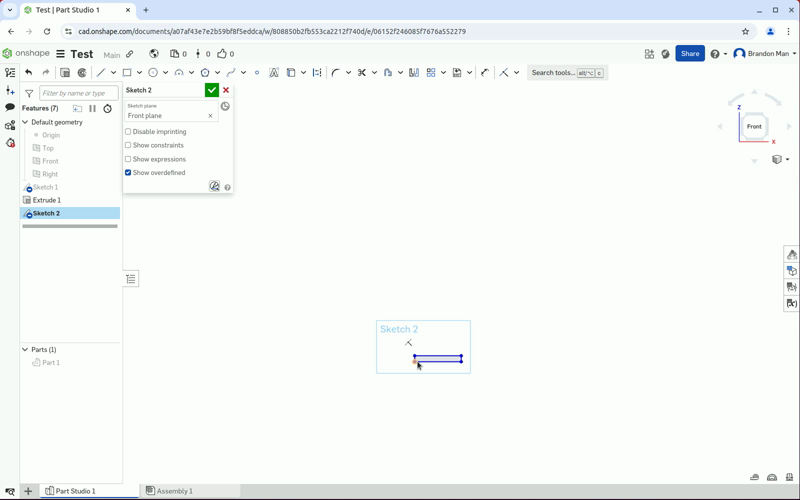
scroll(6)
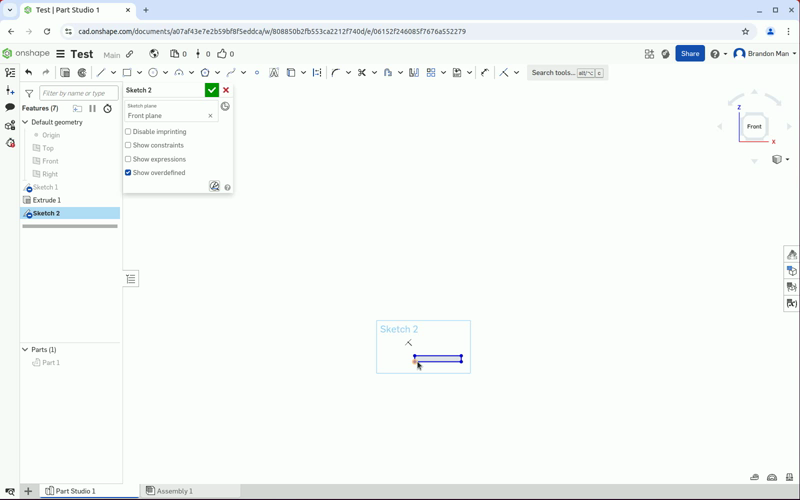
scroll(6)
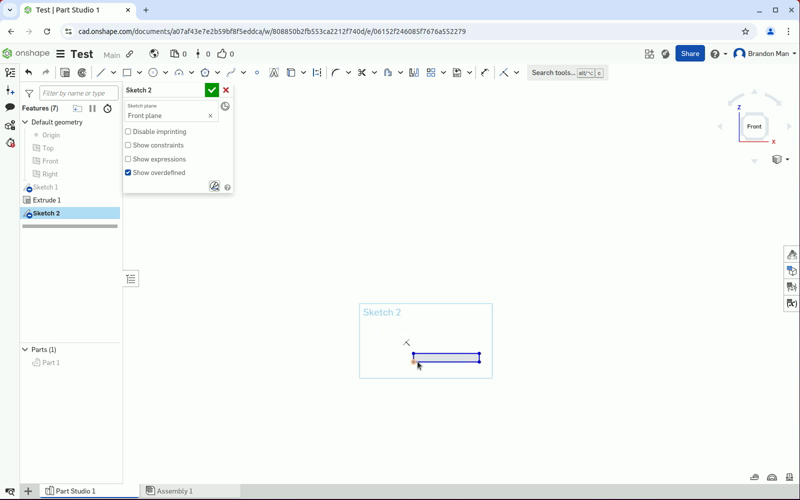
scroll(6)
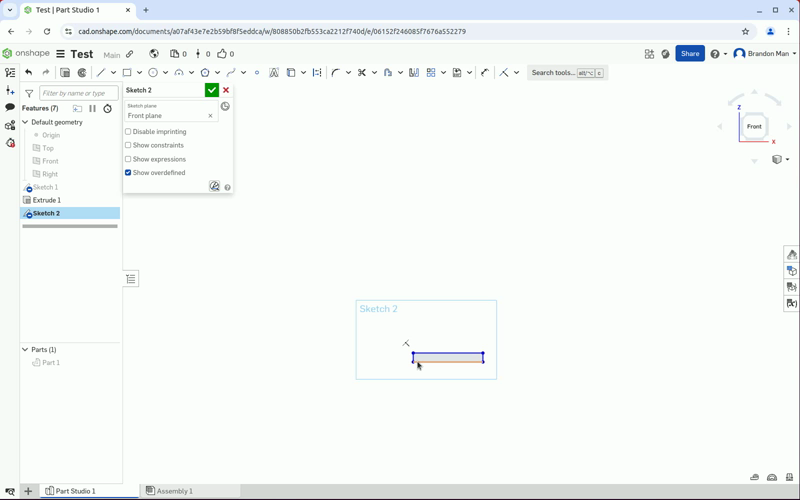
scroll(6)
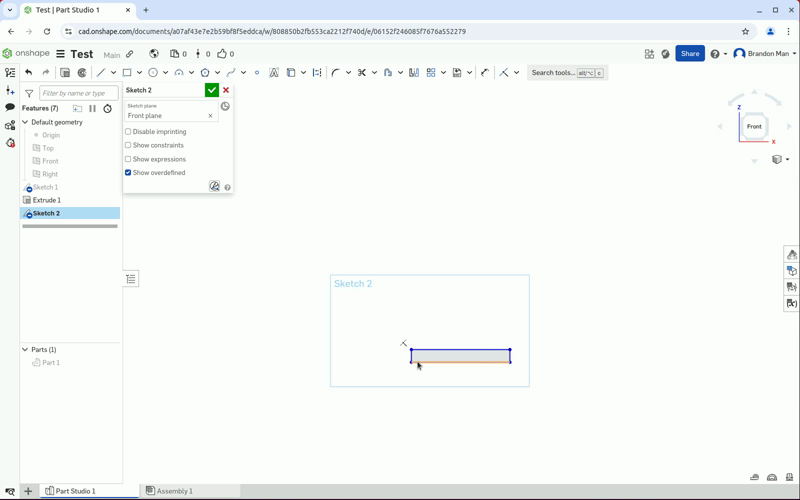
scroll(6)
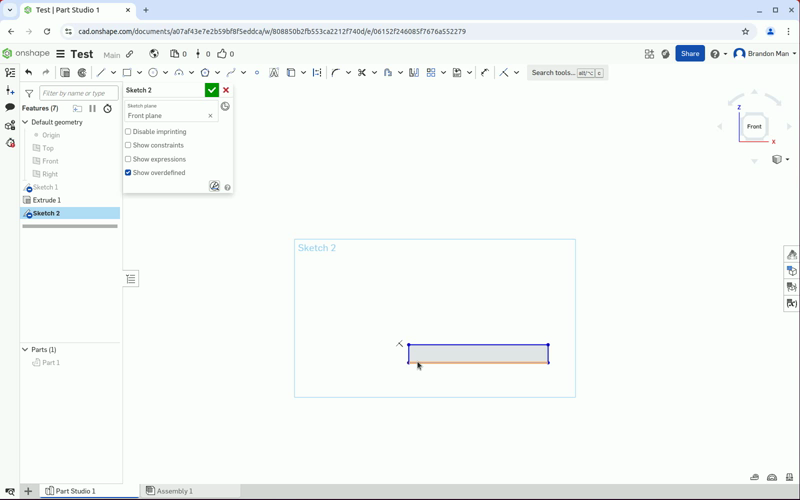
scroll(6)
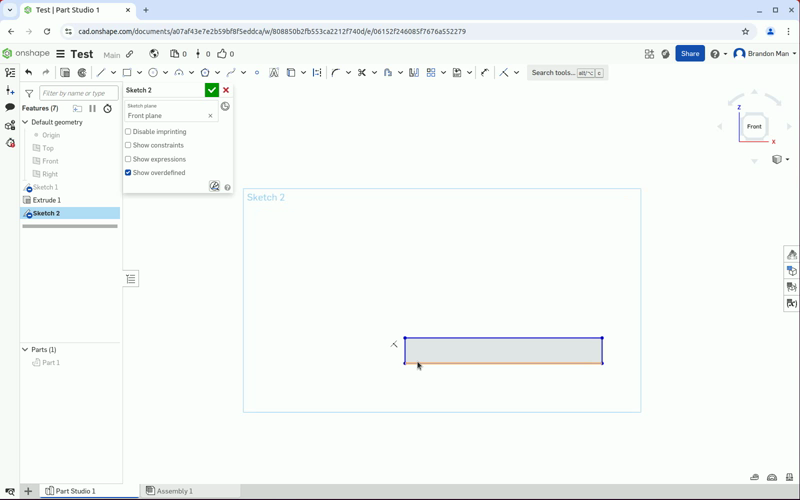
scroll(6)
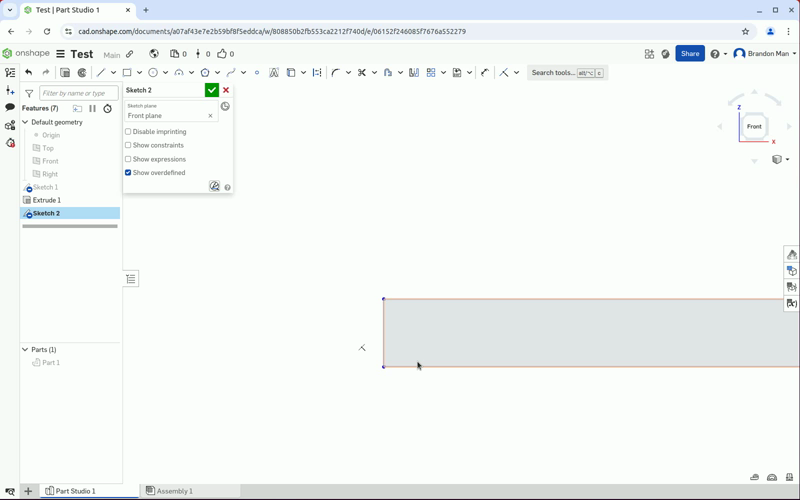
click(417, 361)
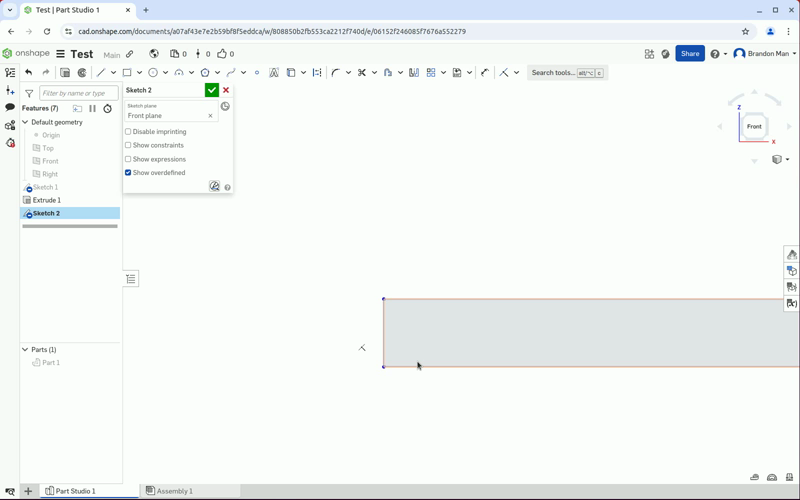
scroll(-6)
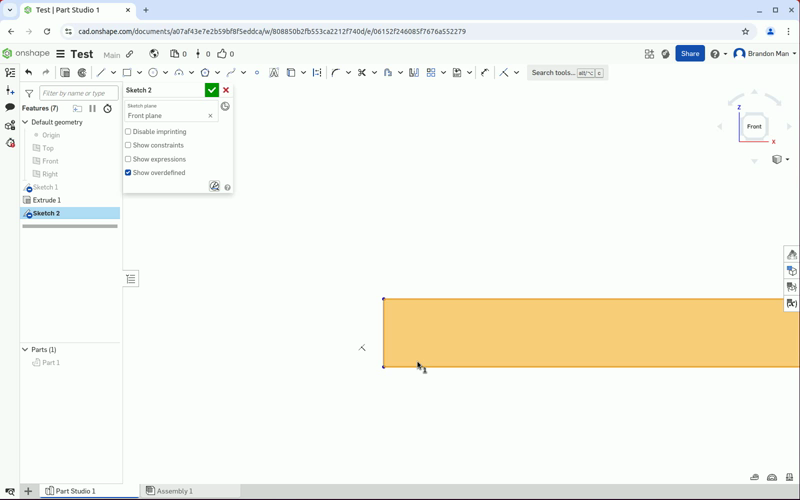
scroll(-6)
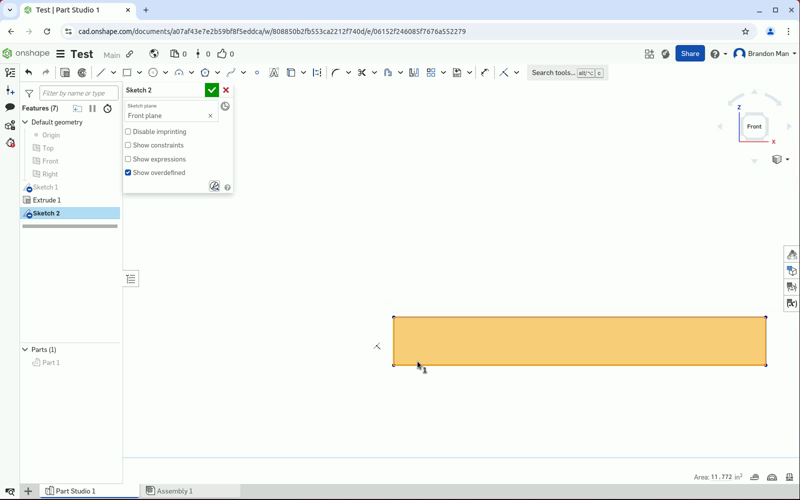
scroll(-6)
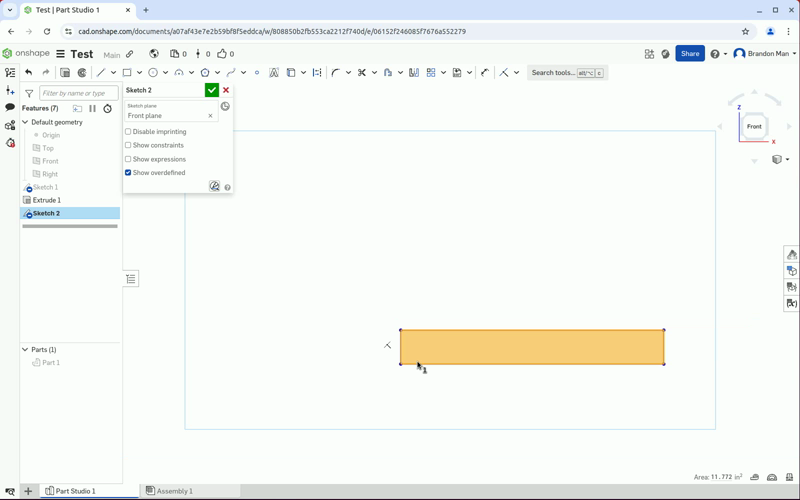
scroll(-6)
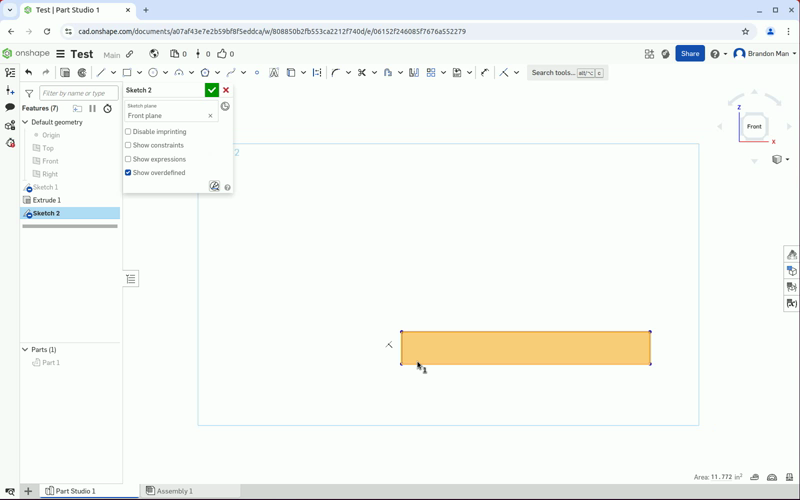
scroll(-6)
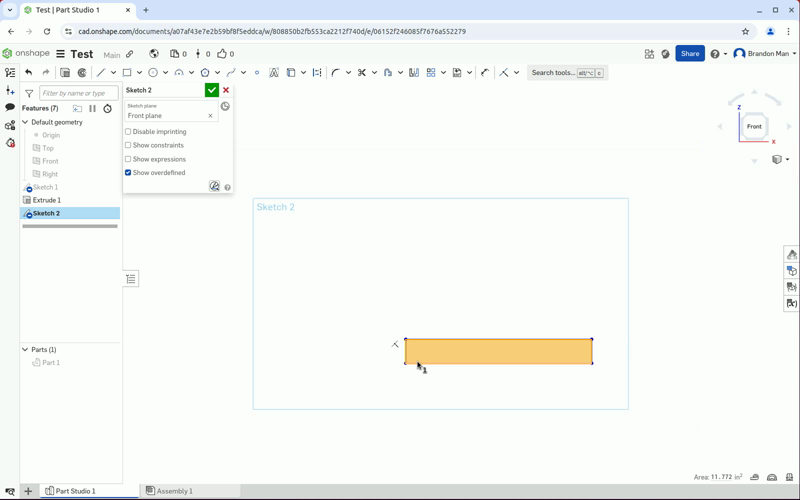
scroll(-6)
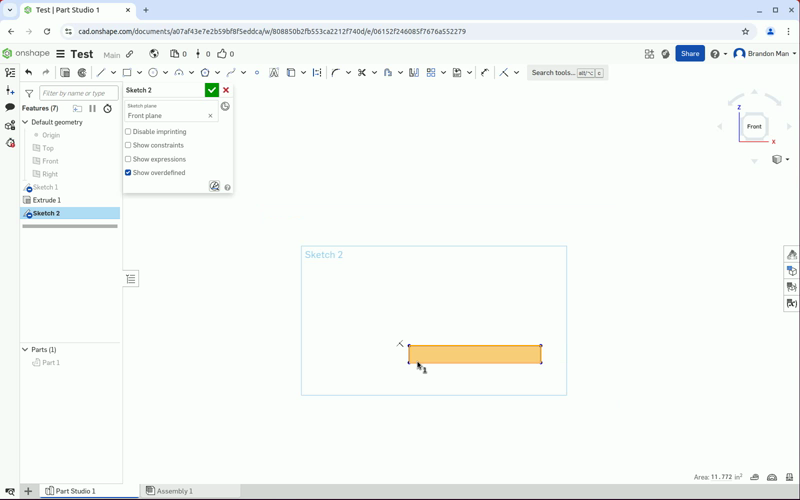
scroll(-6)
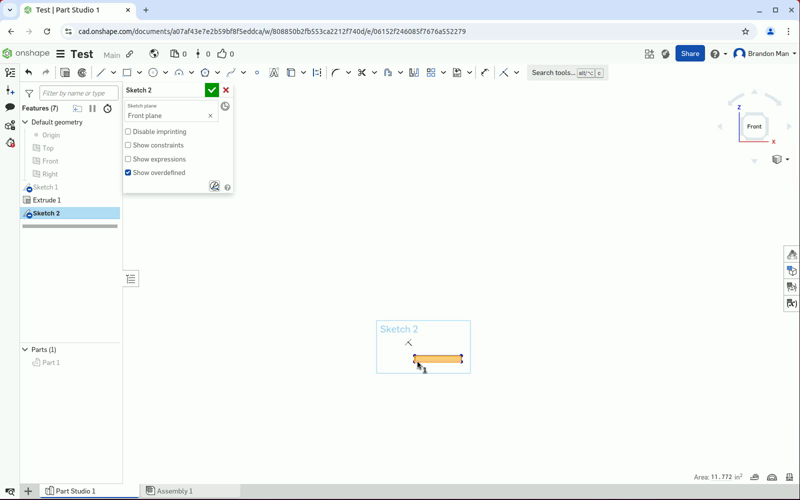
mouse_move(73, 352)
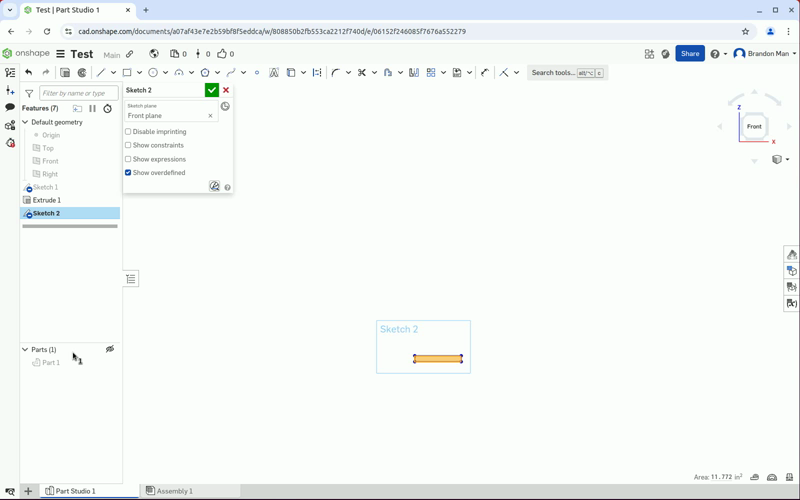
key(shift+y)
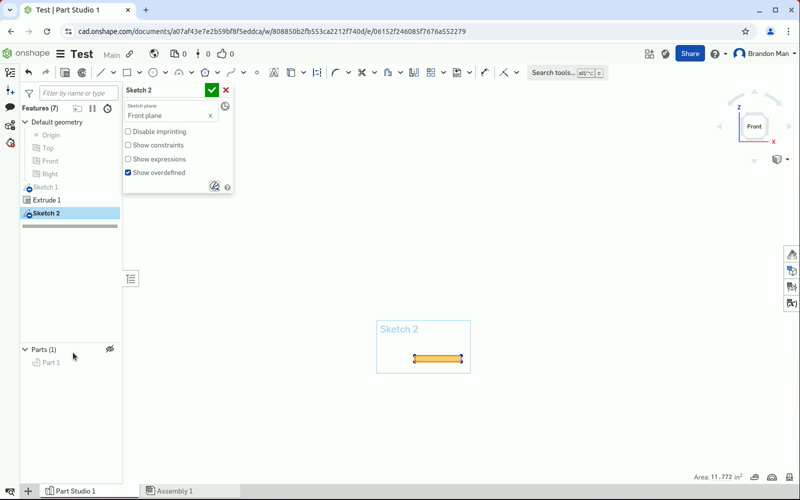
key(shift+e)
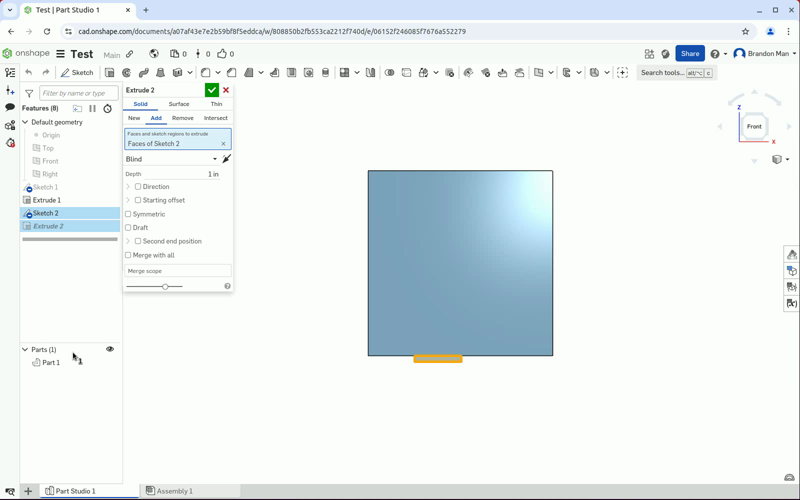
mouse_move(143, 106)
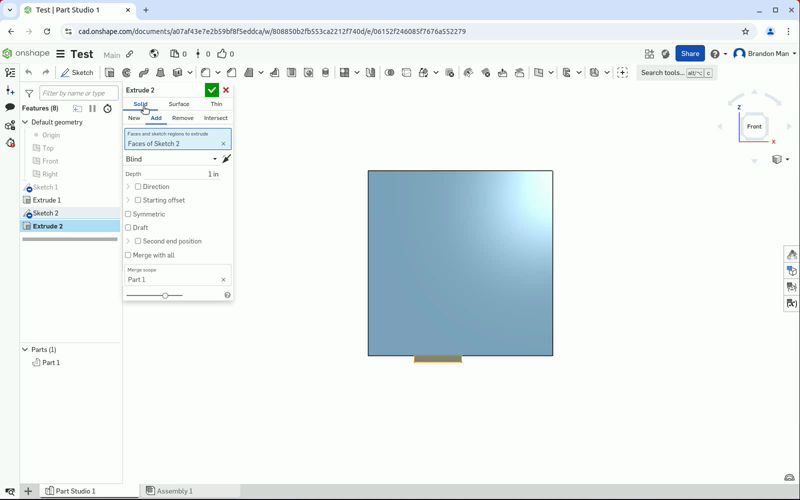
click(143, 106)
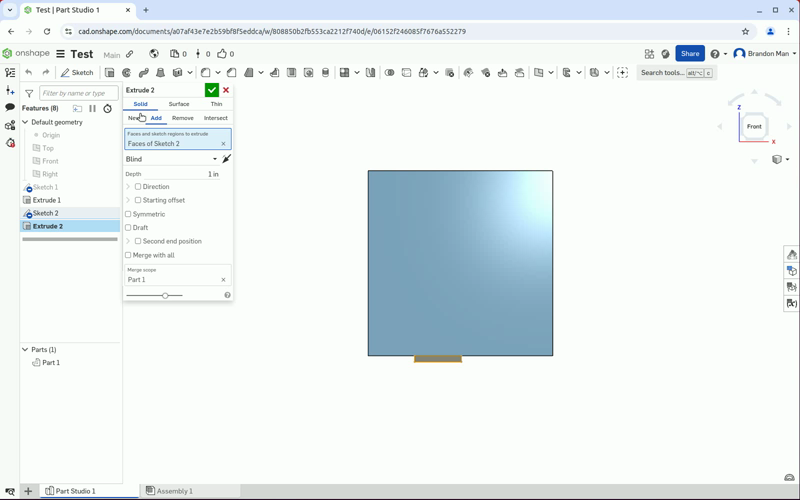
mouse_move(137, 120)
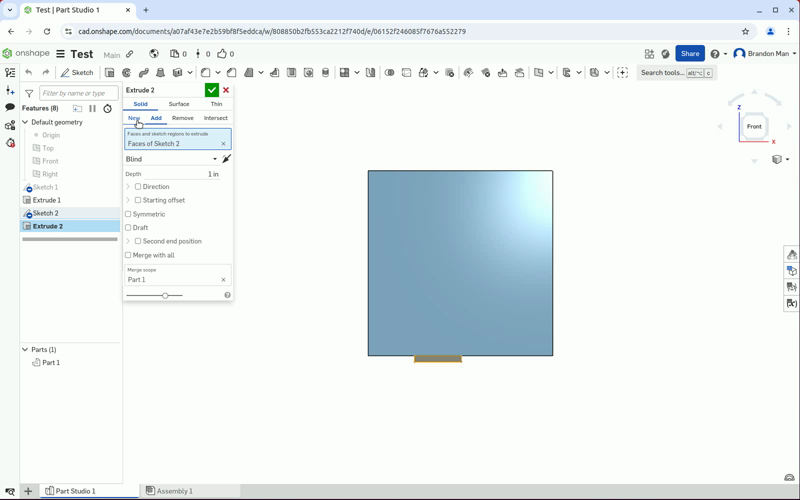
click(137, 120)
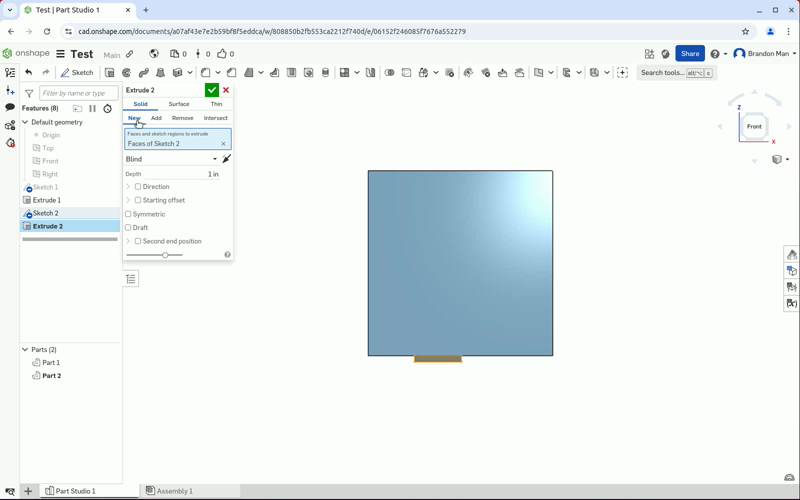
key(tab, 4)
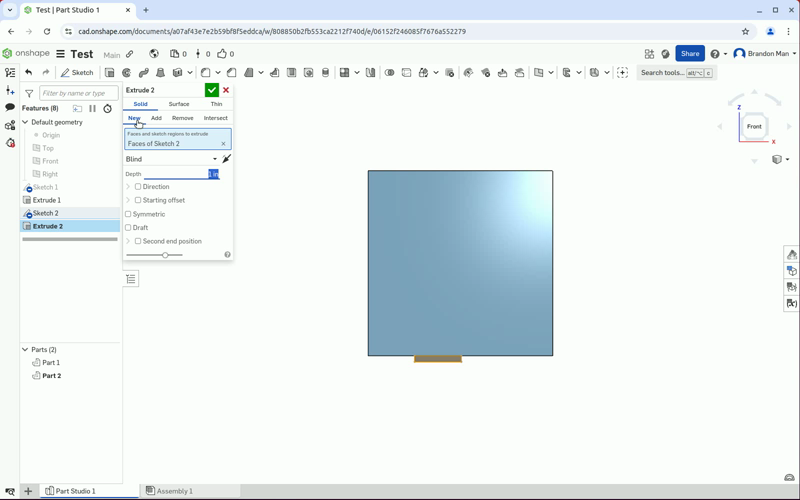
text(1.204)
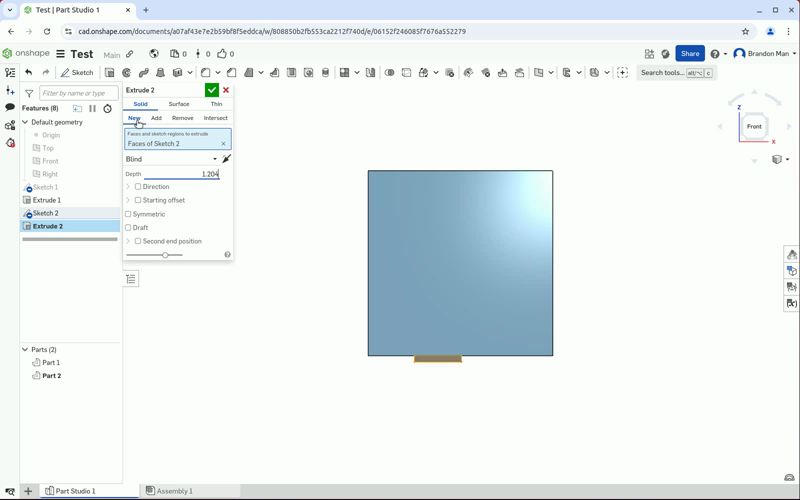
key(enter)
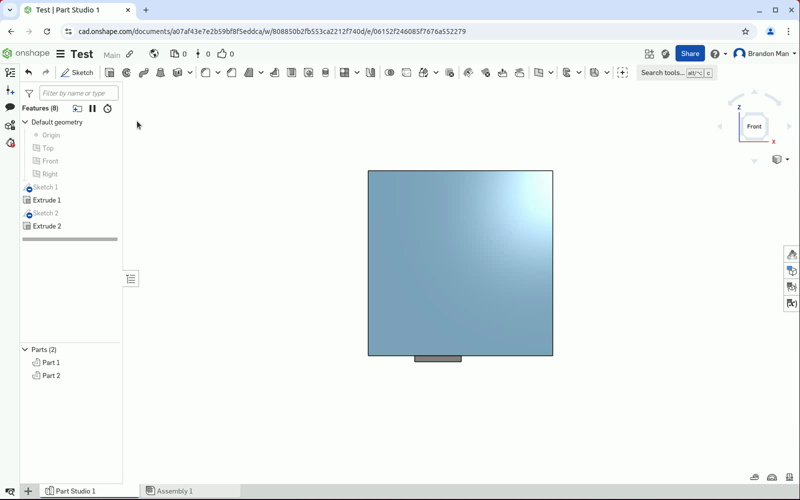
key(shift+h)
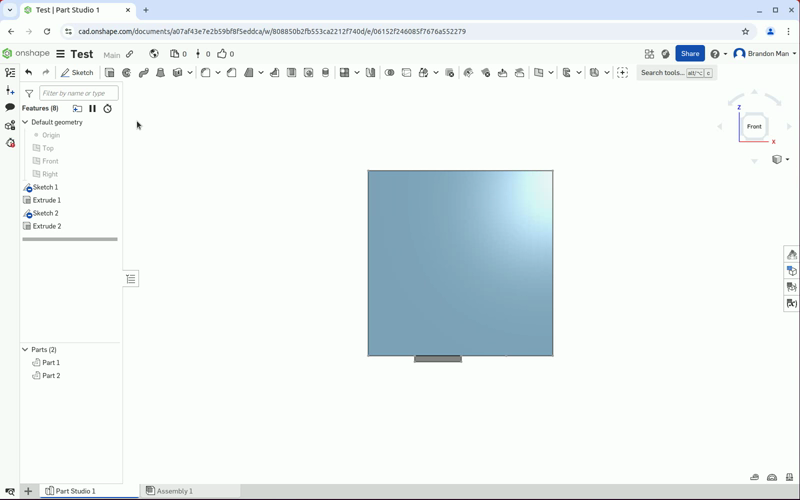
key(shift+h)
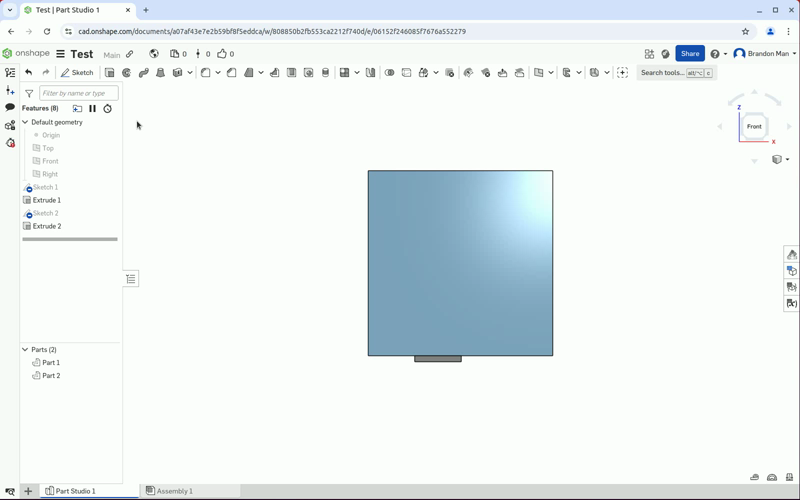
mouse_move(73, 189)
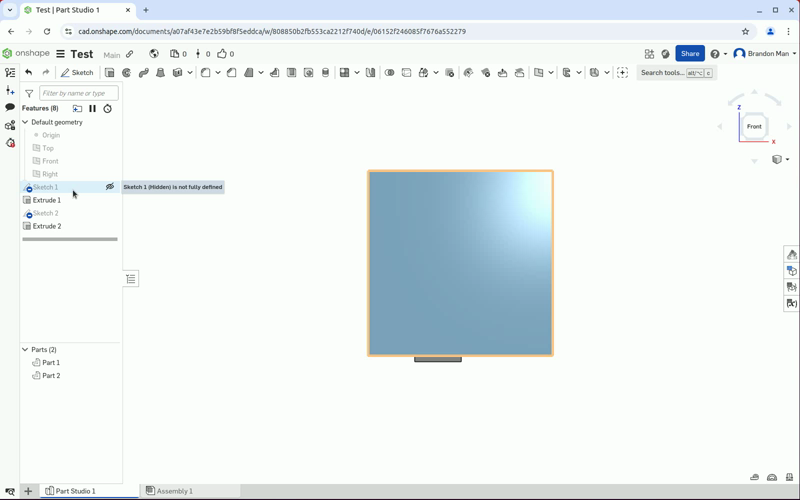
click(73, 189)
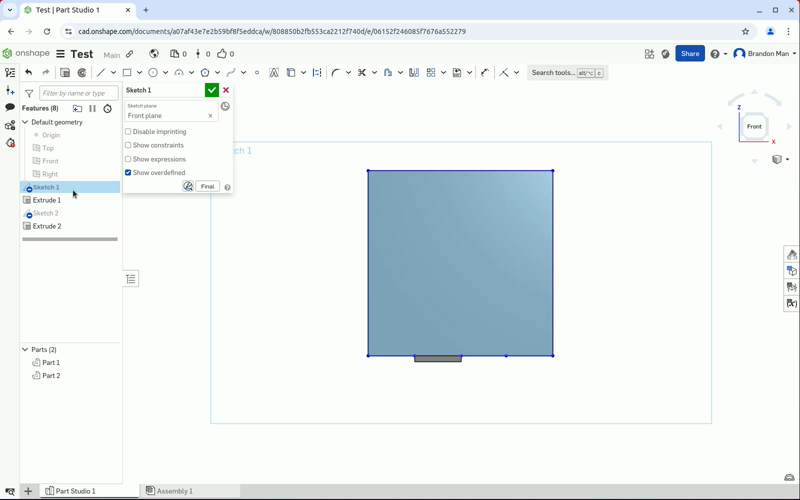
mouse_move(229, 92)
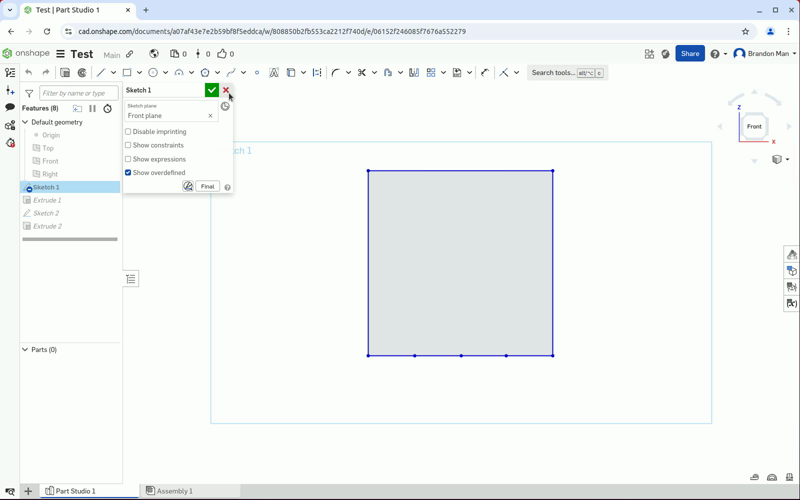
click(229, 92)
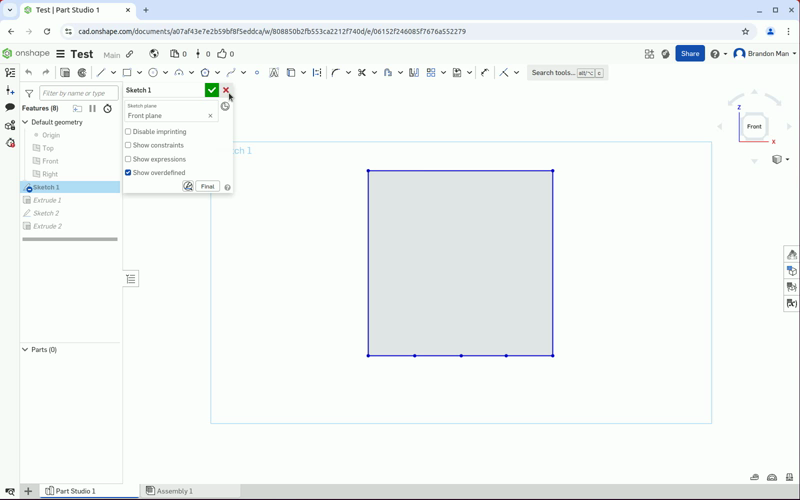
key(shift+s)
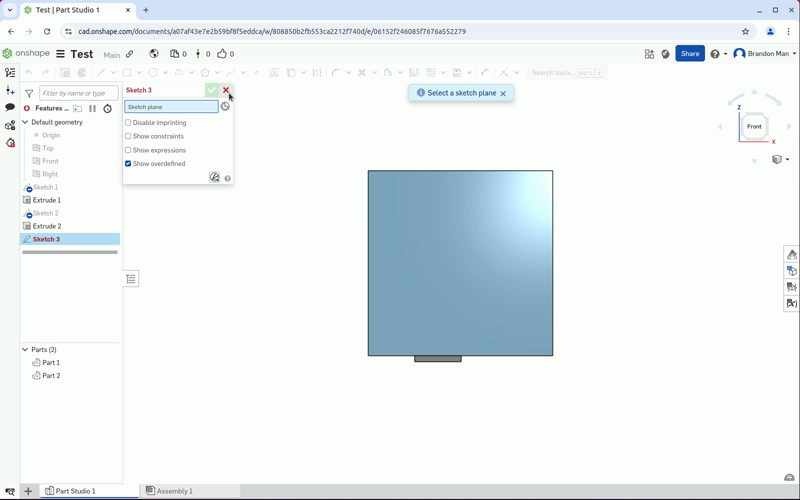
mouse_move(73, 163)
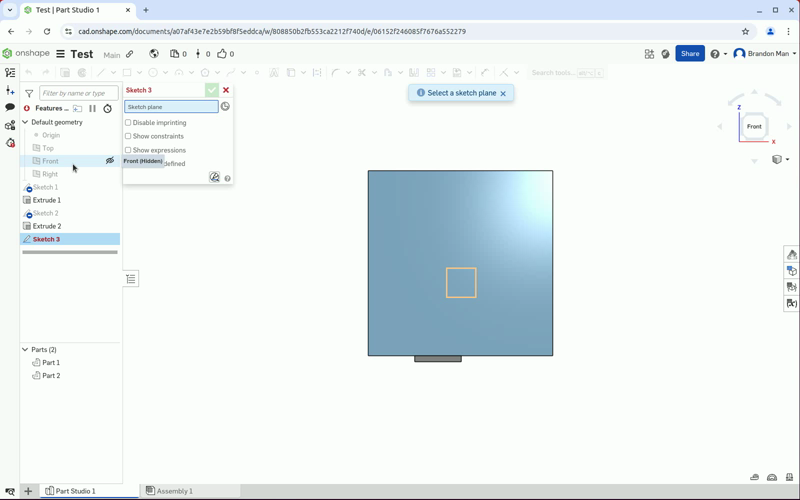
click(73, 163)
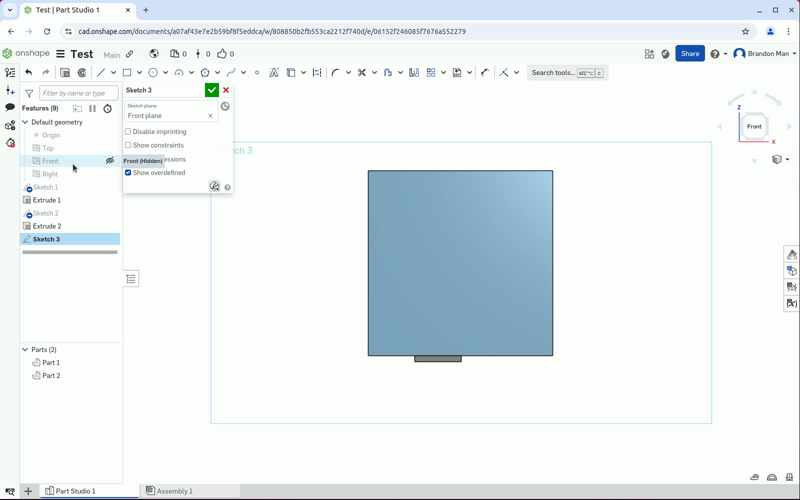
mouse_move(73, 352)
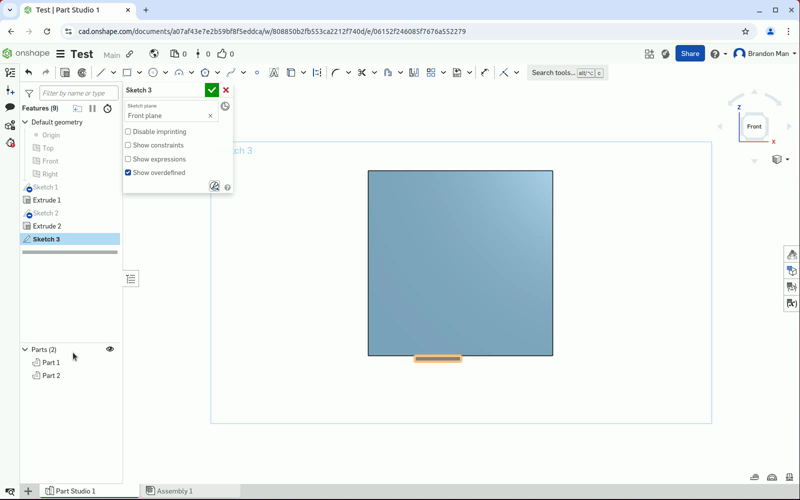
key(y)
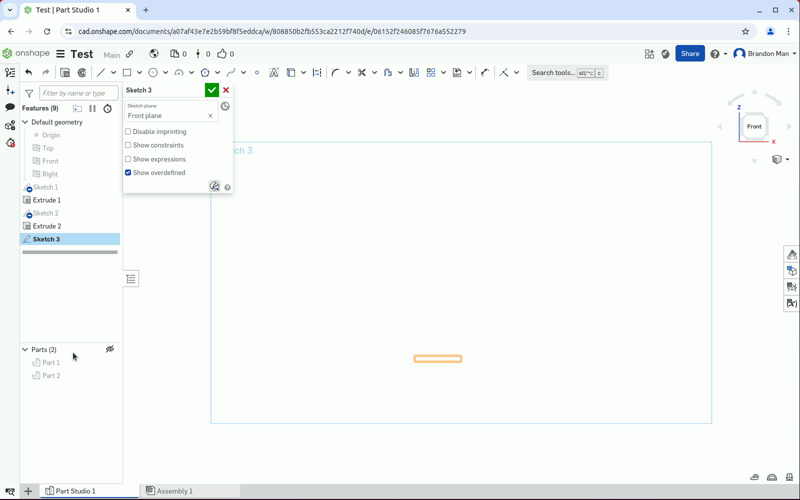
key(l)
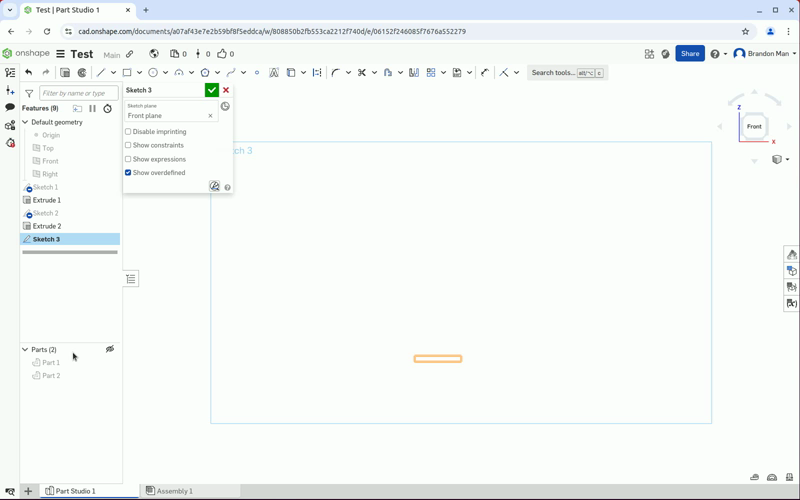
key_down(shift)
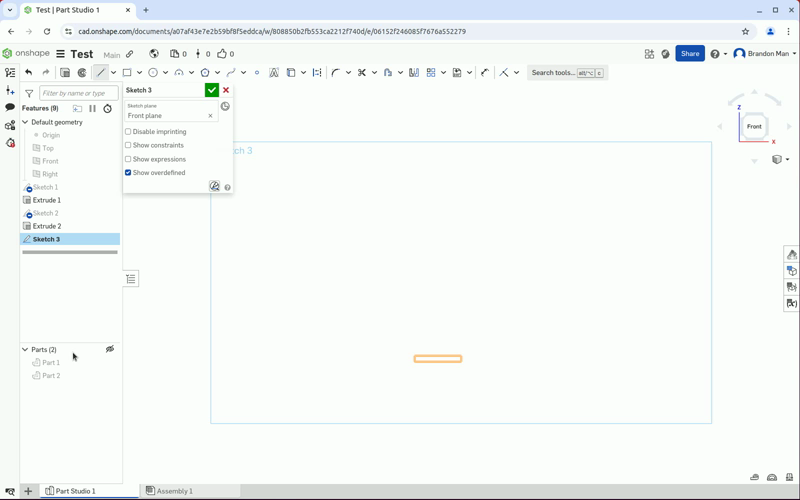
mouse_move(506, 361)
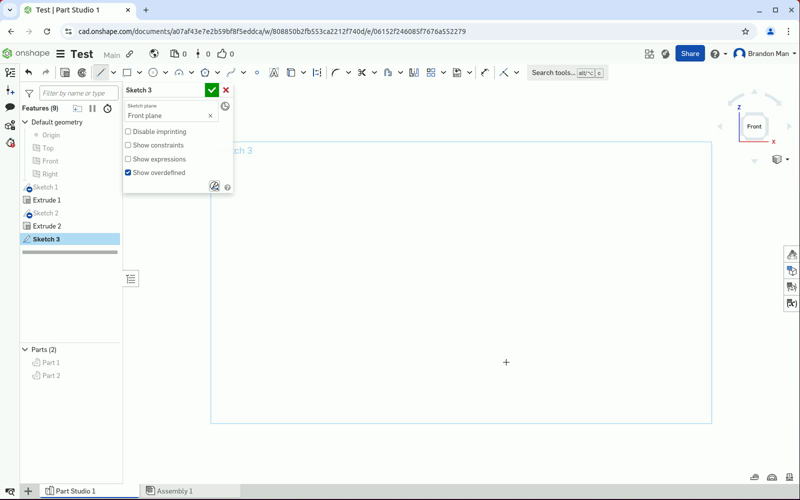
click(506, 361)
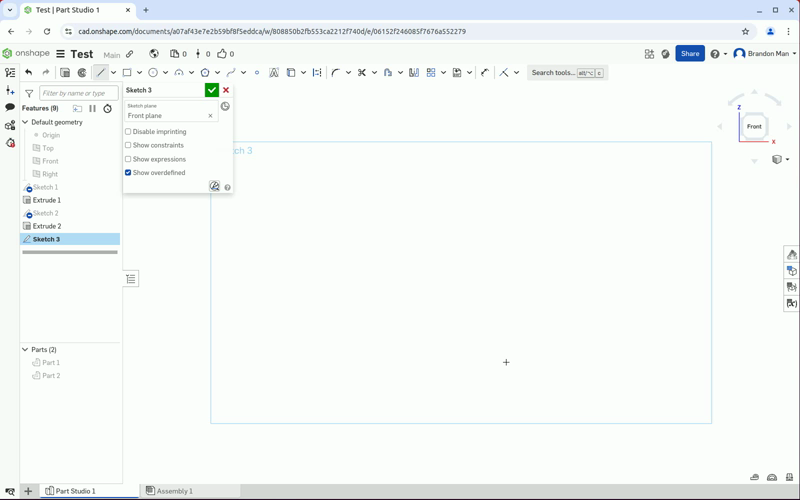
key_up(shift)
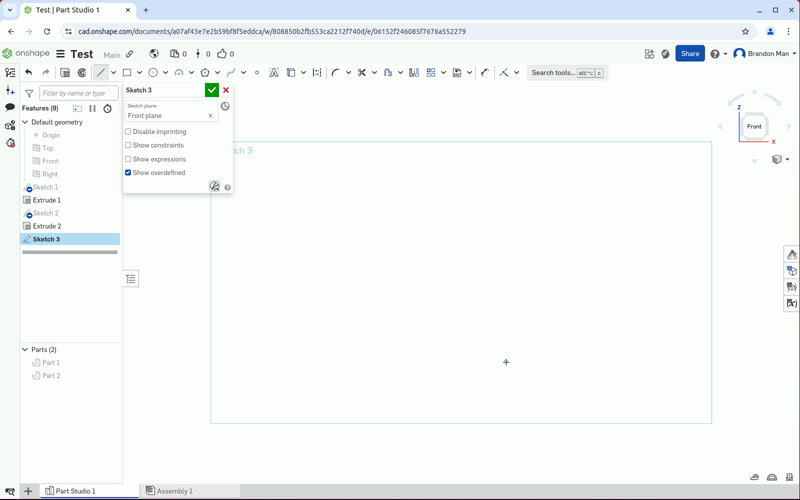
key_down(shift)
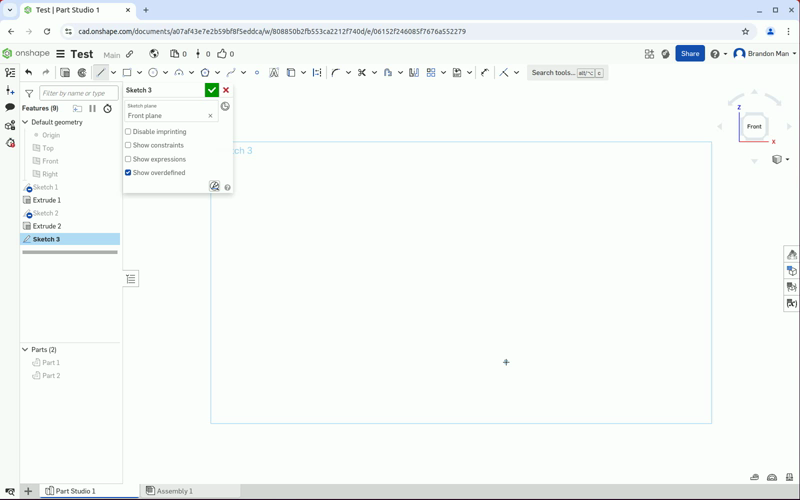
mouse_move(536, 361)
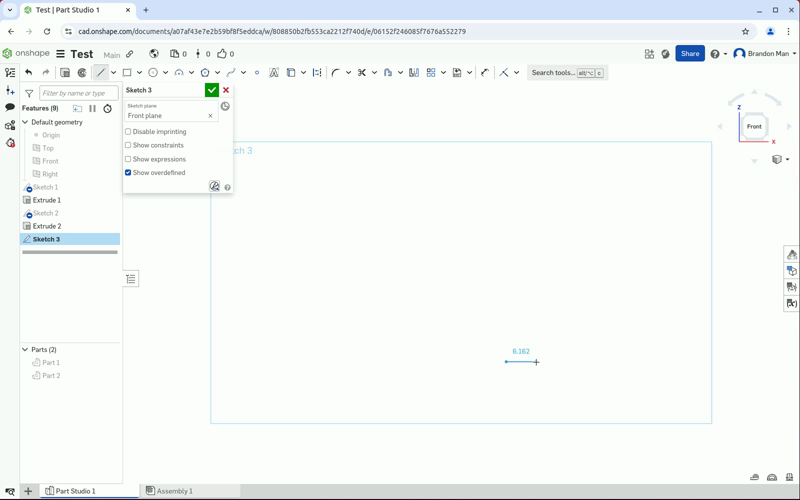
mouse_move(552, 361)
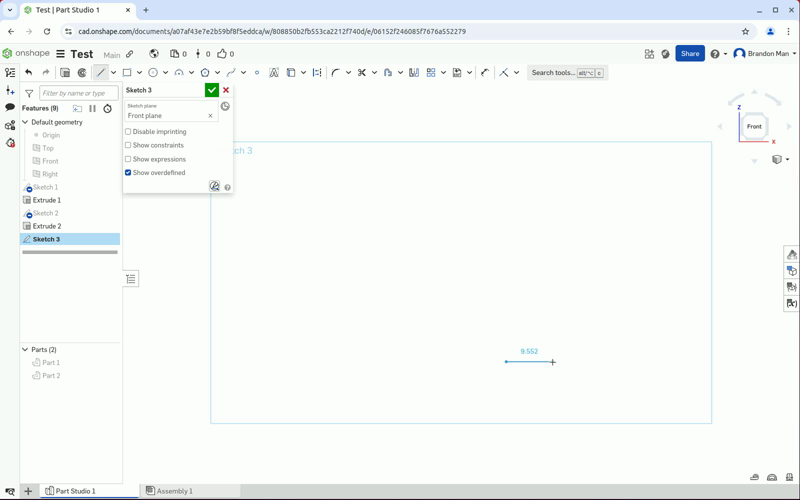
click(552, 361)
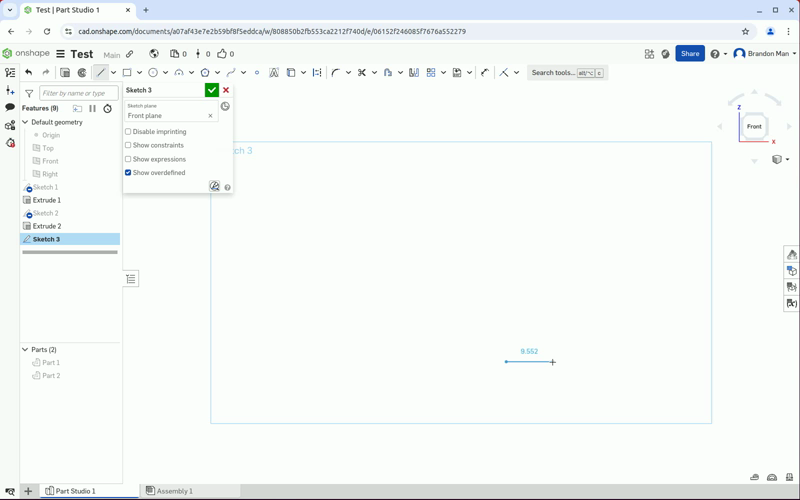
key_up(shift)
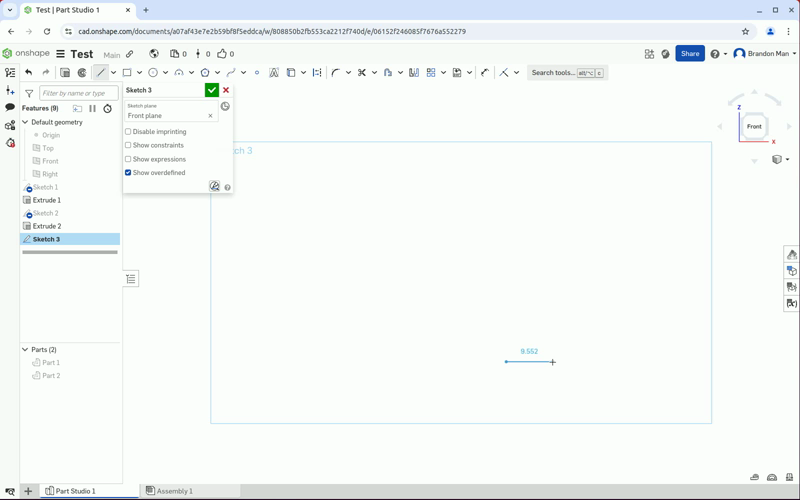
key_down(shift)
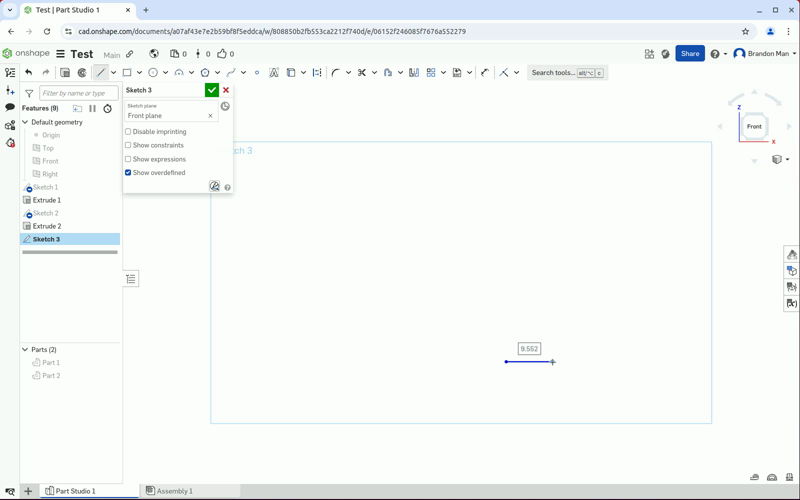
mouse_move(582, 361)
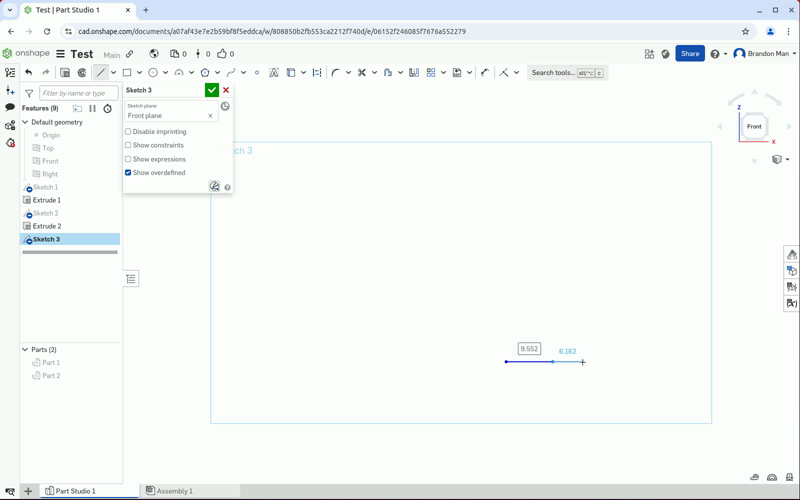
mouse_move(552, 355)
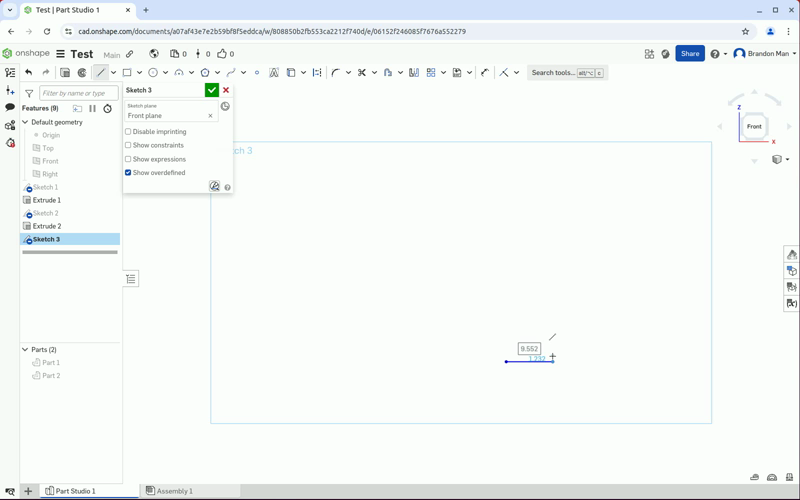
scroll(6)
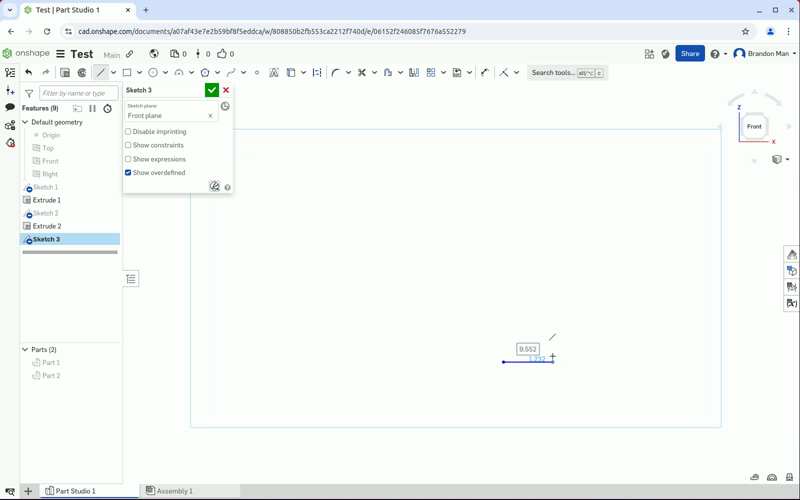
scroll(6)
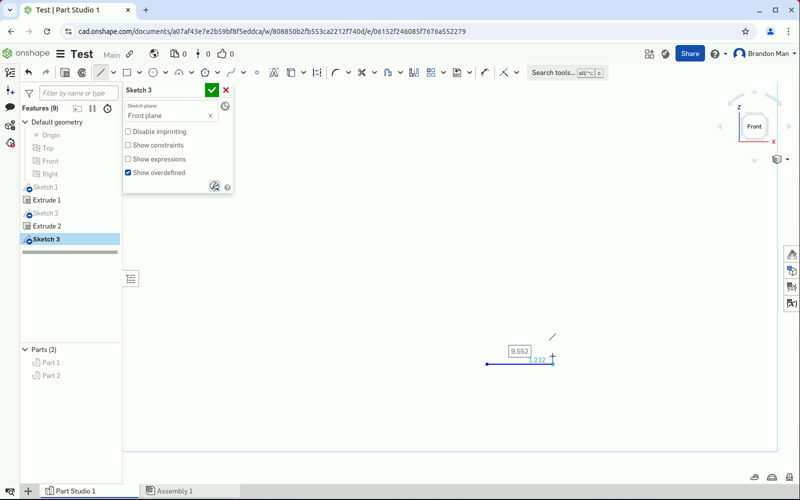
scroll(6)
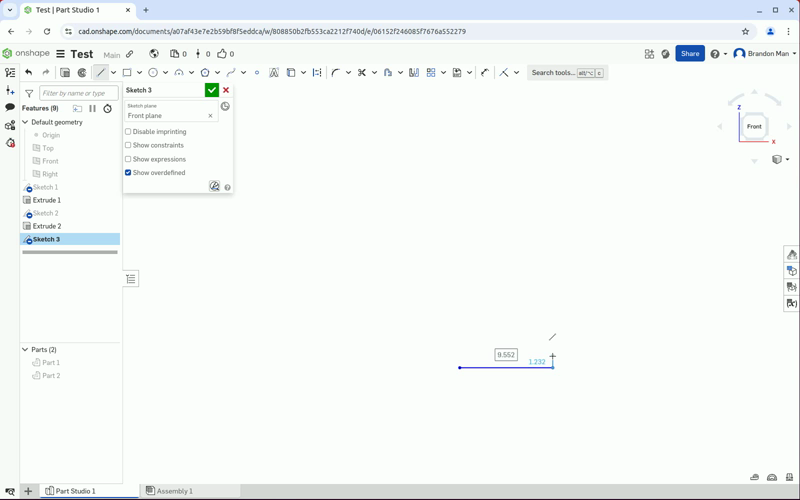
scroll(6)
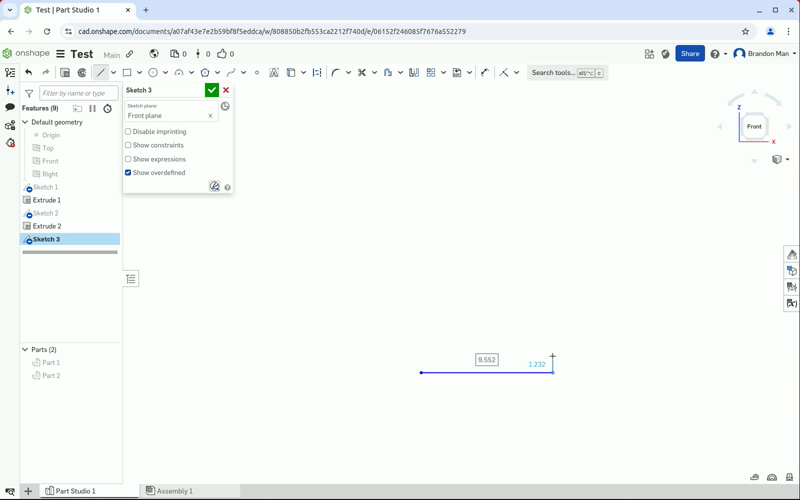
scroll(6)
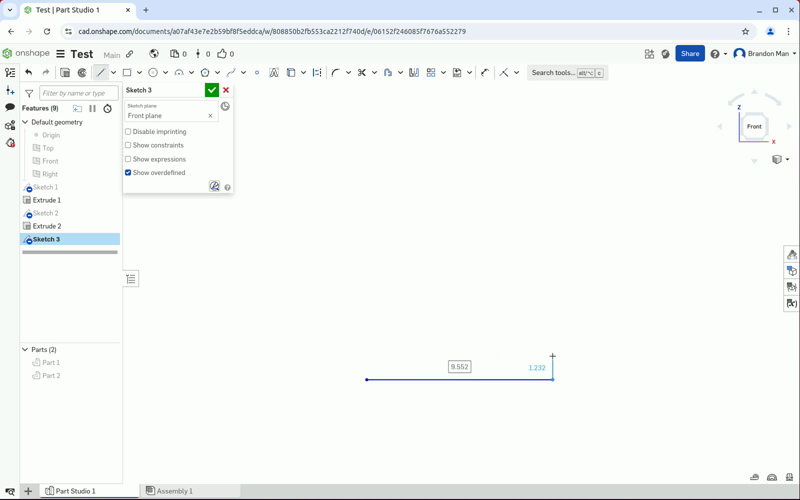
scroll(6)
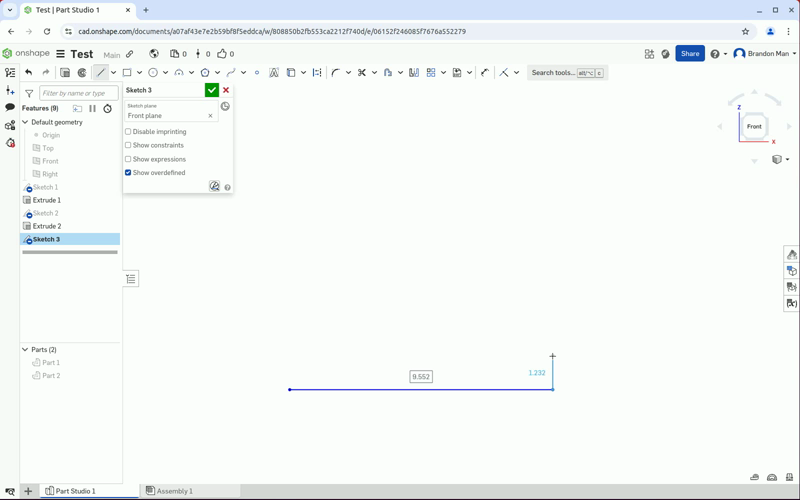
scroll(6)
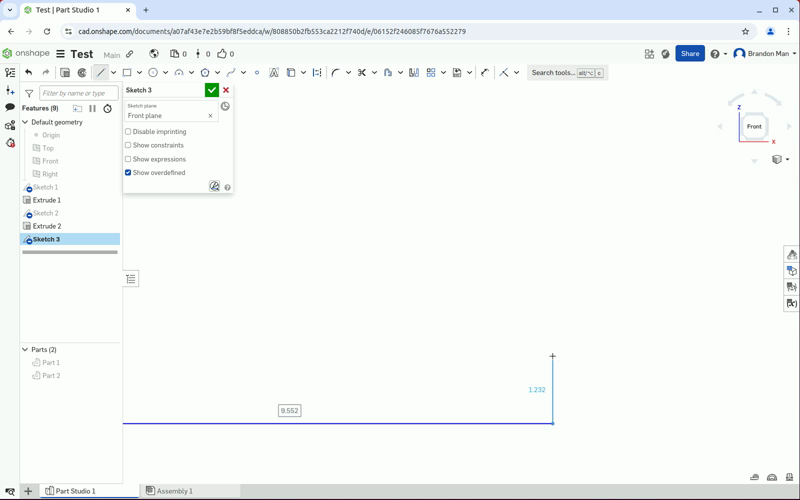
click(552, 355)
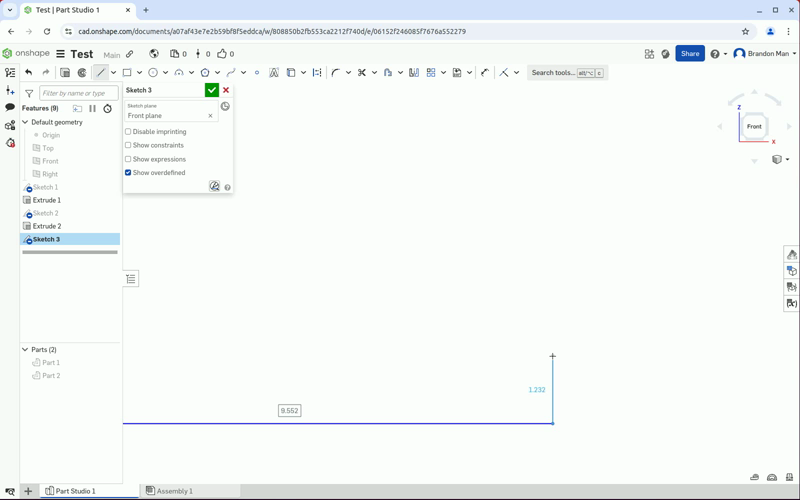
scroll(-6)
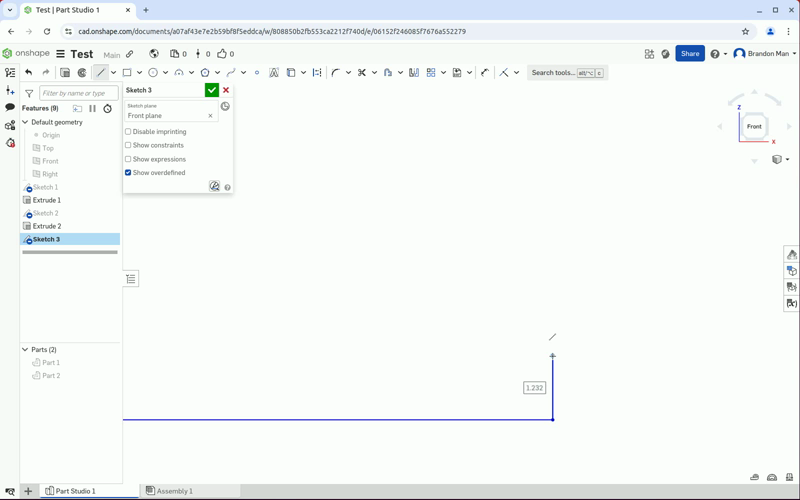
scroll(-6)
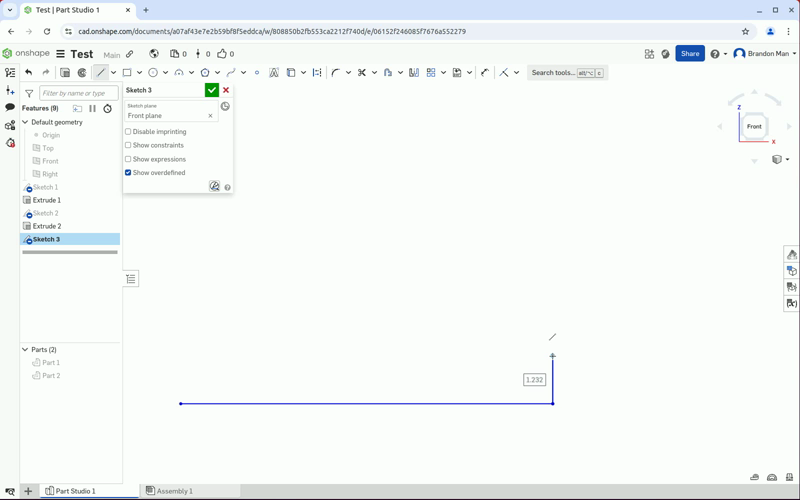
scroll(-6)
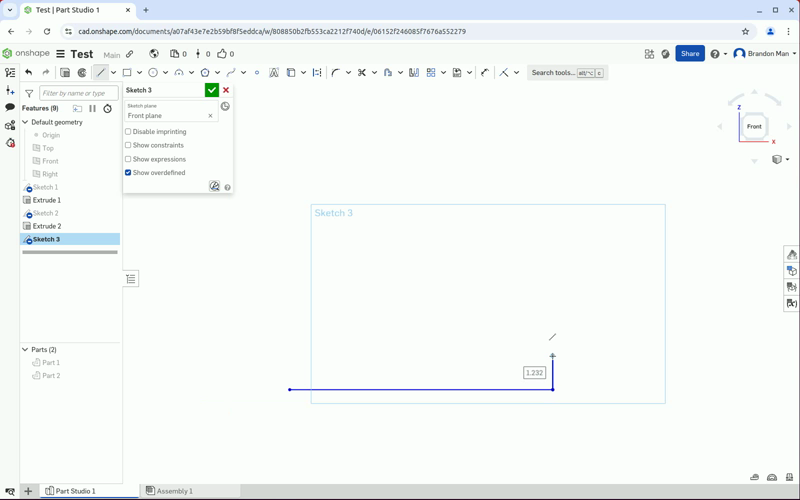
scroll(-6)
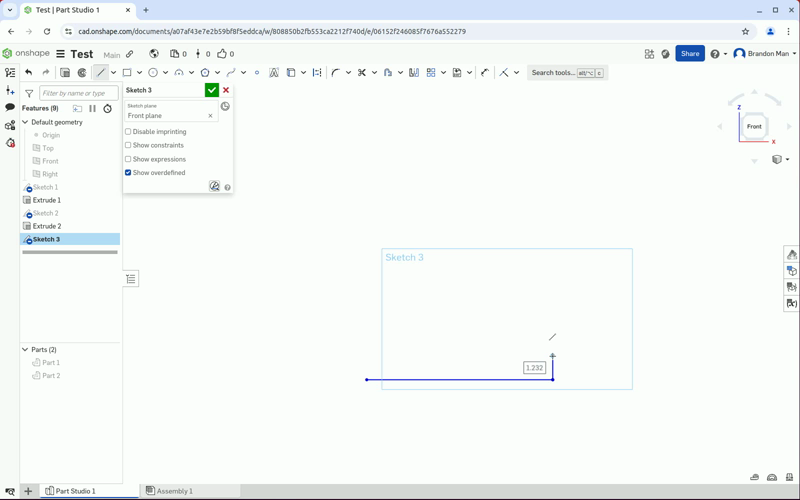
scroll(-6)
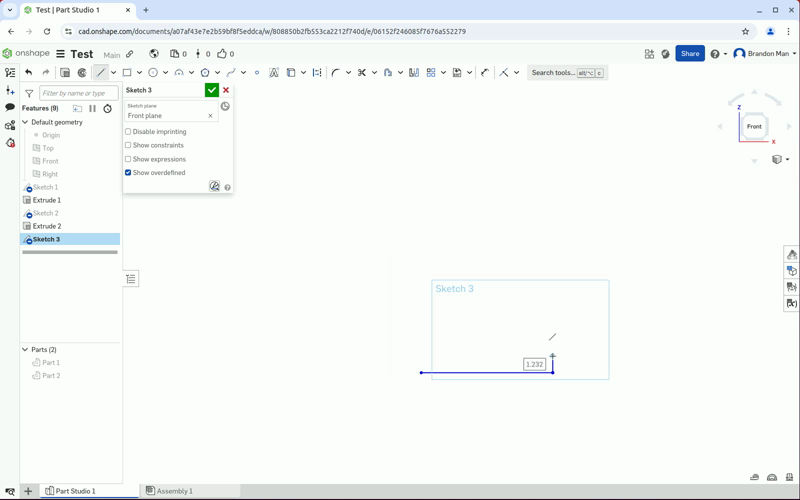
scroll(-6)
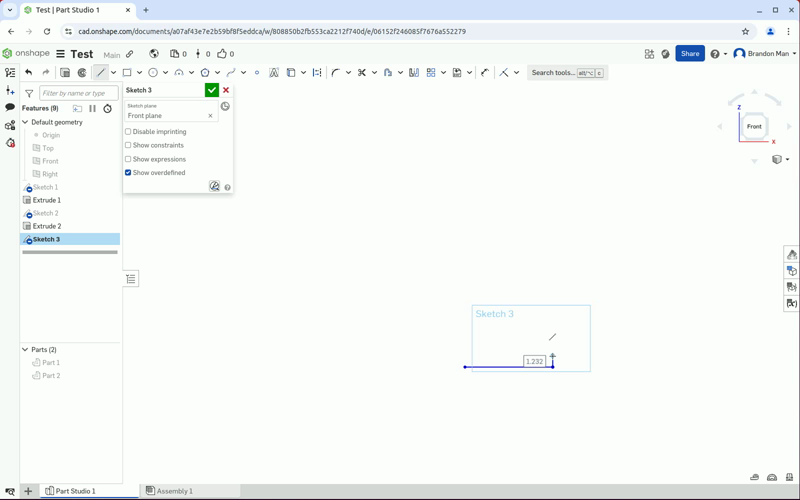
scroll(-6)
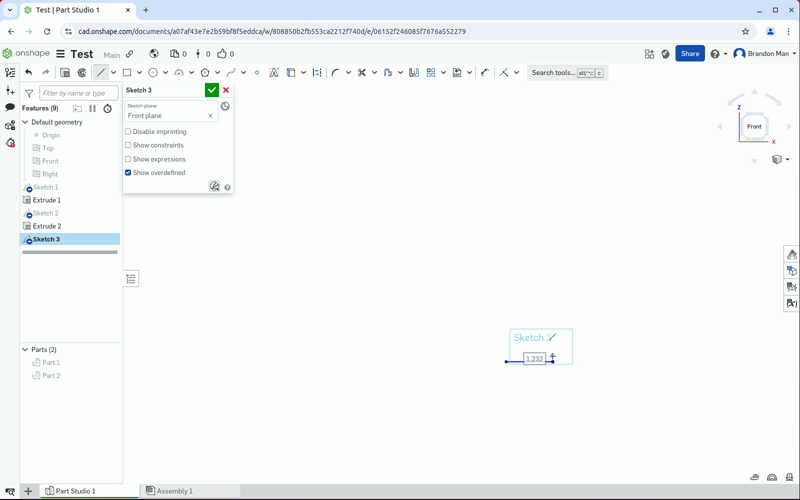
key_up(shift)
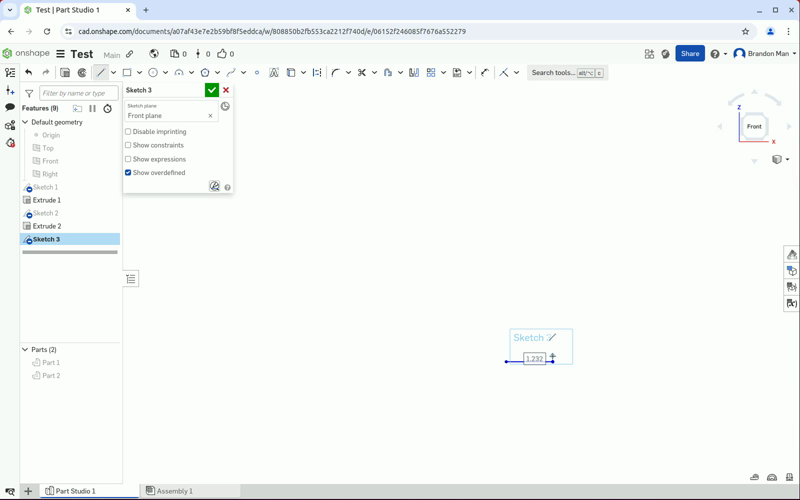
key_down(shift)
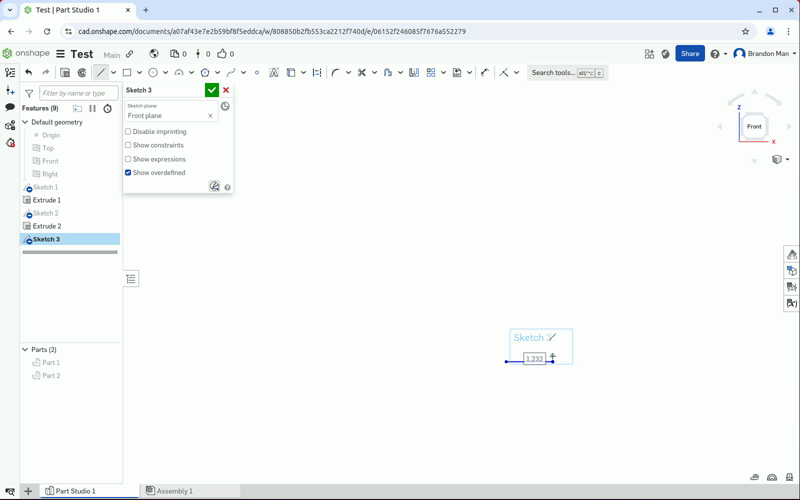
mouse_move(582, 355)
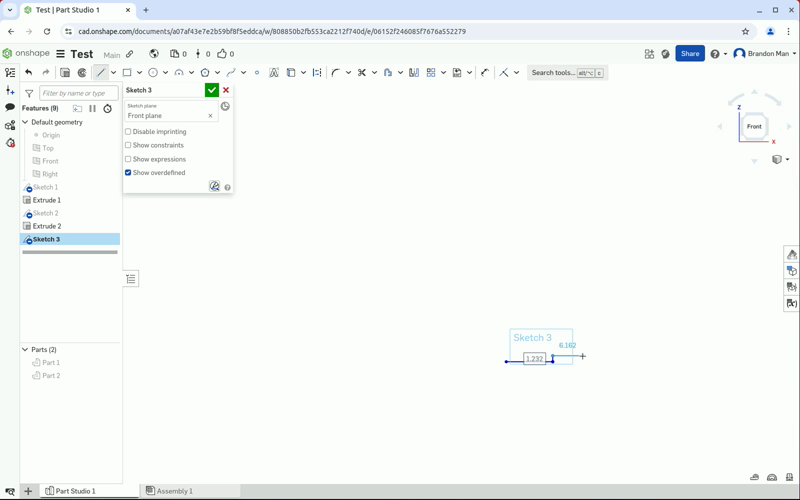
mouse_move(506, 355)
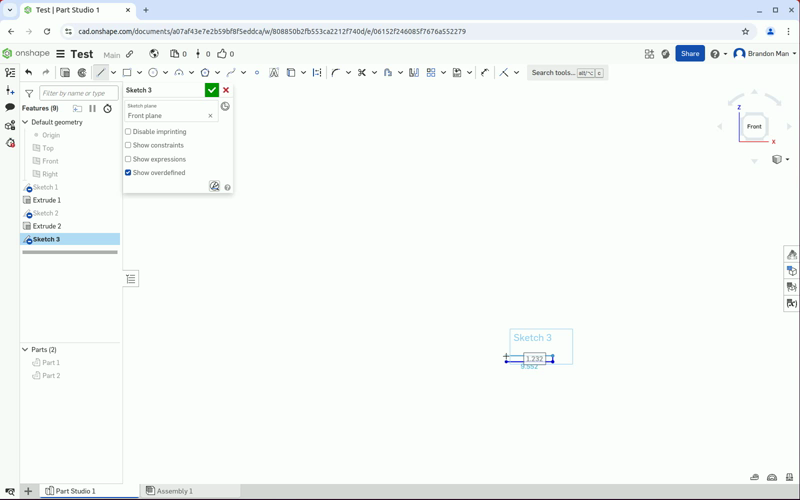
click(506, 355)
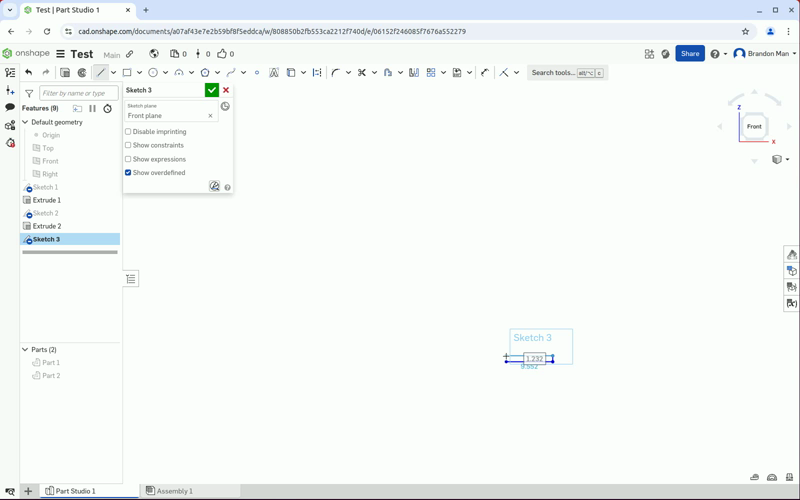
key_up(shift)
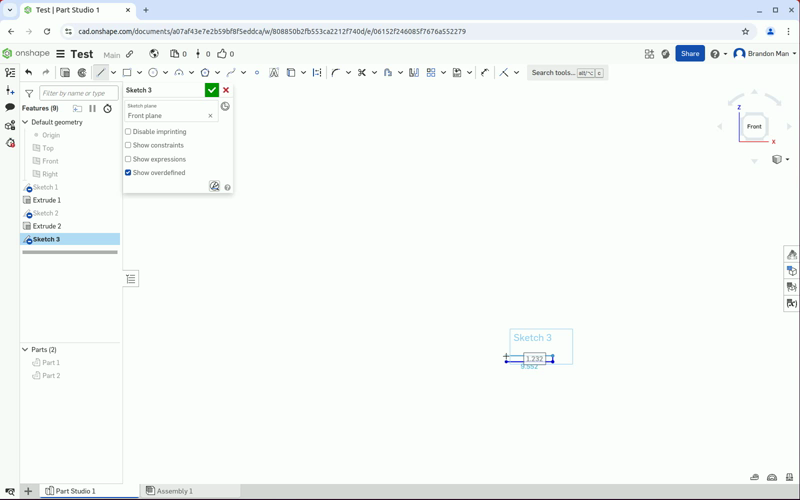
mouse_move(536, 355)
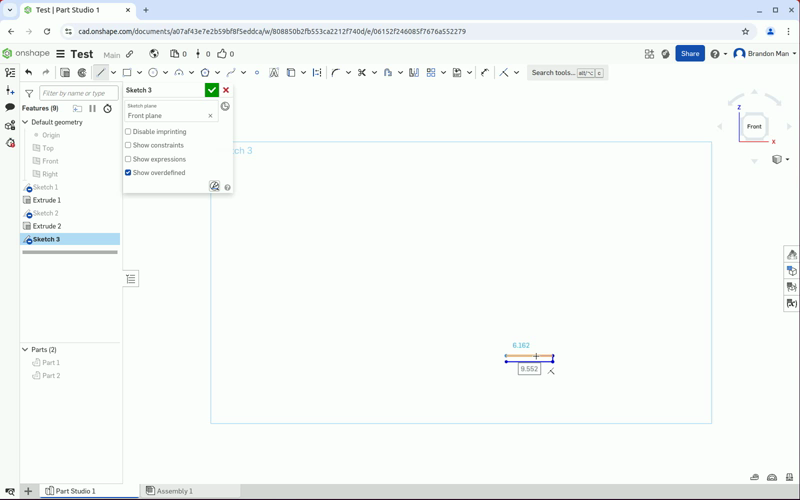
key_down(shift)
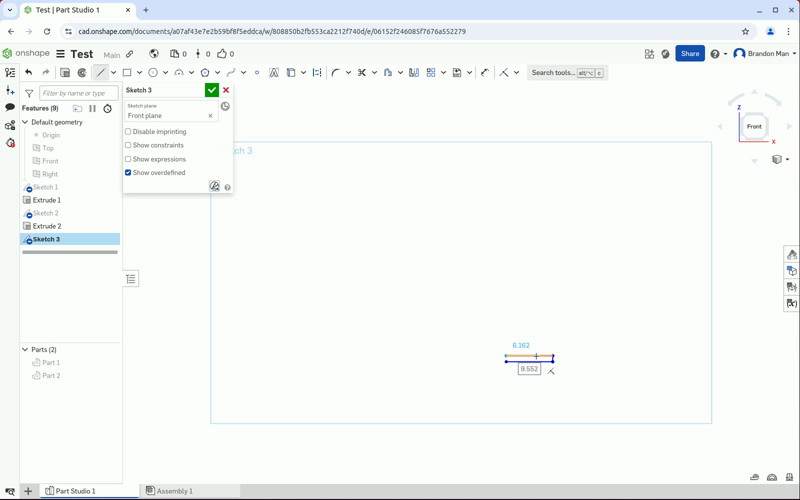
mouse_move(506, 361)
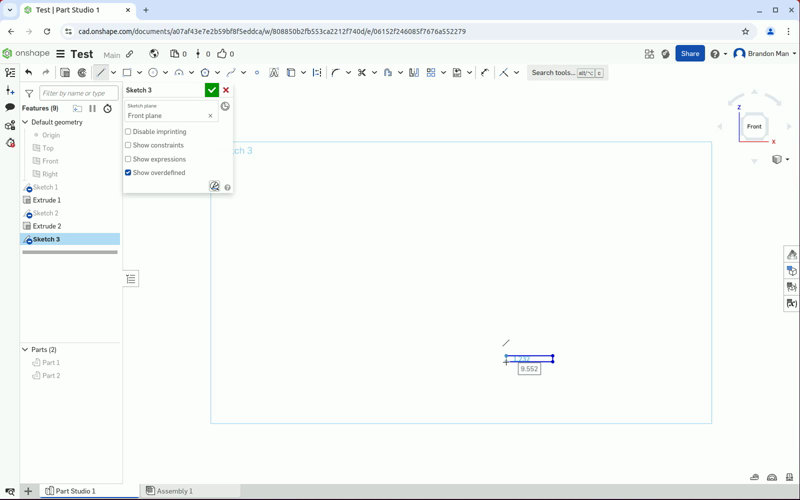
scroll(6)
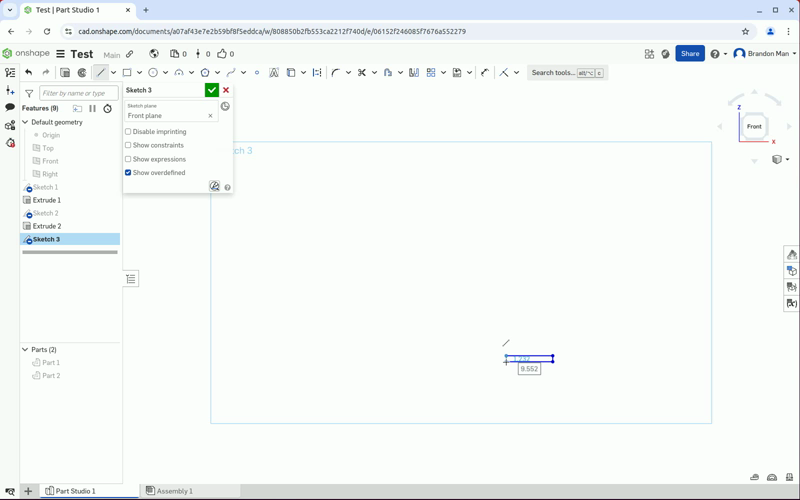
scroll(6)
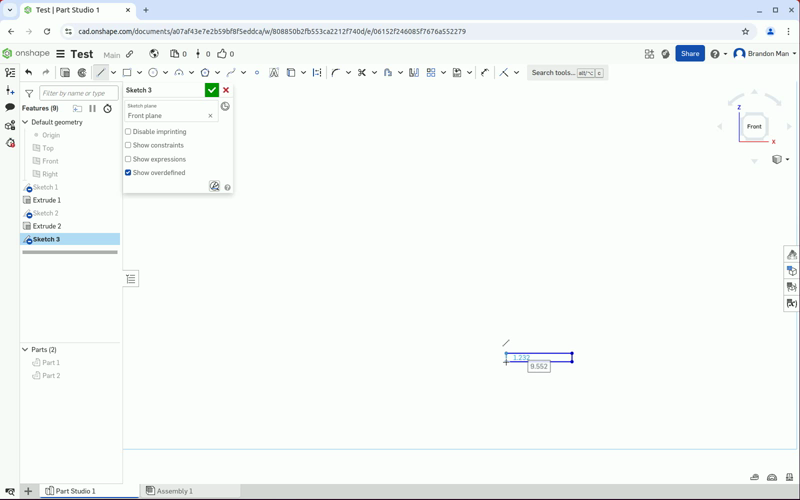
scroll(6)
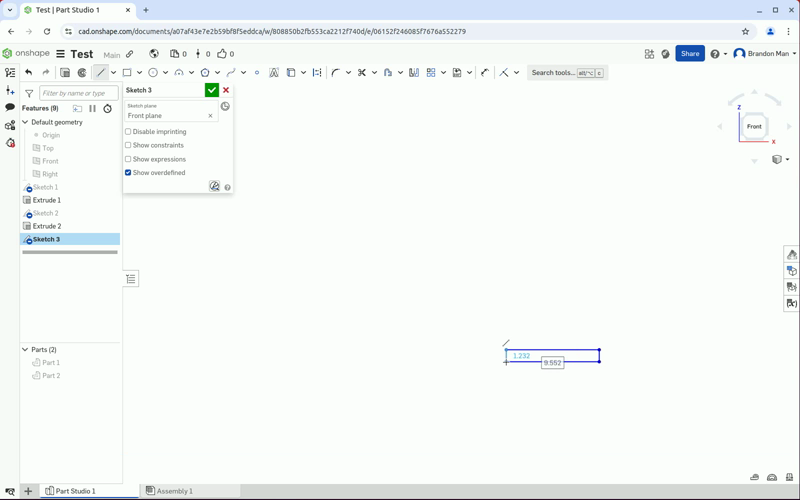
scroll(6)
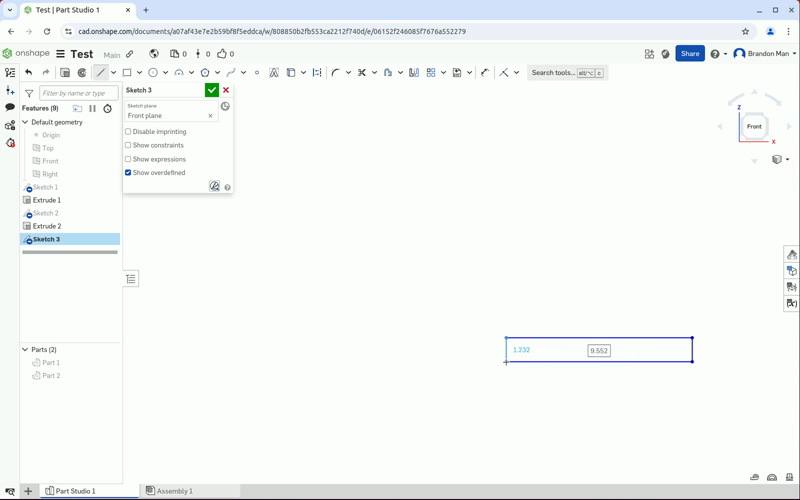
scroll(6)
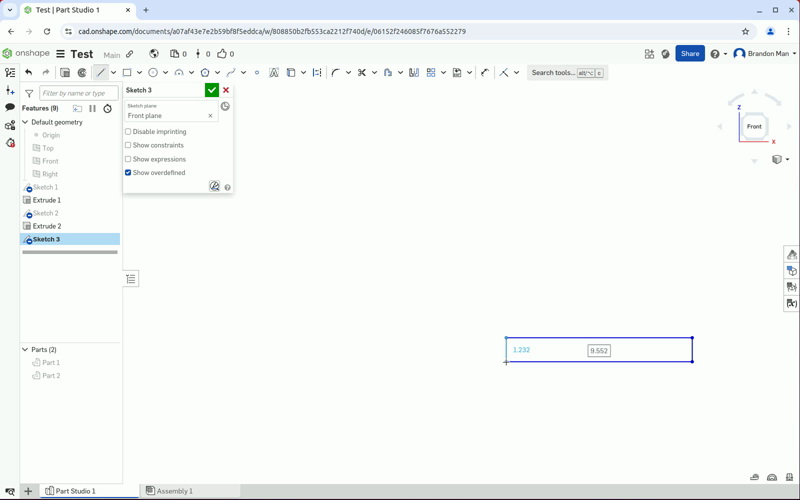
scroll(6)
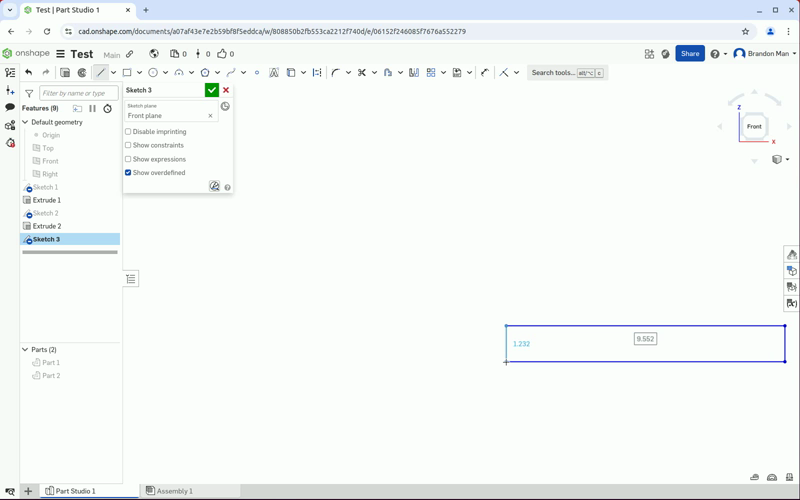
scroll(6)
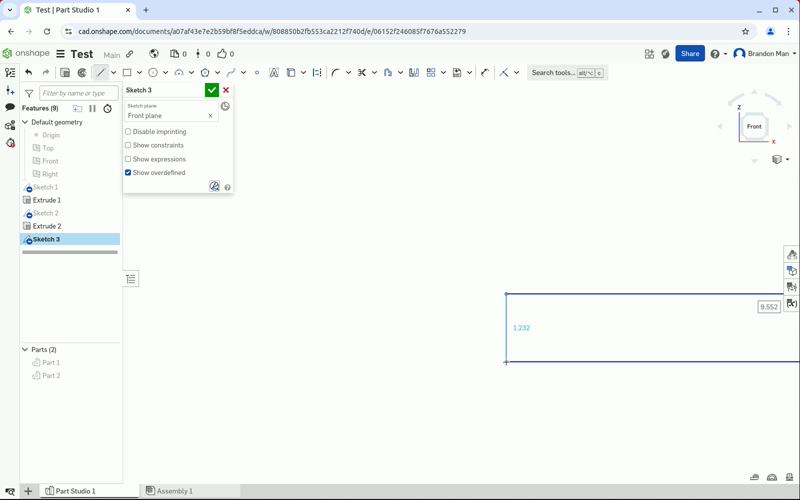
key_up(shift)
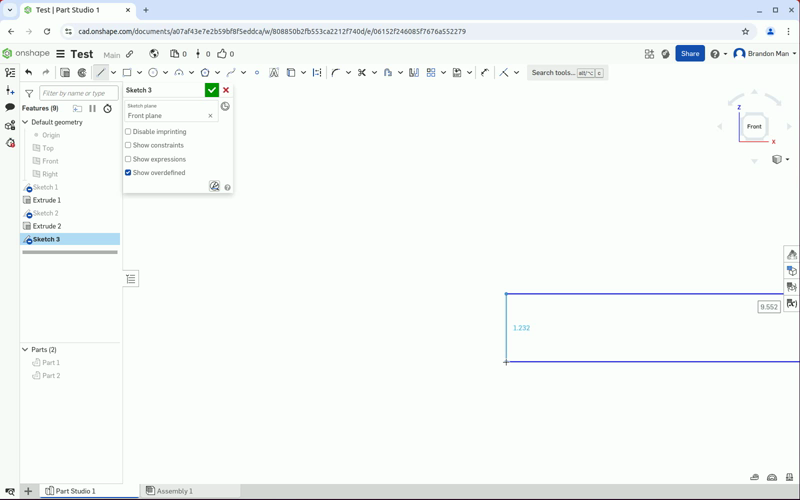
click(506, 361)
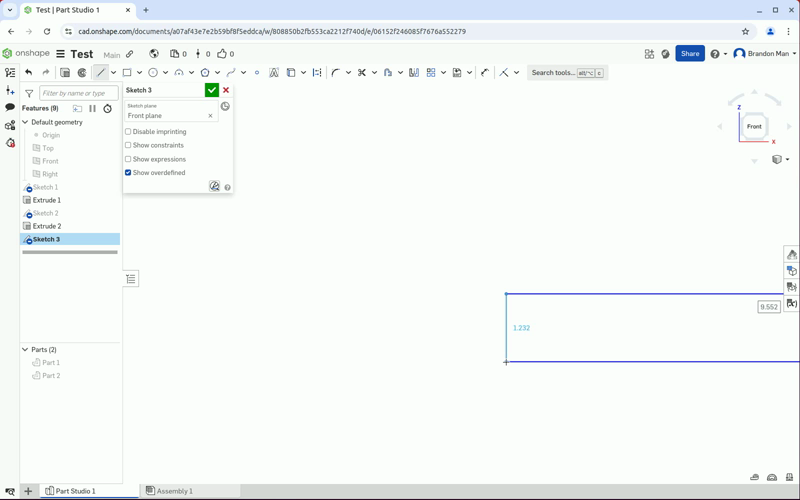
scroll(-6)
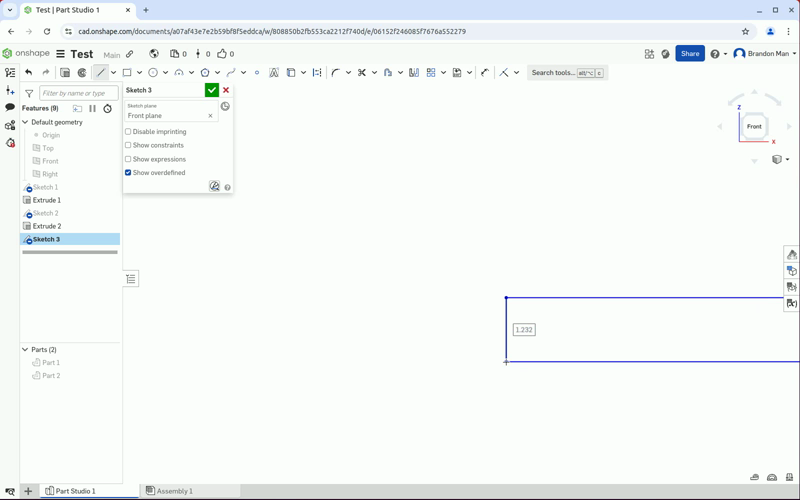
scroll(-6)
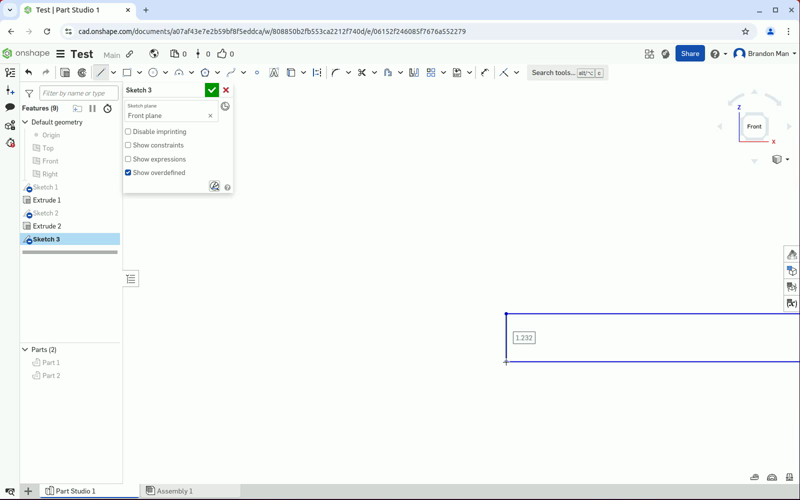
scroll(-6)
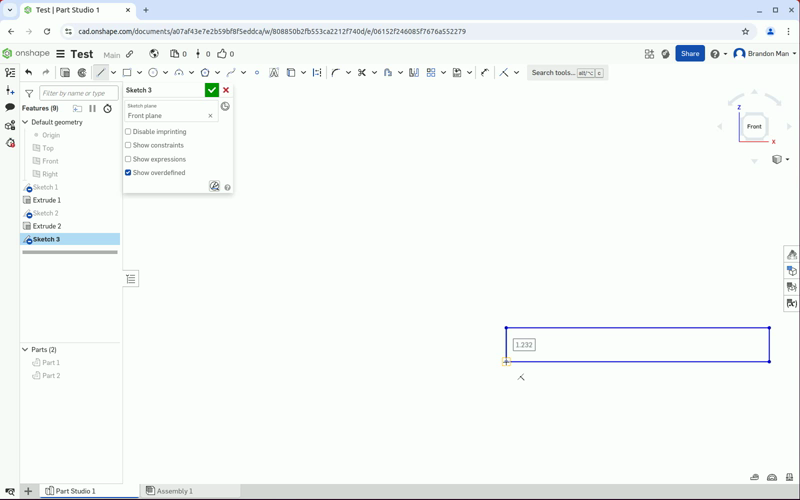
scroll(-6)
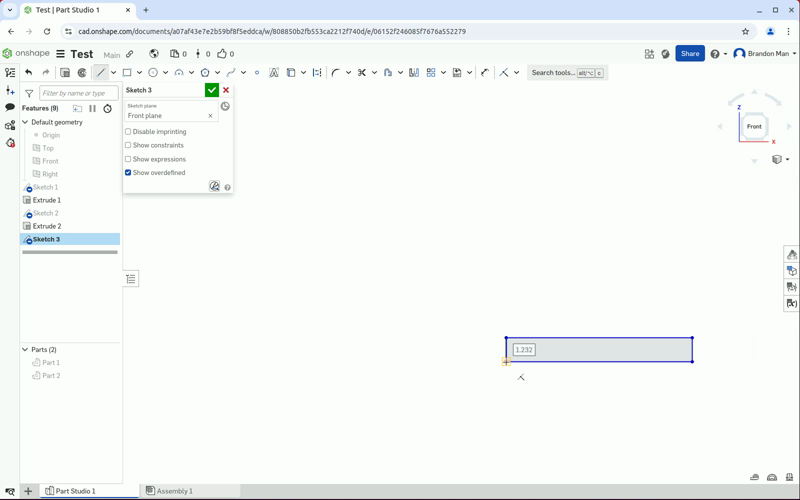
scroll(-6)
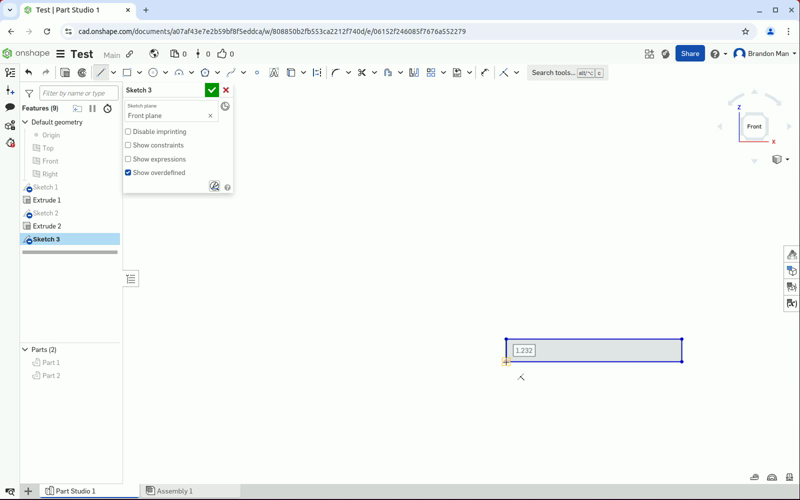
scroll(-6)
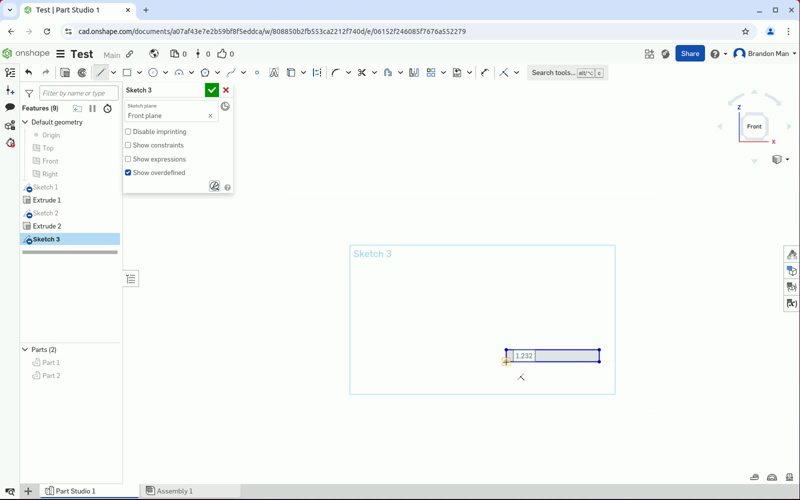
scroll(-6)
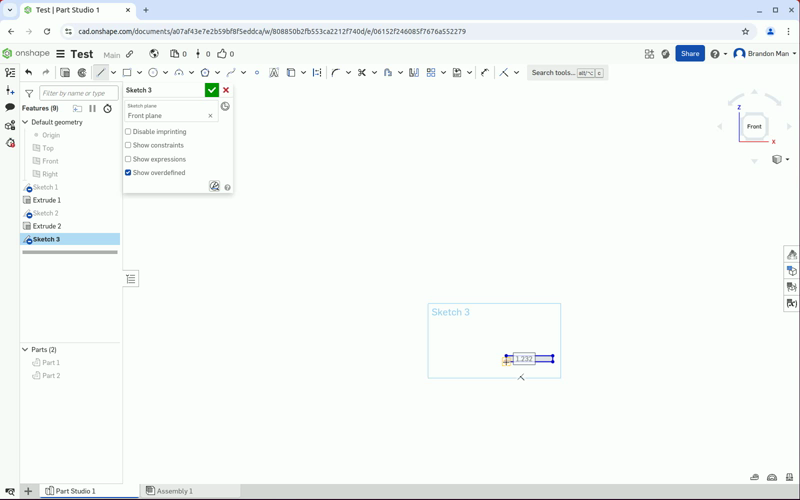
key(esc)
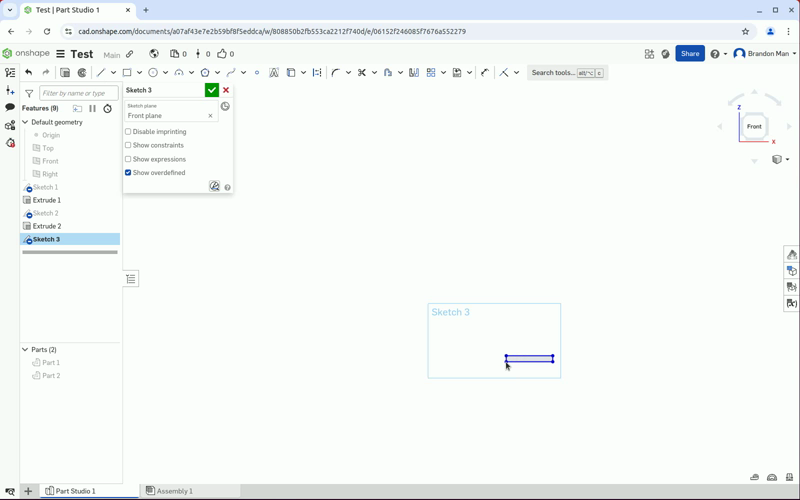
mouse_move(539, 358)
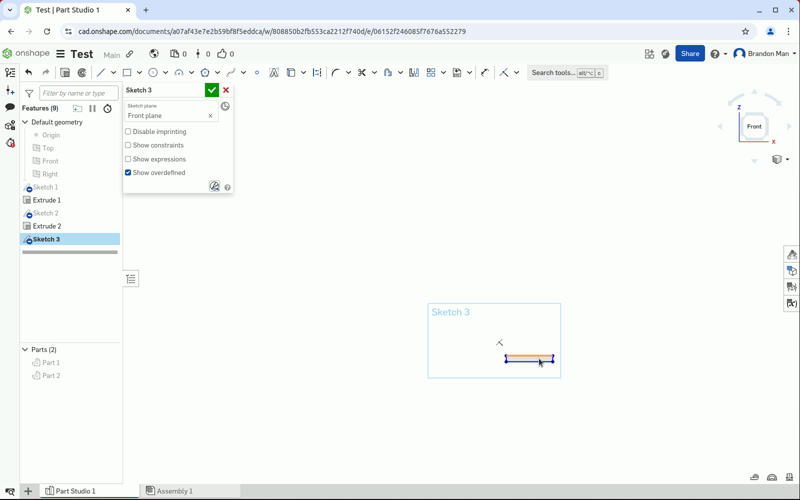
scroll(6)
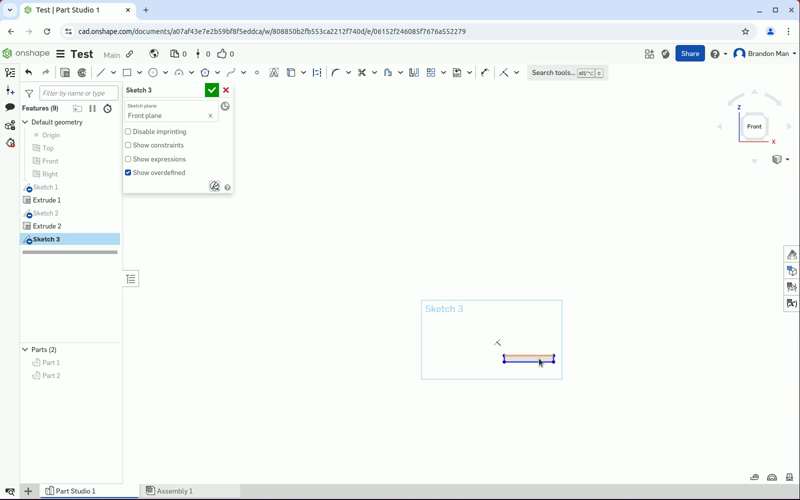
scroll(6)
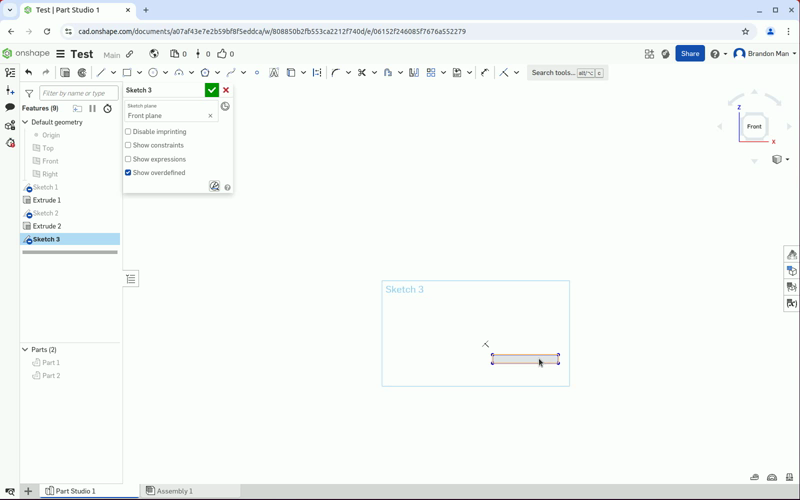
scroll(6)
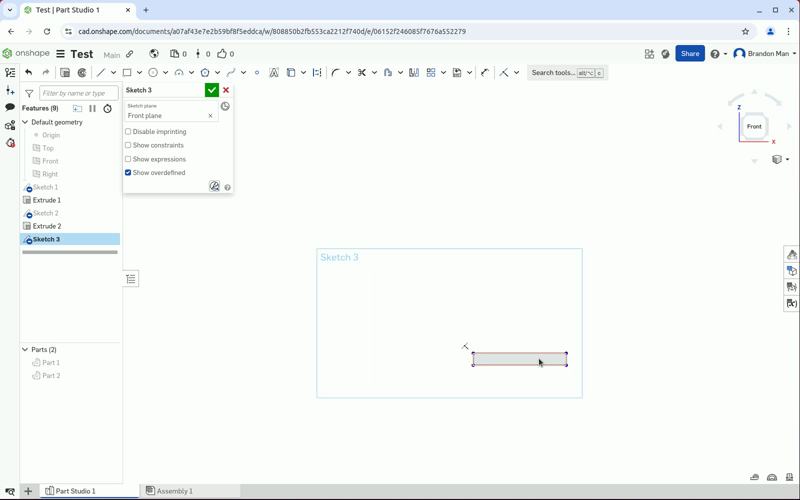
scroll(6)
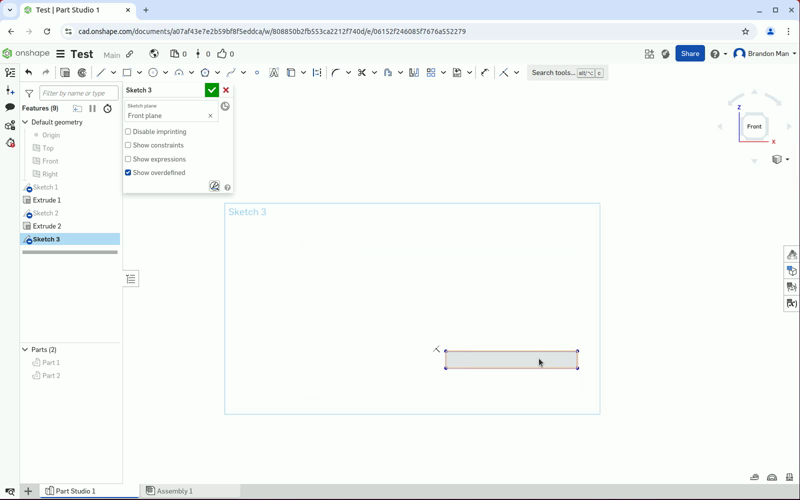
scroll(6)
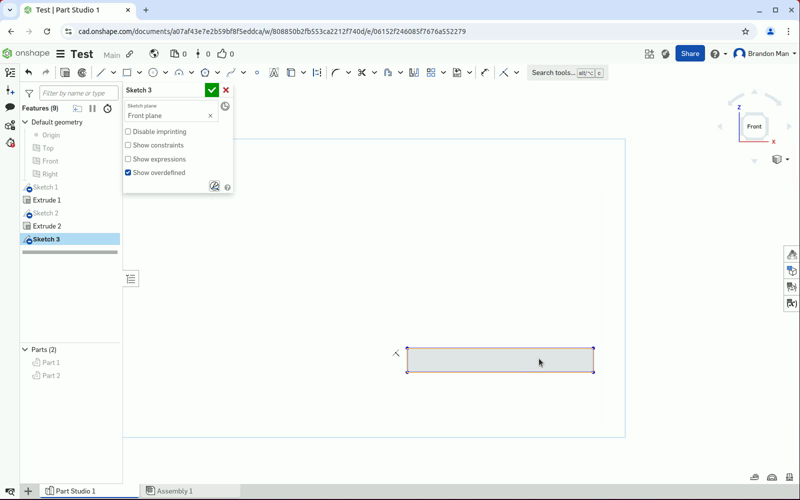
scroll(6)
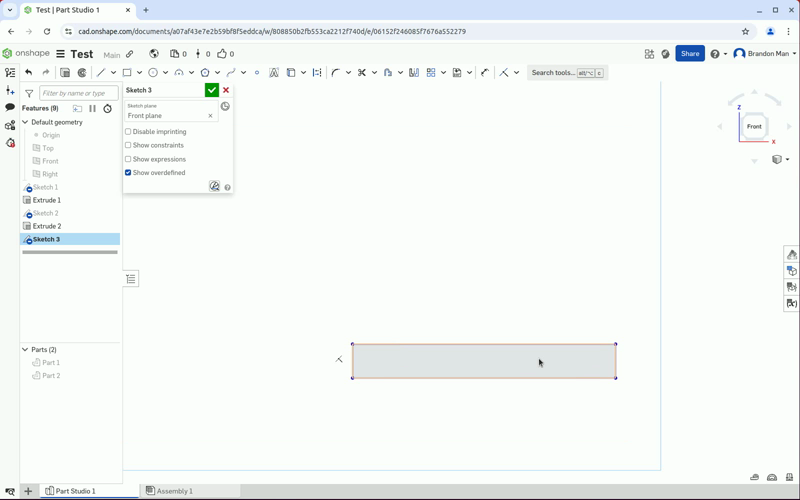
scroll(6)
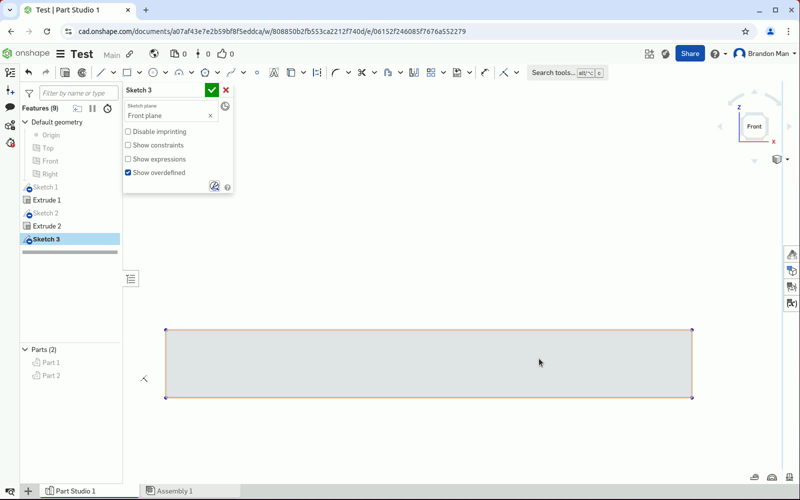
click(539, 358)
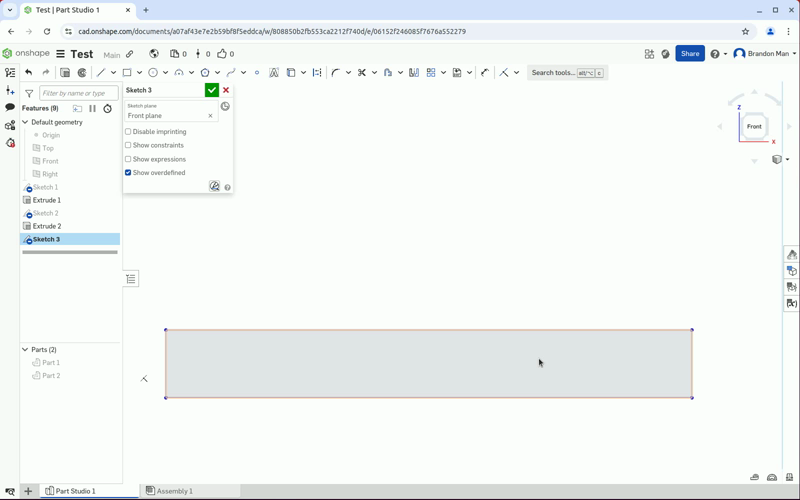
scroll(-6)
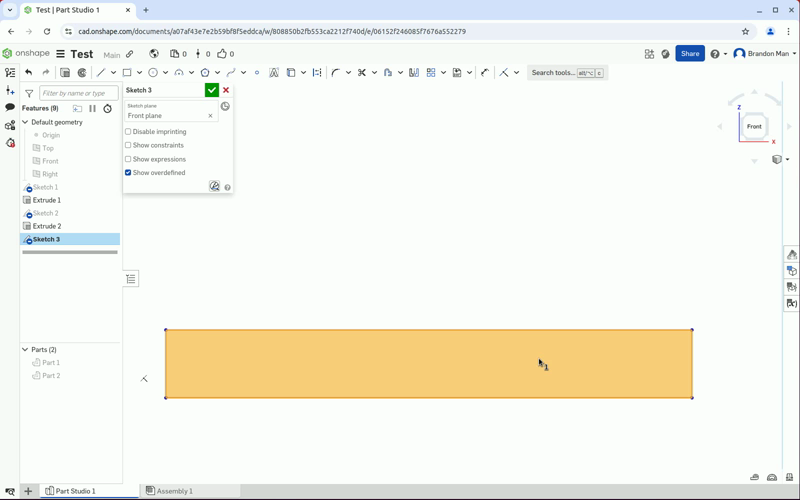
scroll(-6)
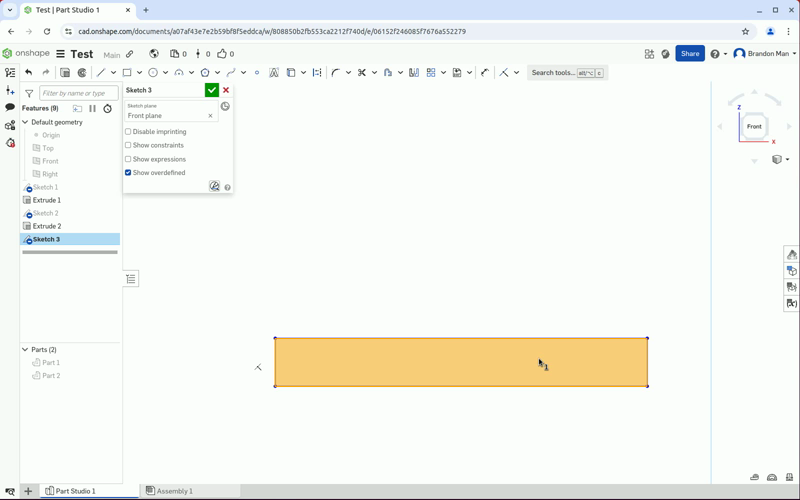
scroll(-6)
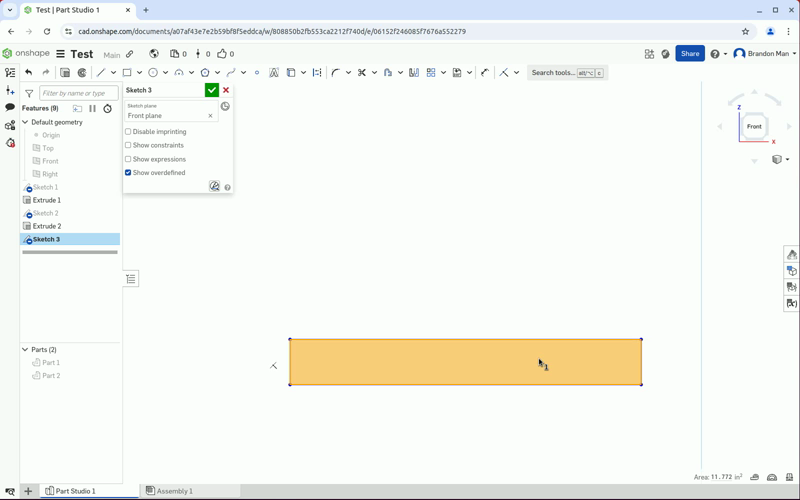
scroll(-6)
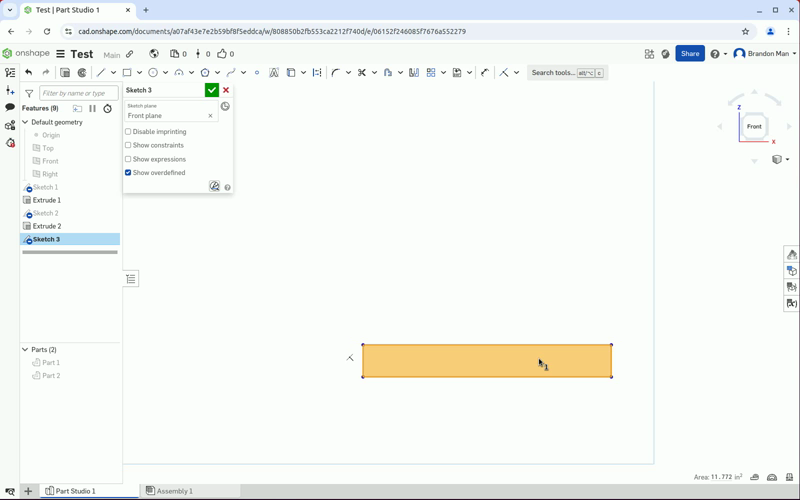
scroll(-6)
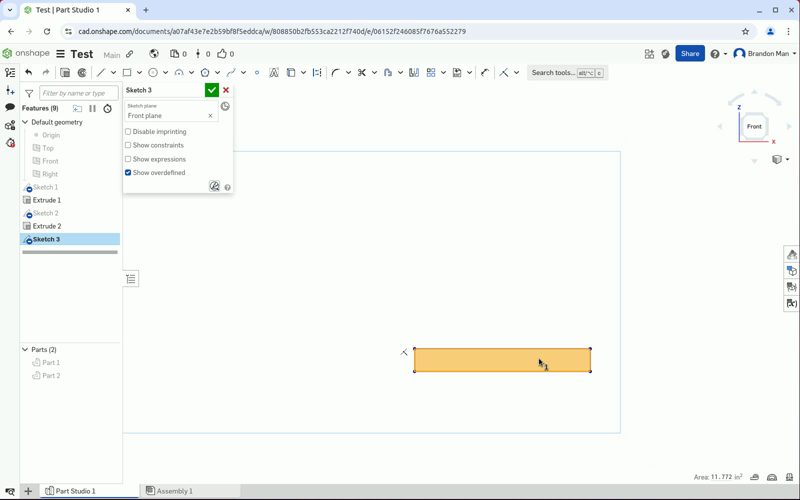
scroll(-6)
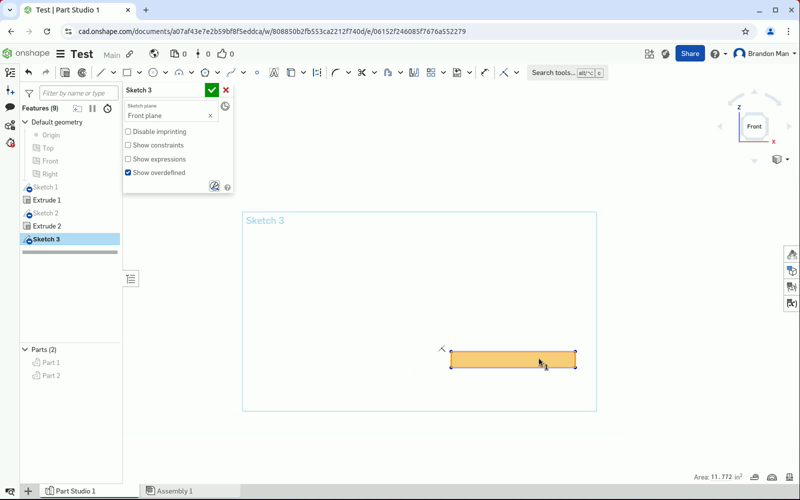
scroll(-6)
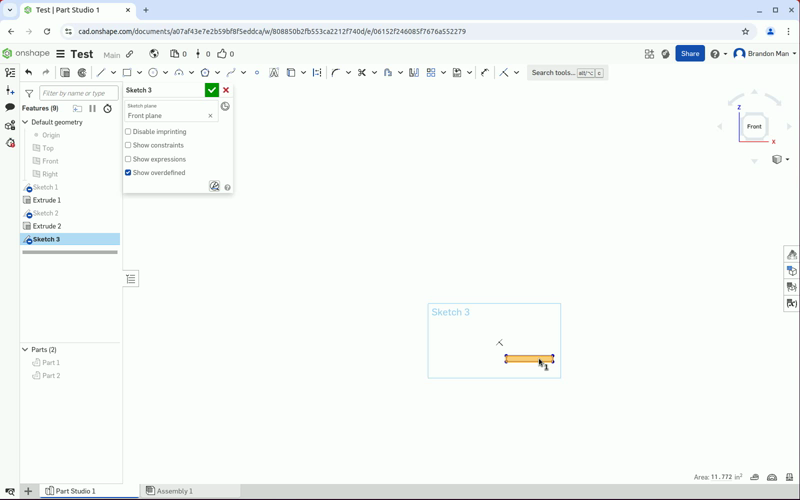
mouse_move(73, 352)
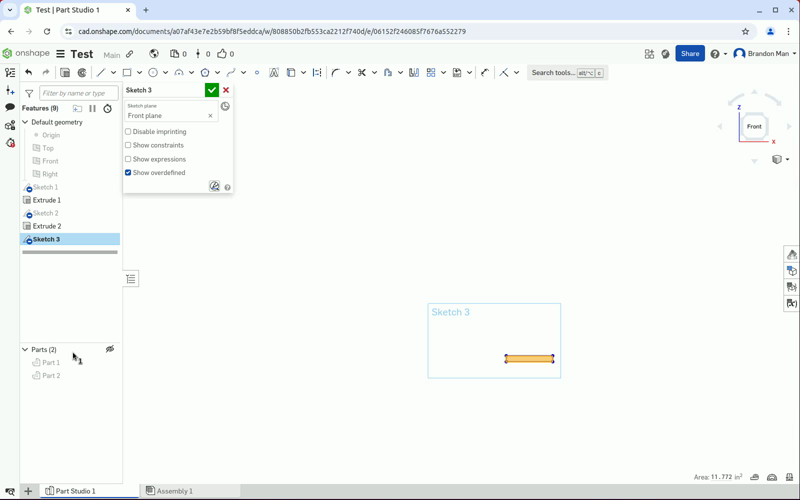
key(shift+y)
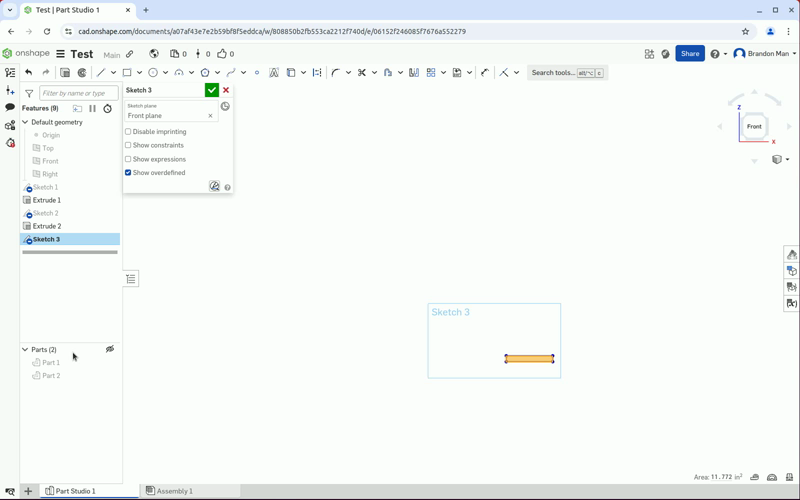
key(shift+e)
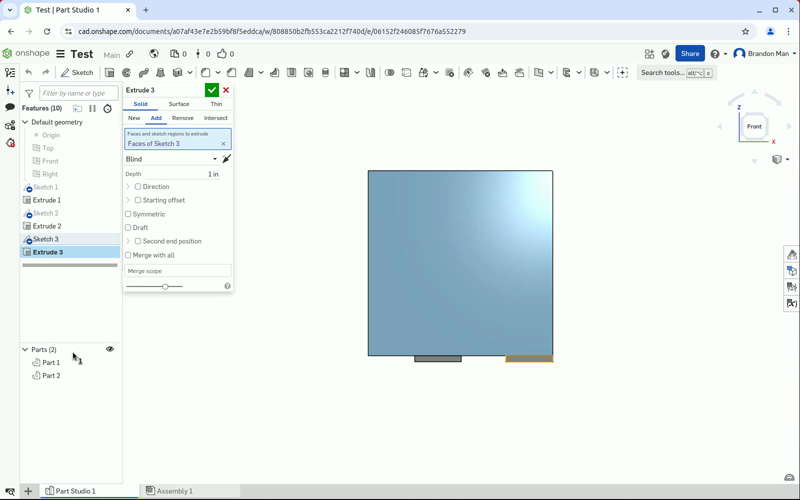
mouse_move(143, 106)
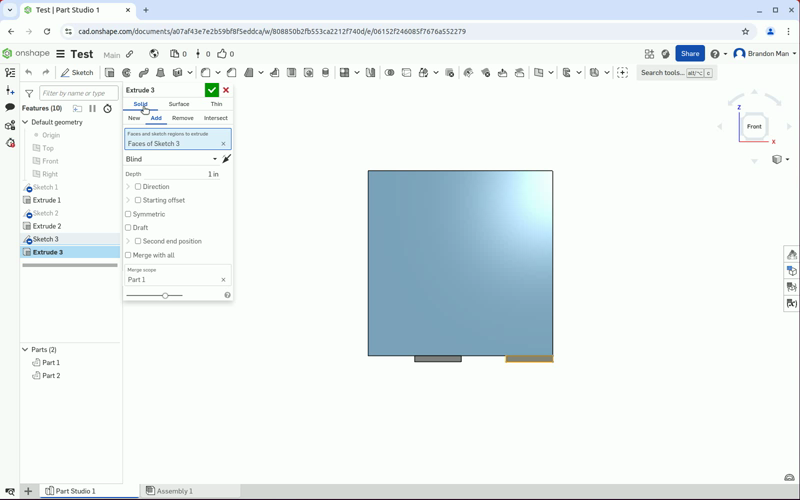
click(143, 106)
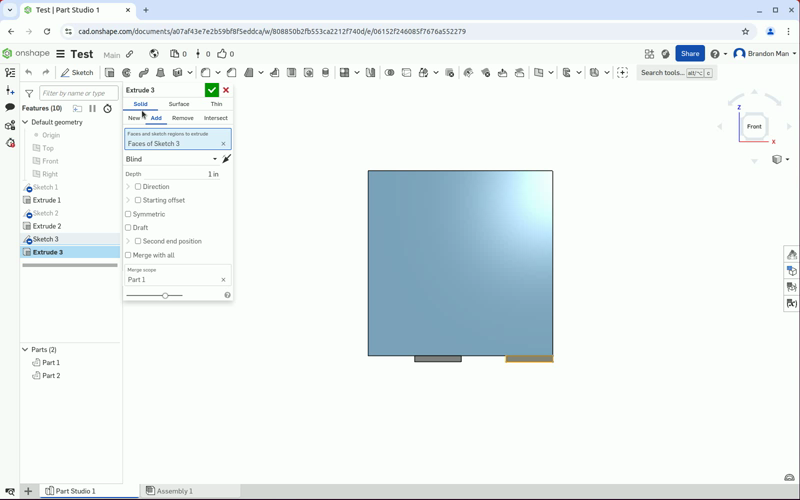
mouse_move(137, 120)
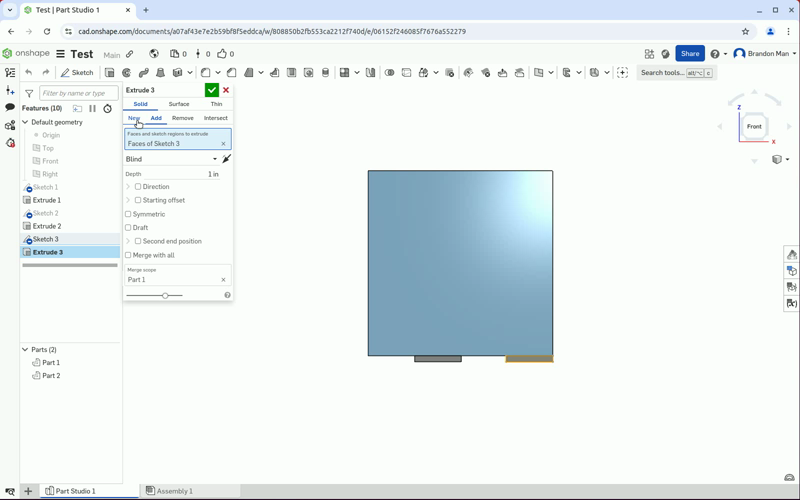
click(137, 120)
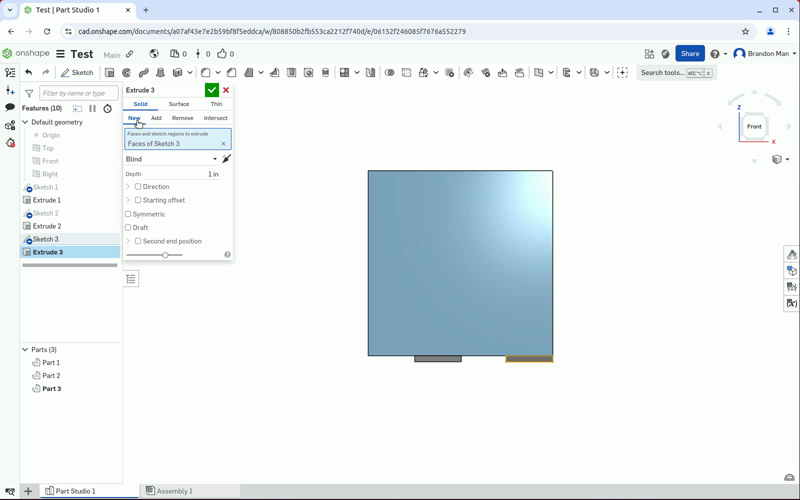
key(tab, 4)
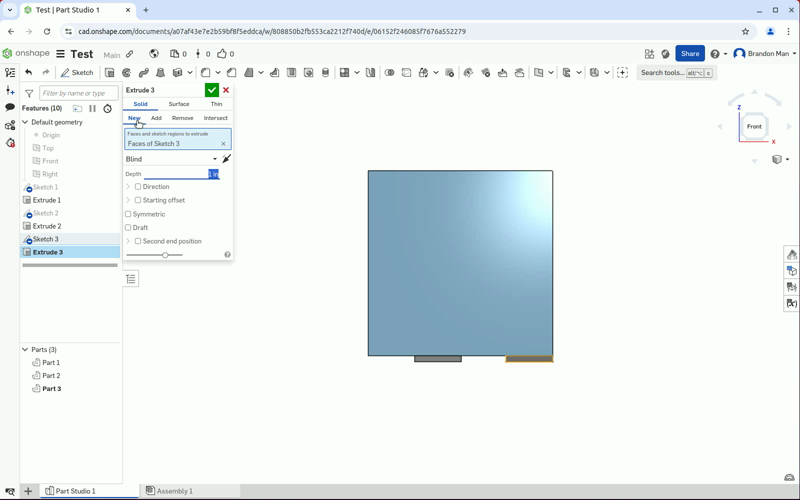
text(1.204)
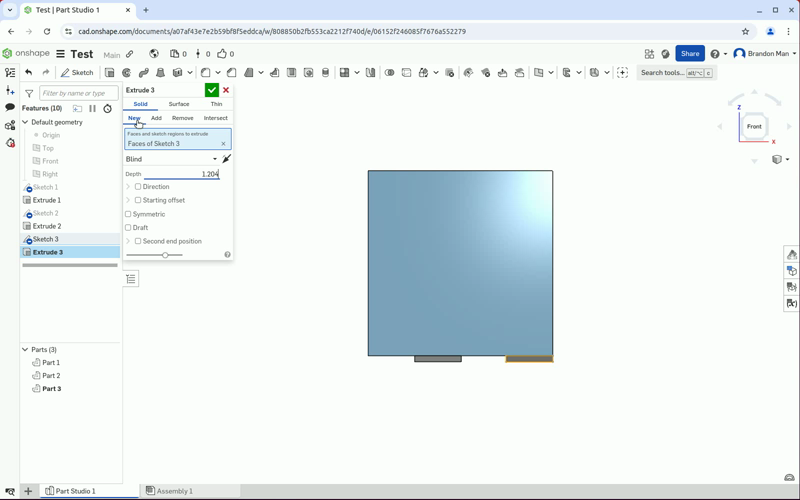
key(enter)
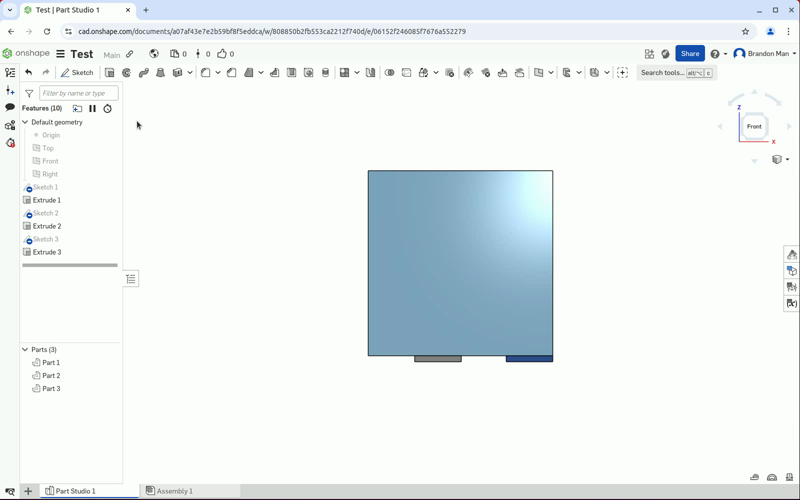
key(shift+h)
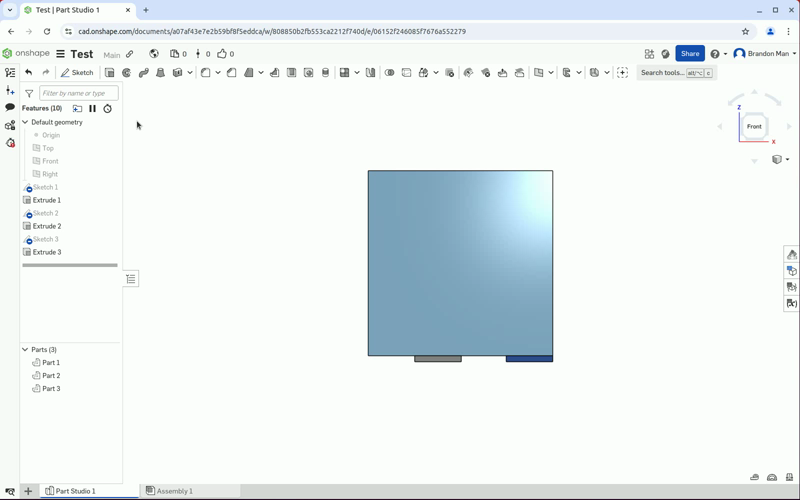
key(shift+h)
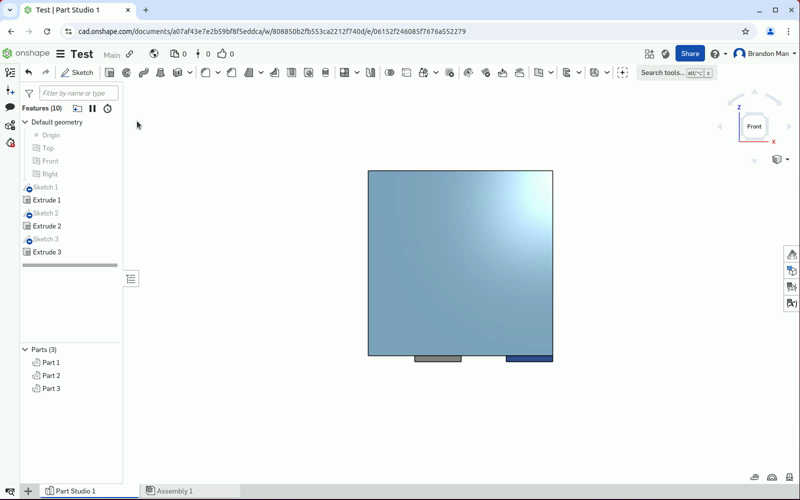
key(shift+7)
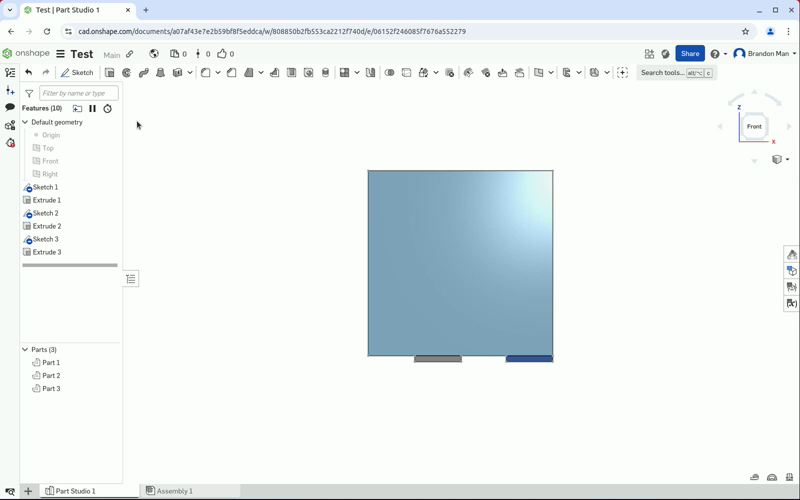
key(left, 2)
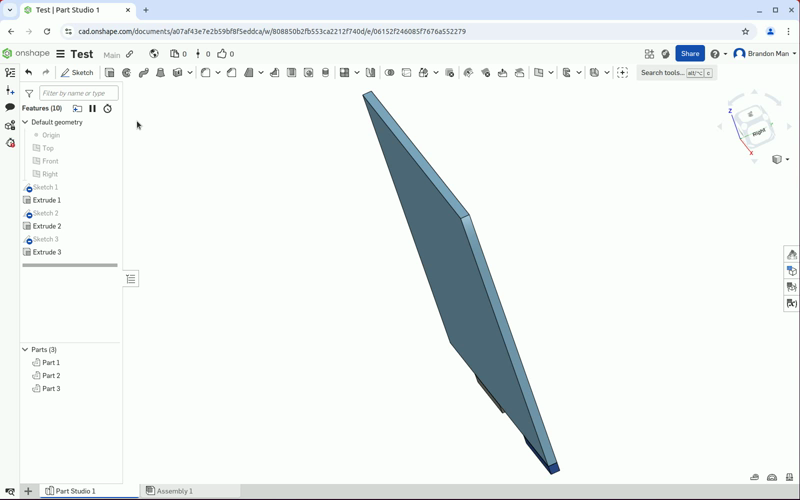
key(down, 2)
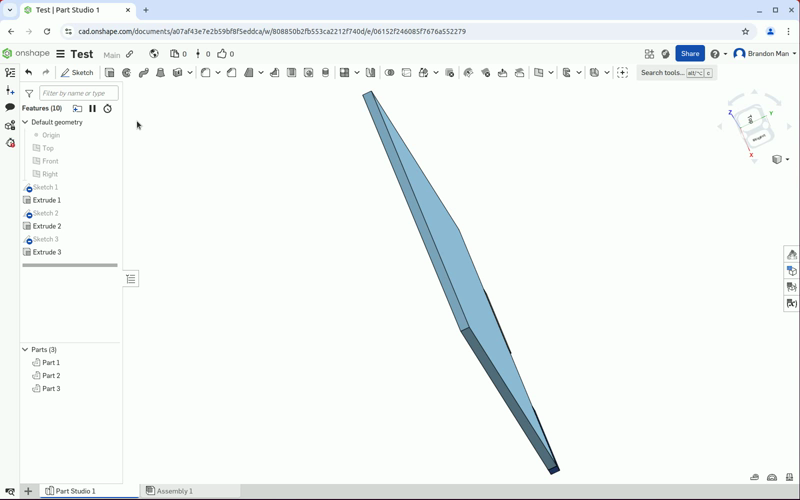
key(up, 2)
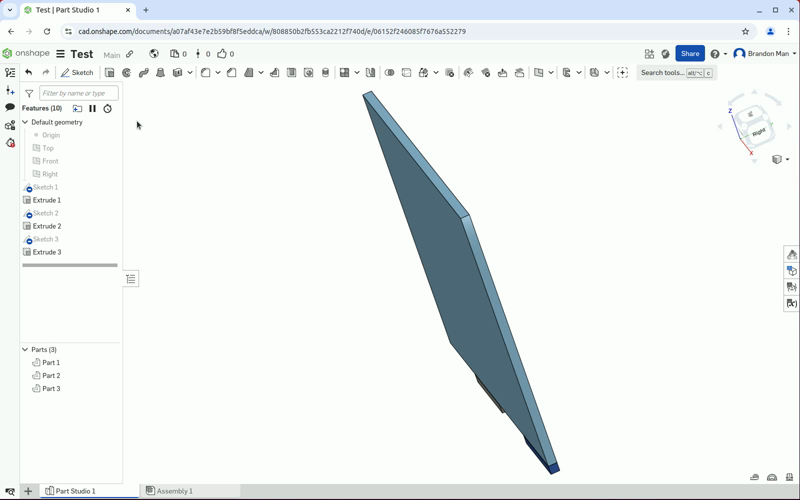
key(right, 2)
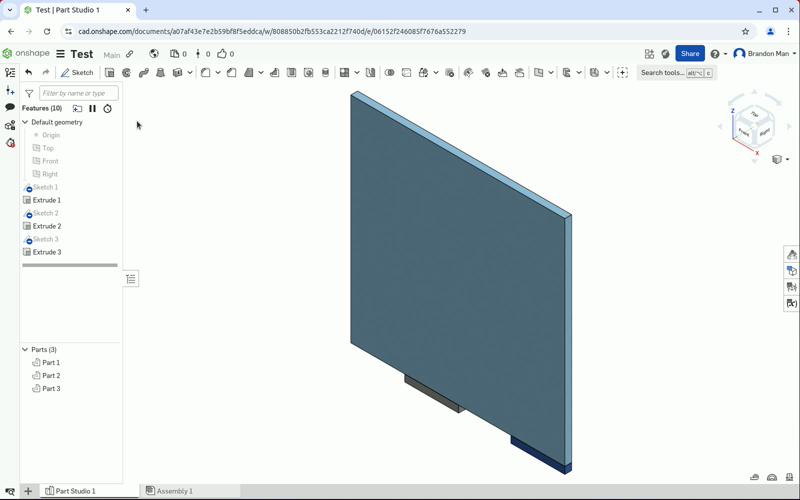
mouse_move(73, 189)
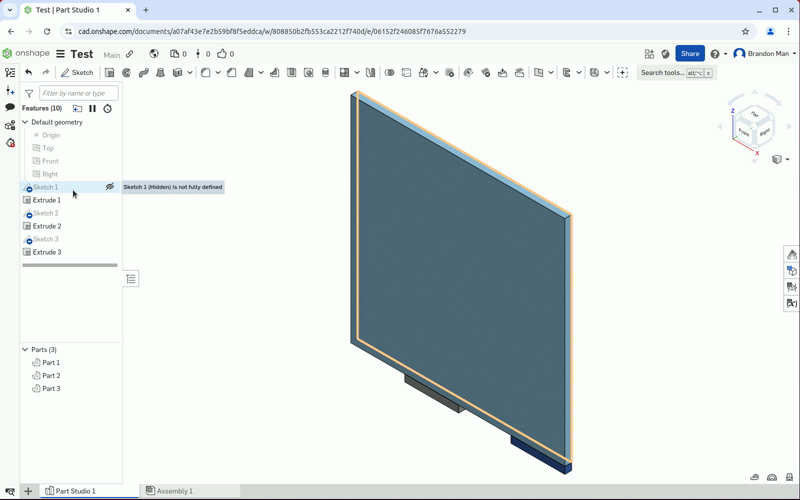
click(73, 189)